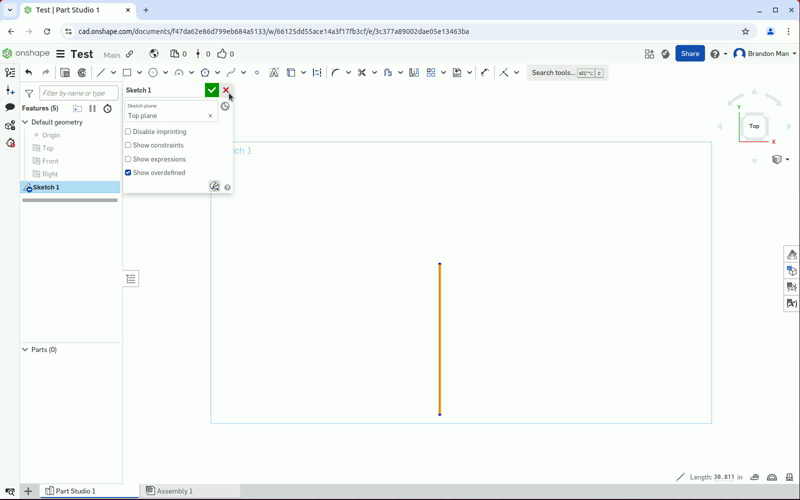
key(shift+h)
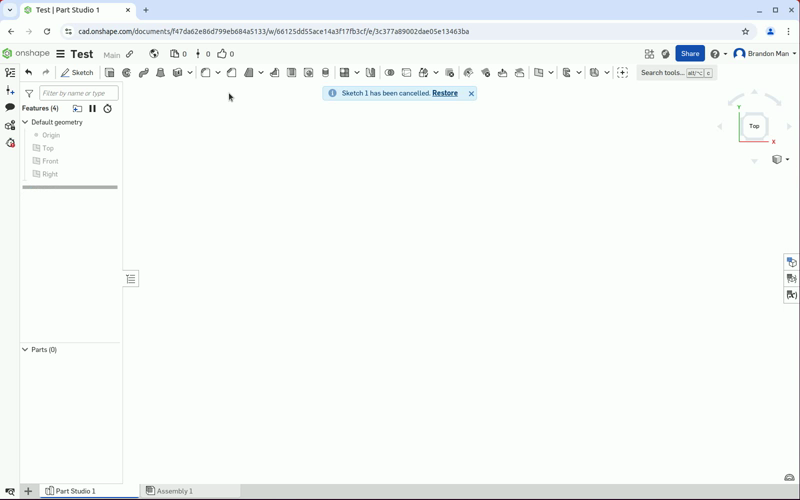
mouse_move(73, 352)
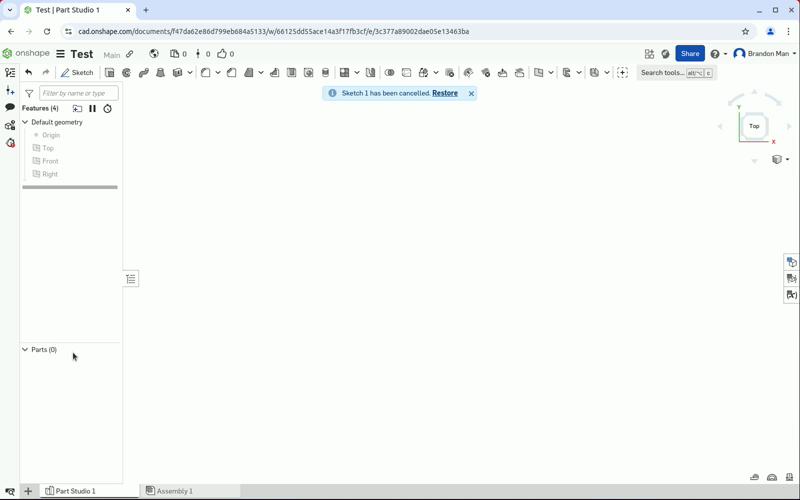
key(y)
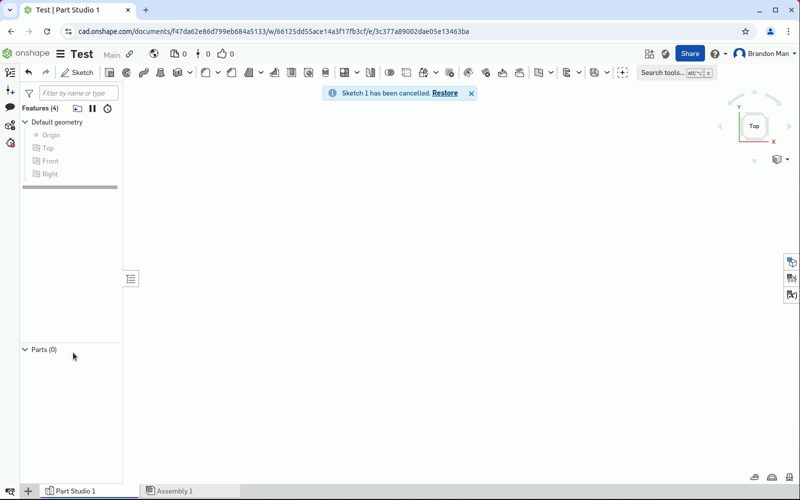
key(shift+p)
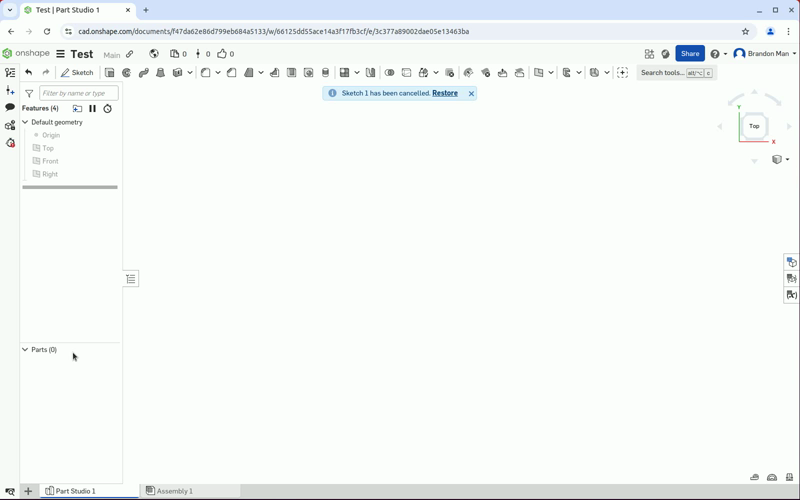
key(space)
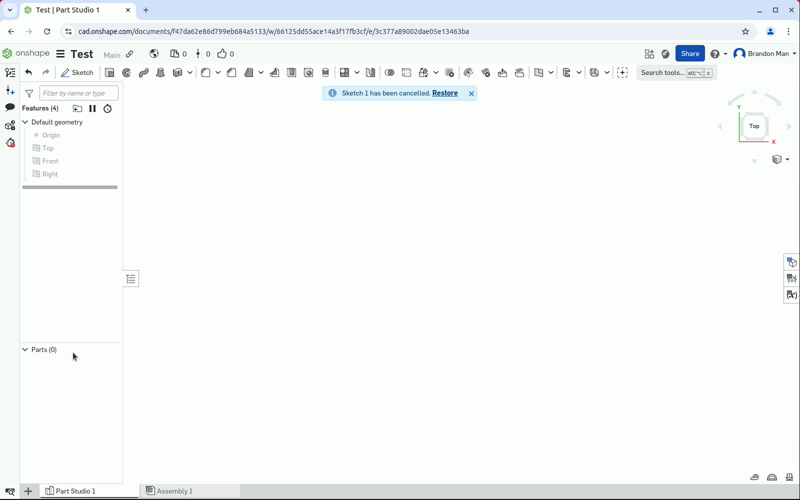
key_down(shift)
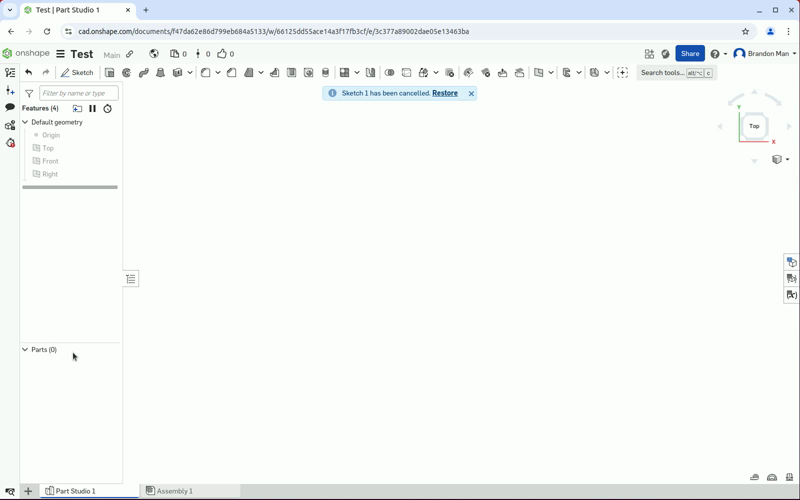
key(up)
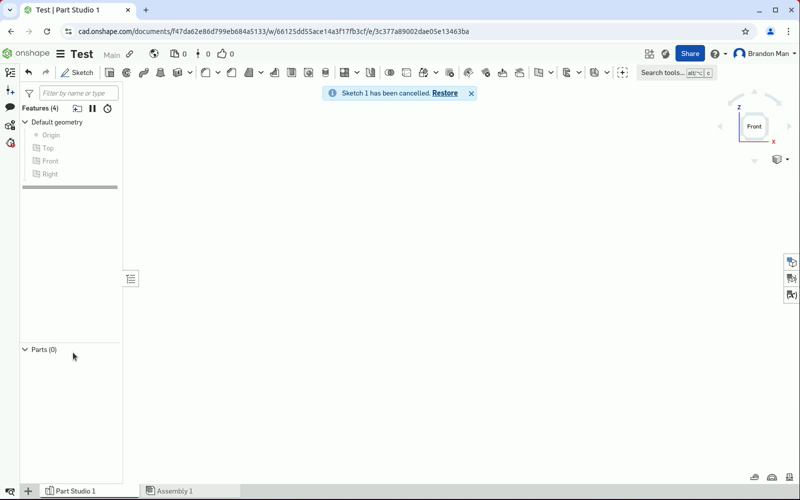
key_up(shift)
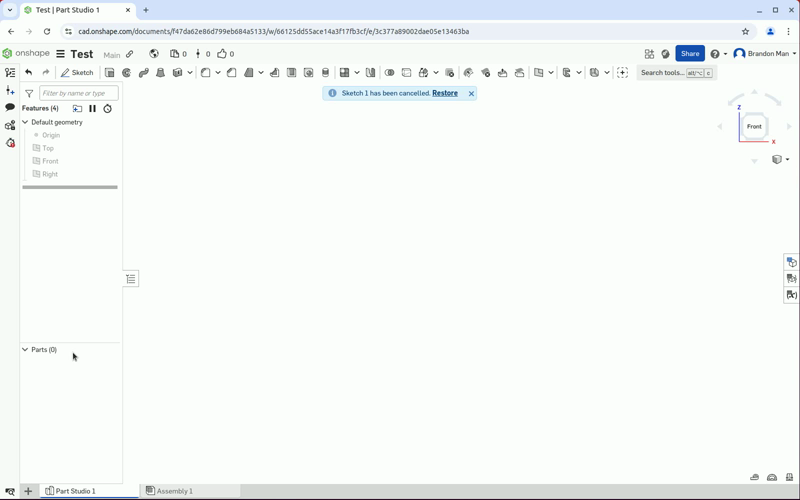
mouse_move(73, 352)
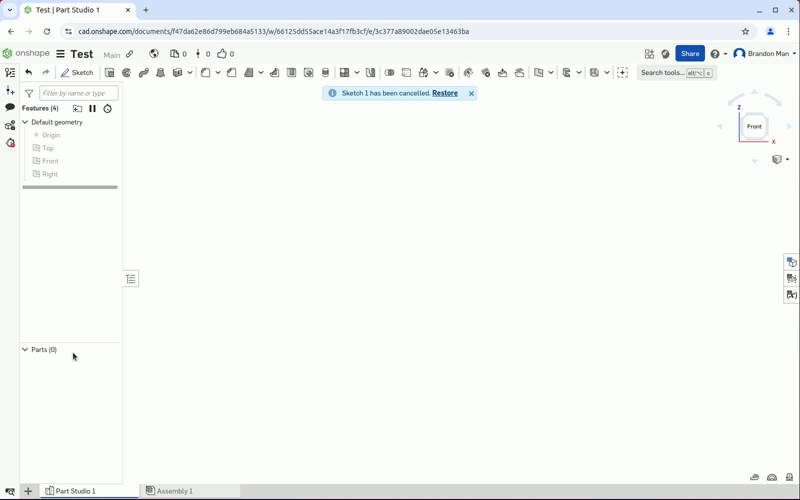
key(shift+y)
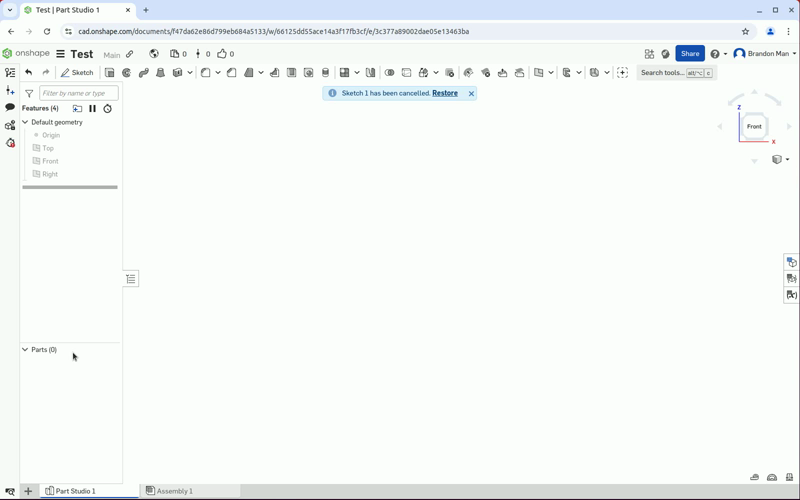
key(shift+s)
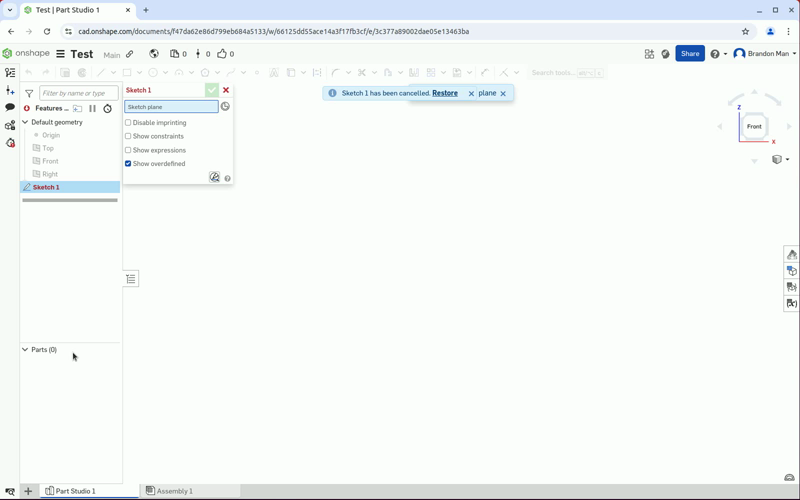
mouse_move(73, 163)
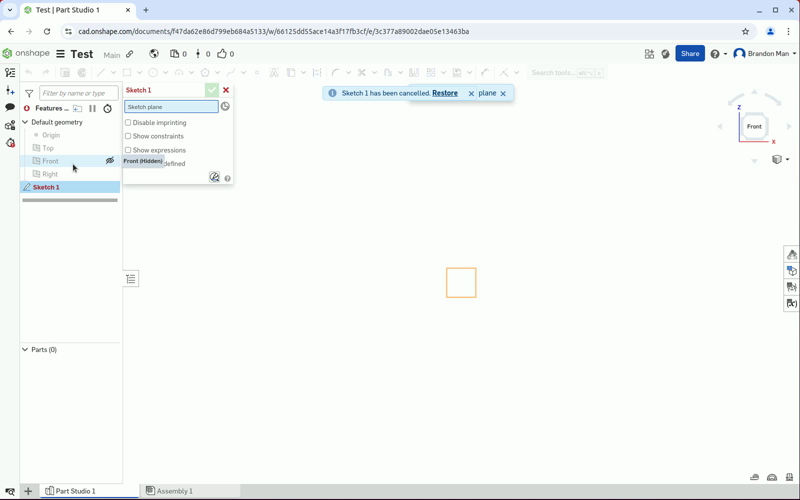
click(73, 163)
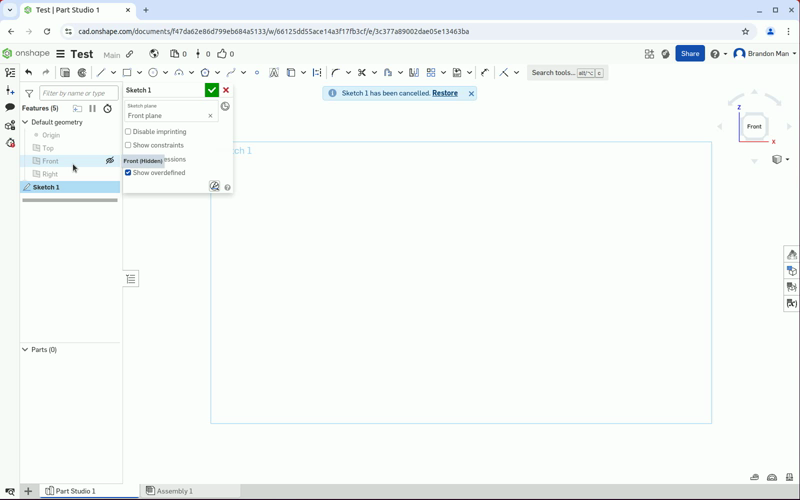
mouse_move(73, 352)
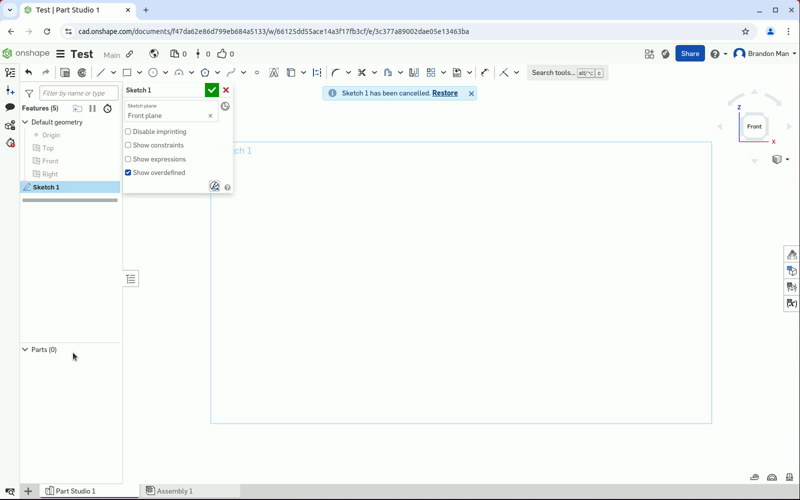
key(y)
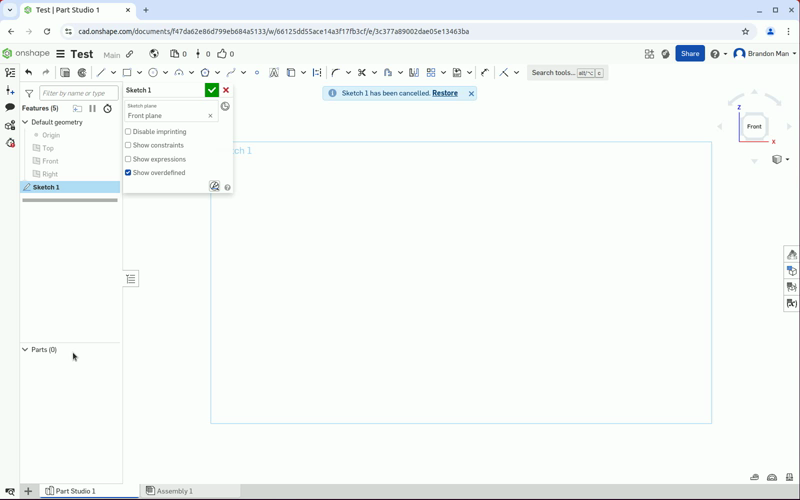
key(l)
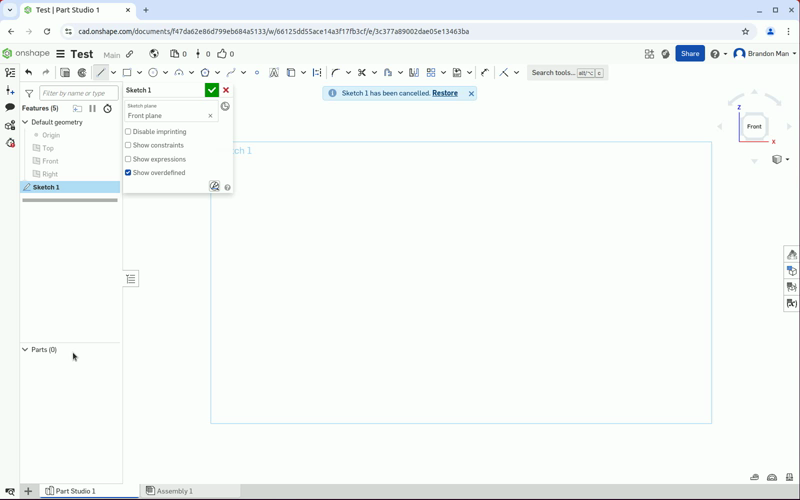
key_down(shift)
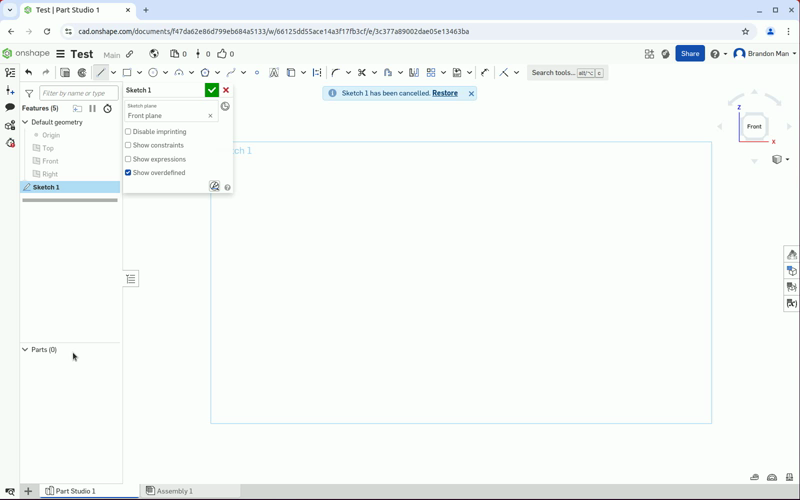
mouse_move(460, 282)
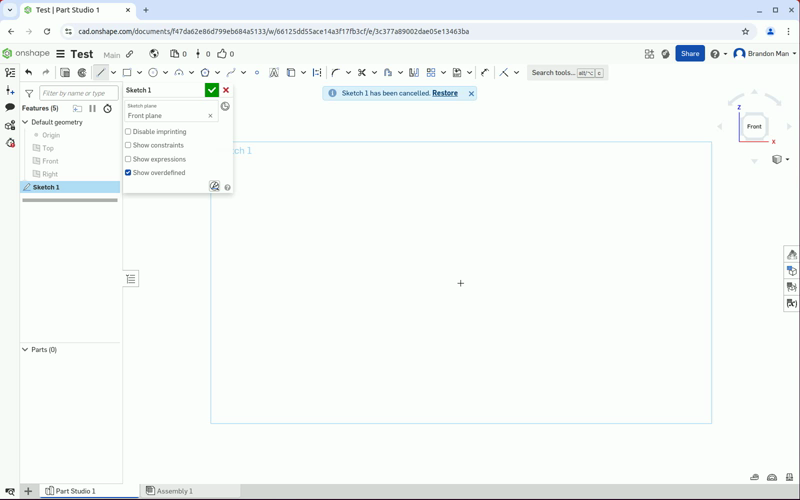
click(460, 282)
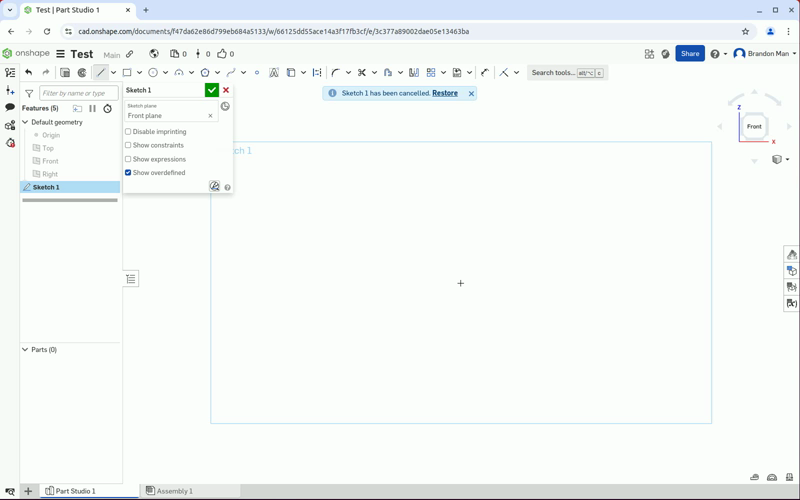
key_up(shift)
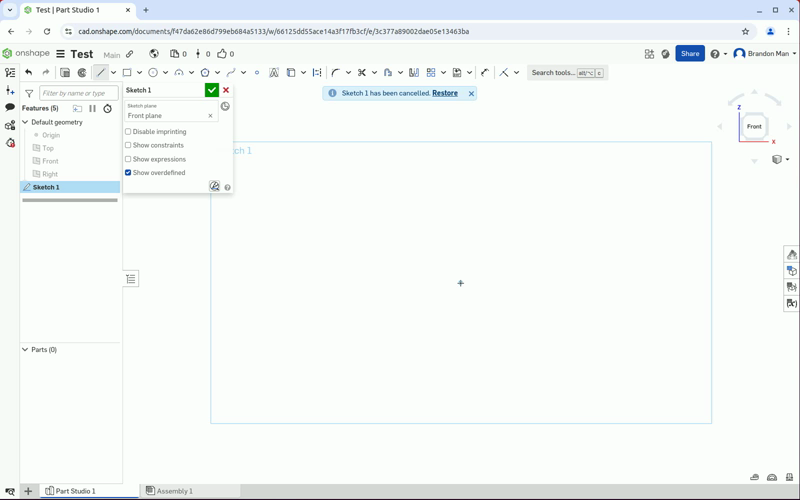
key_down(shift)
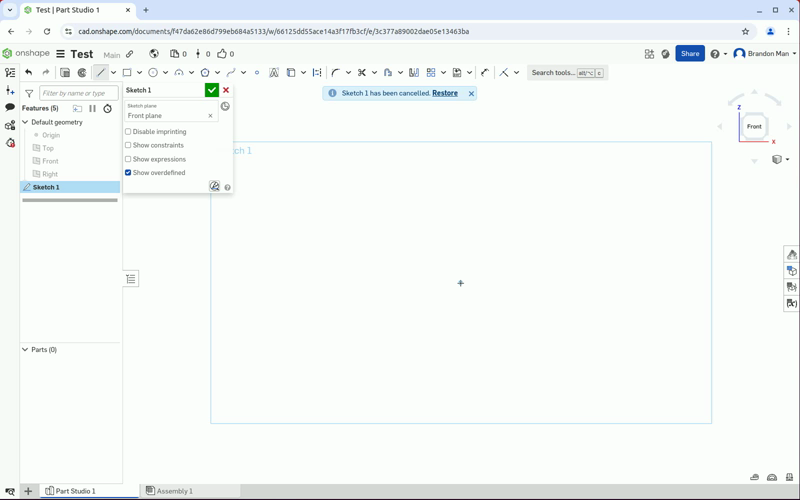
mouse_move(573, 282)
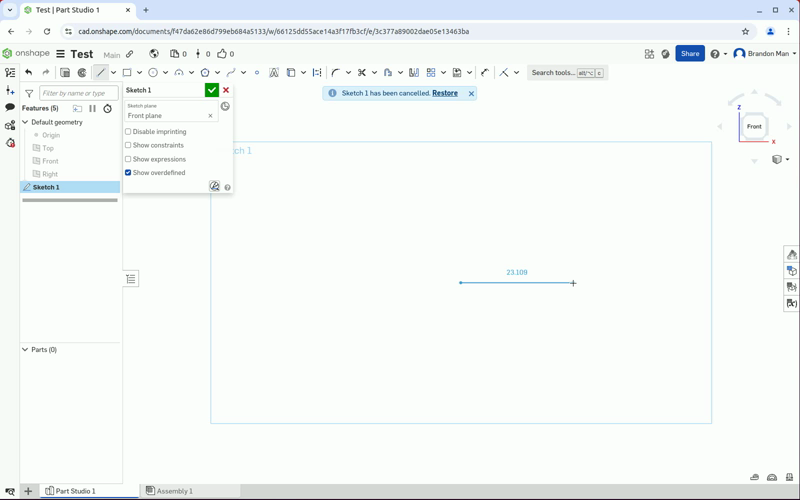
click(573, 282)
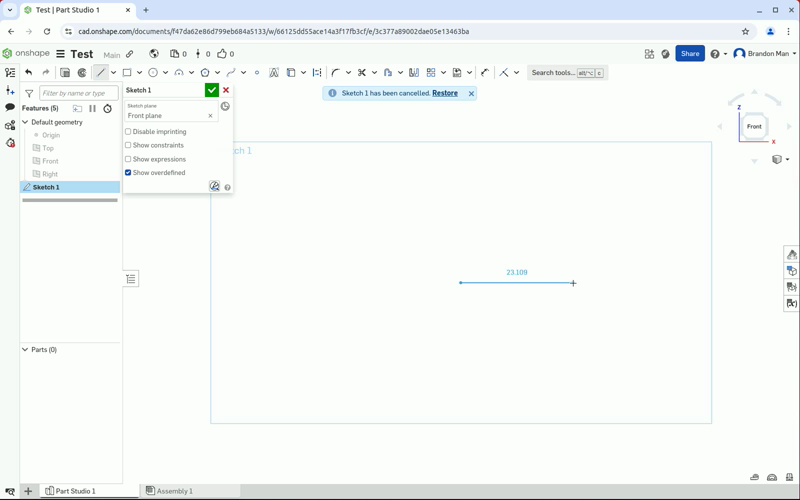
key_up(shift)
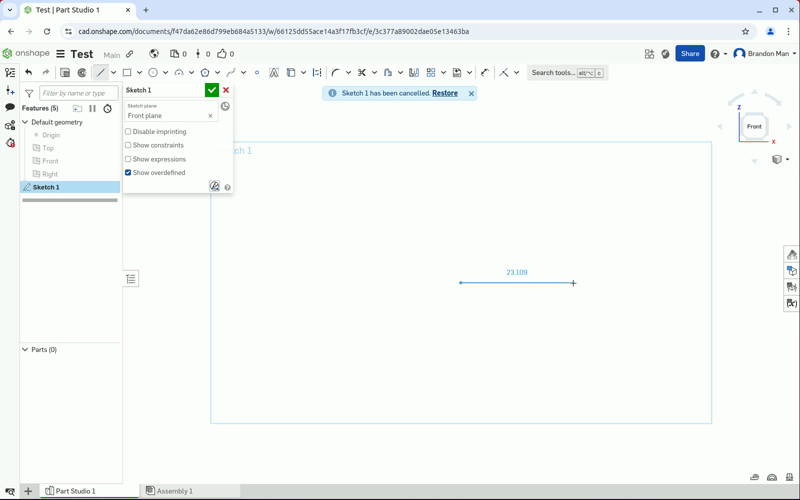
key_down(shift)
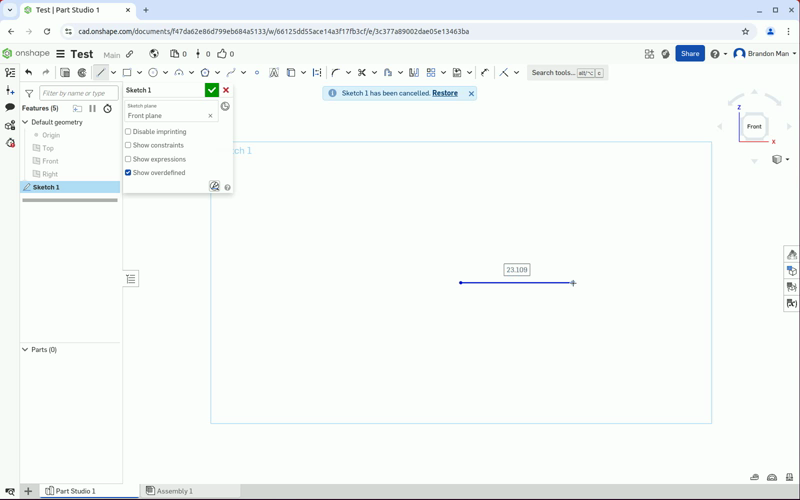
mouse_move(589, 282)
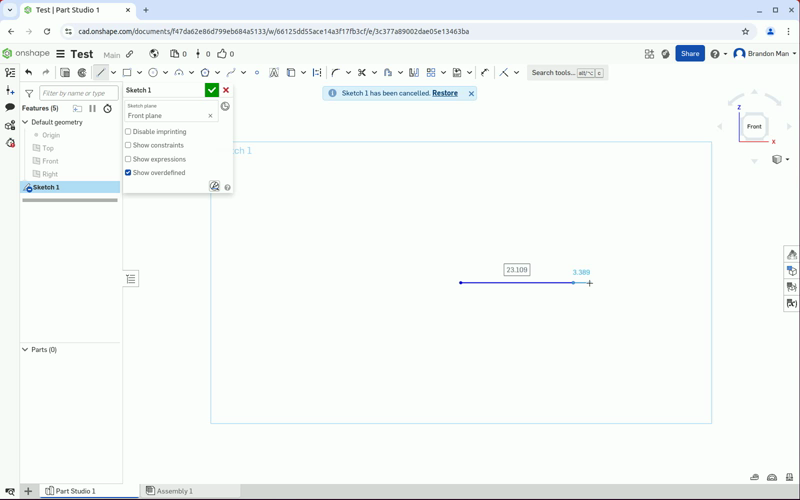
mouse_move(573, 264)
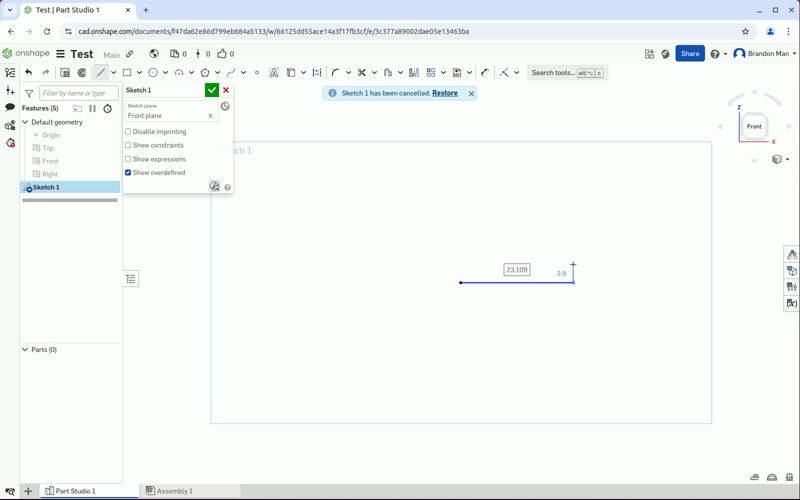
click(573, 264)
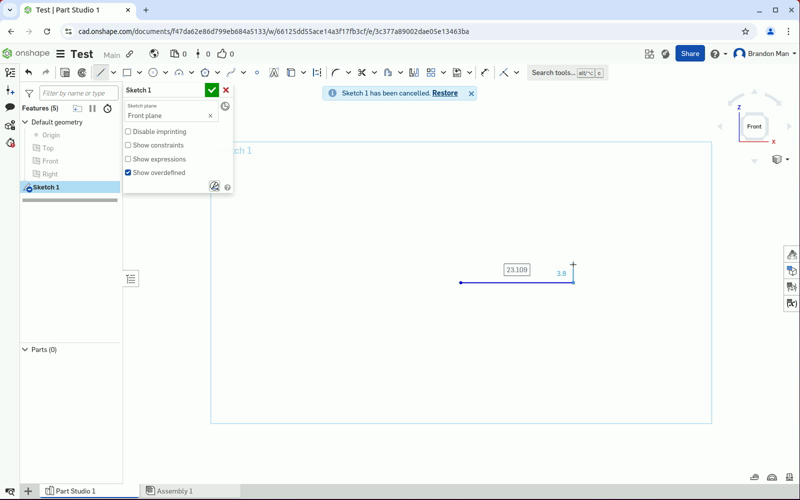
key_up(shift)
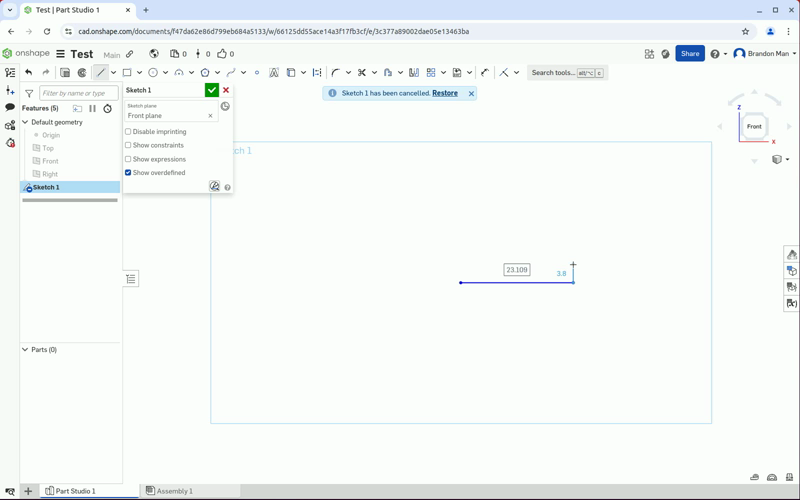
key_down(shift)
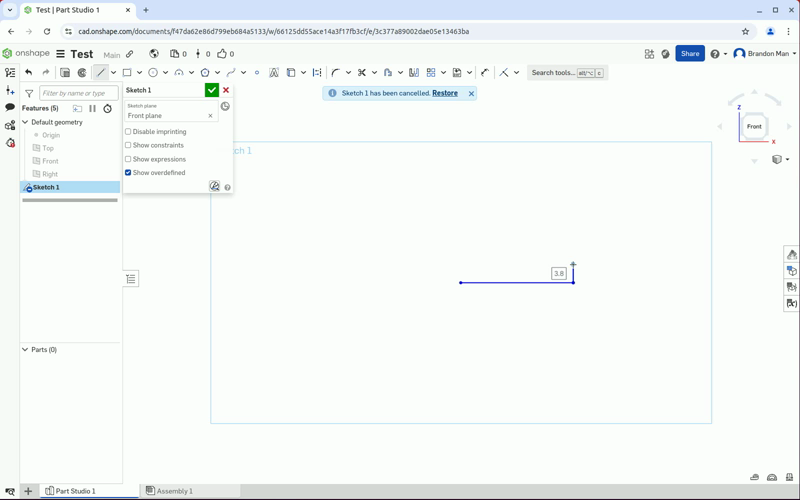
mouse_move(498, 264)
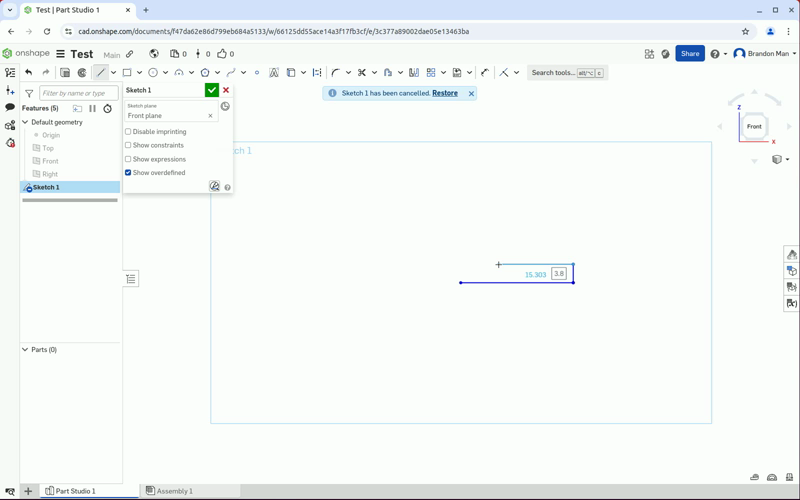
click(498, 264)
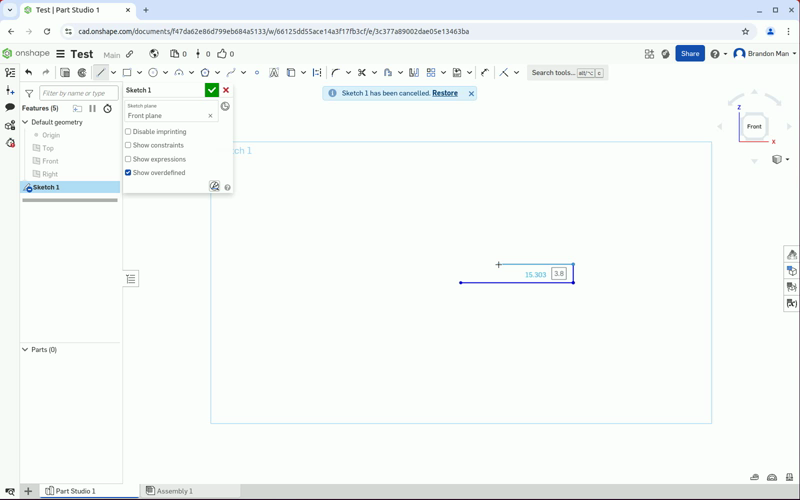
key_up(shift)
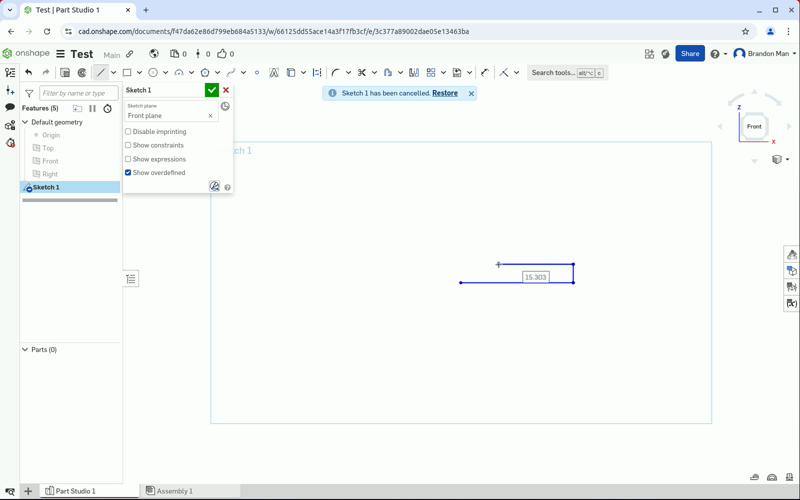
key_down(shift)
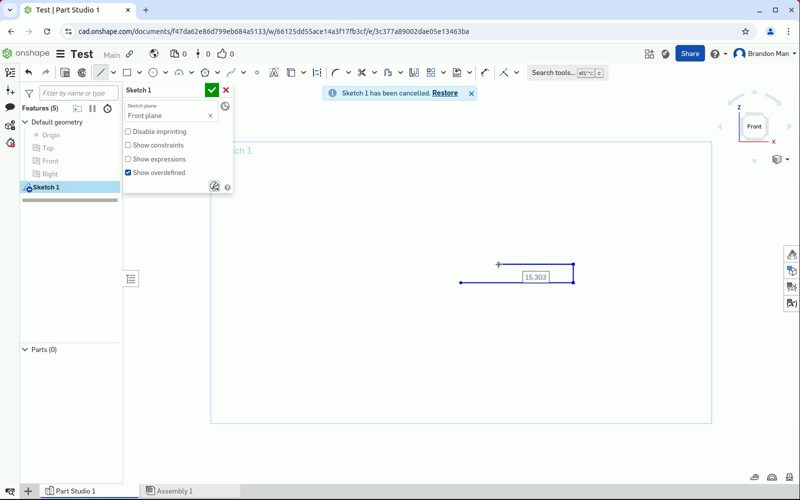
mouse_move(498, 189)
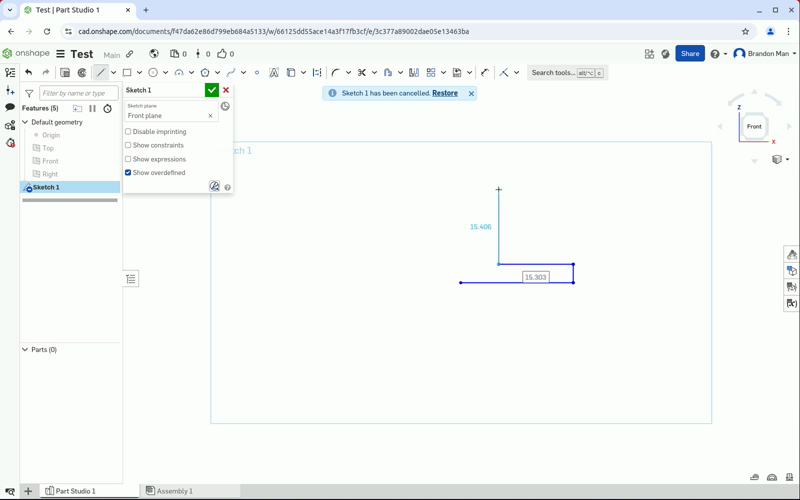
click(498, 189)
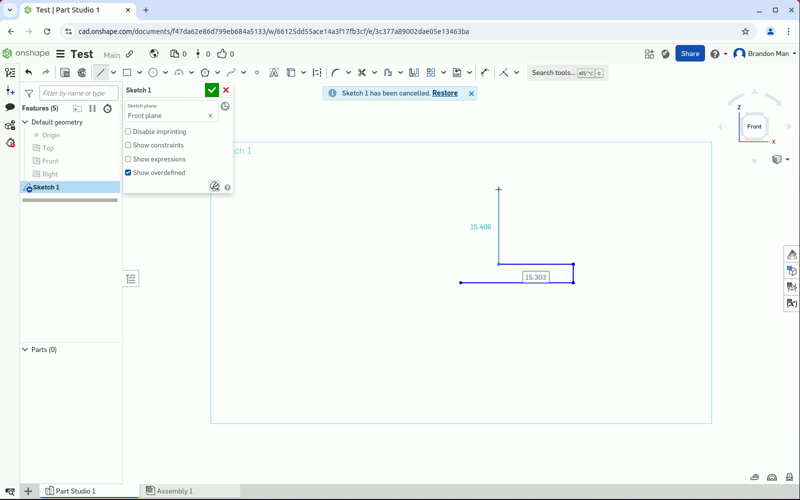
key_up(shift)
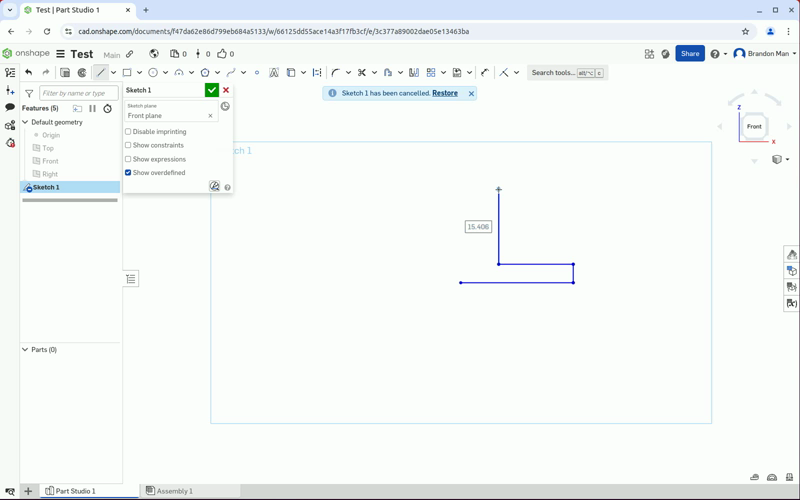
key_down(shift)
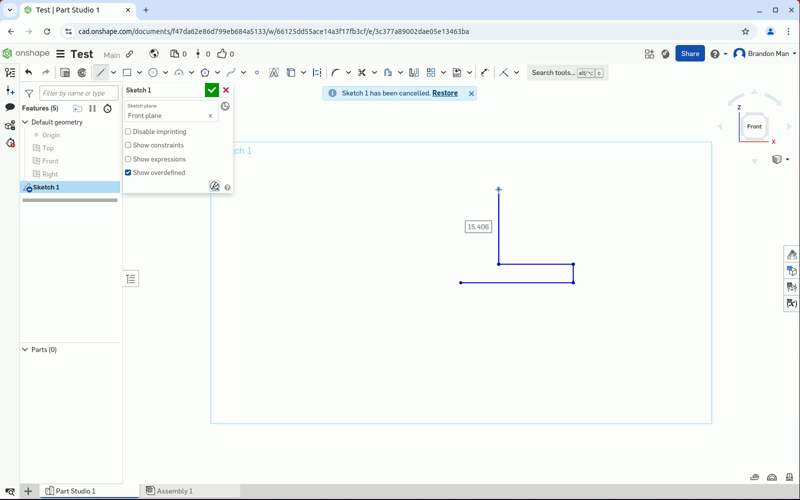
mouse_move(528, 189)
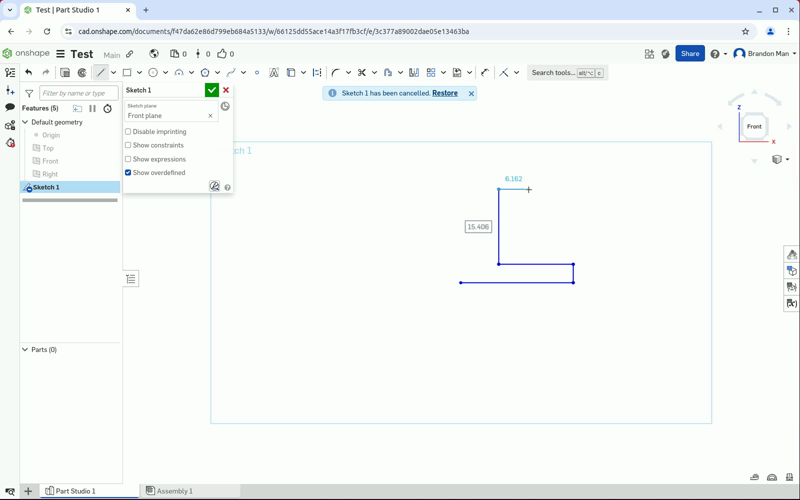
mouse_move(460, 189)
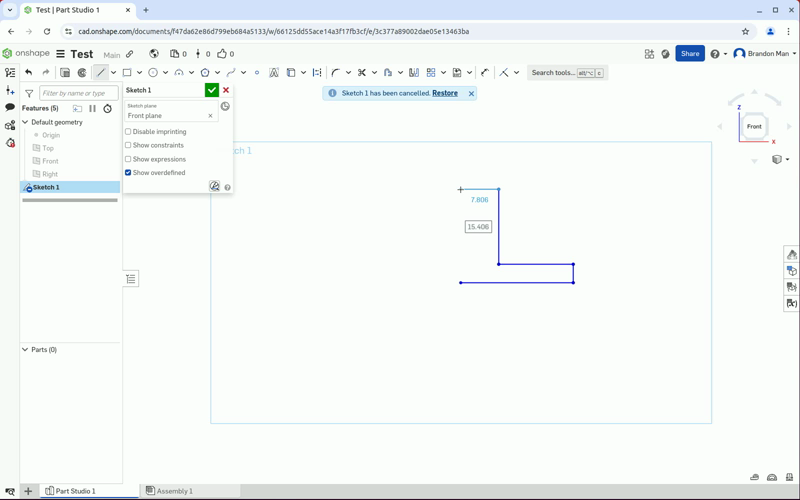
click(460, 189)
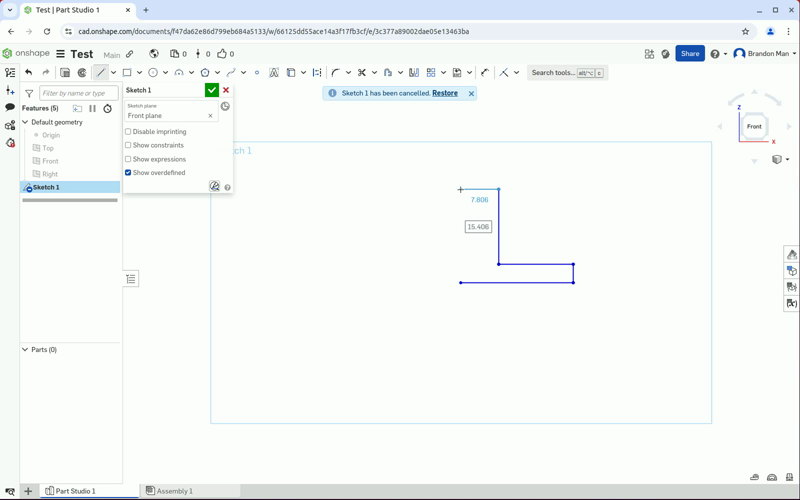
key_up(shift)
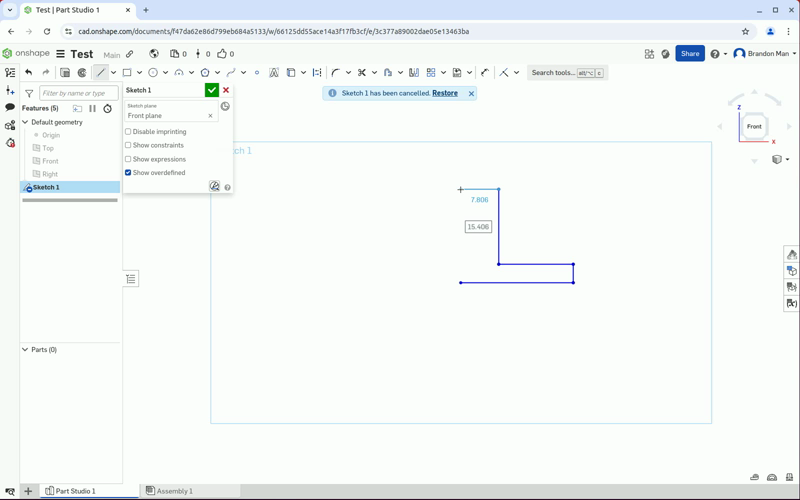
key_down(shift)
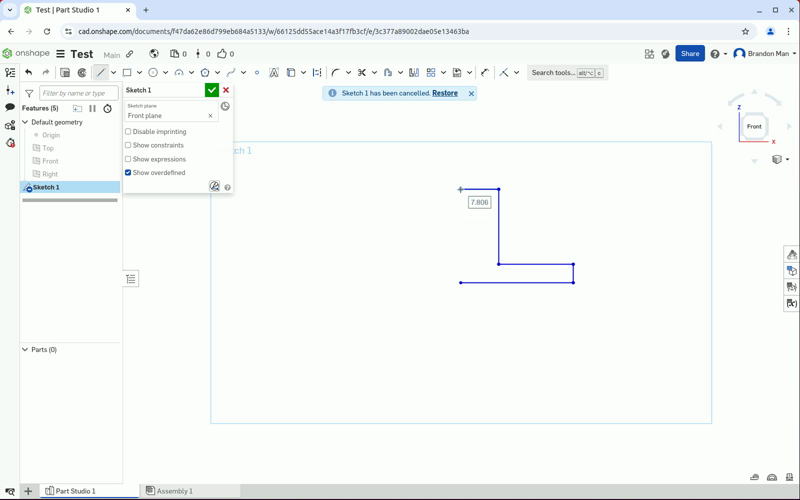
mouse_move(460, 282)
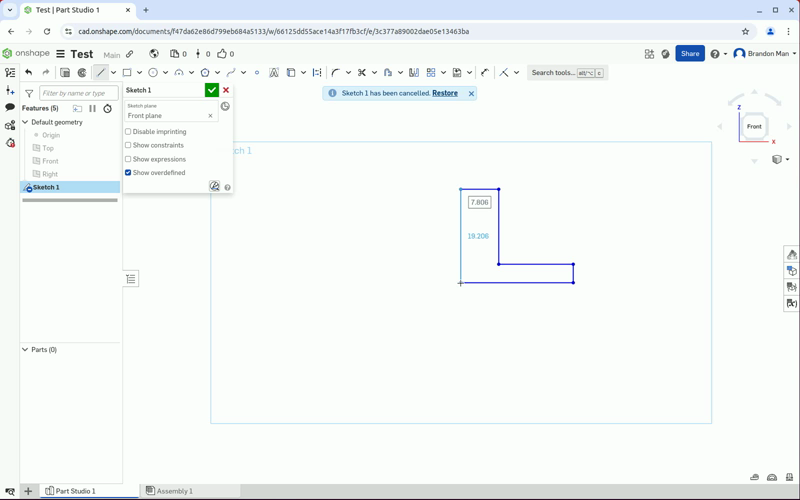
key_up(shift)
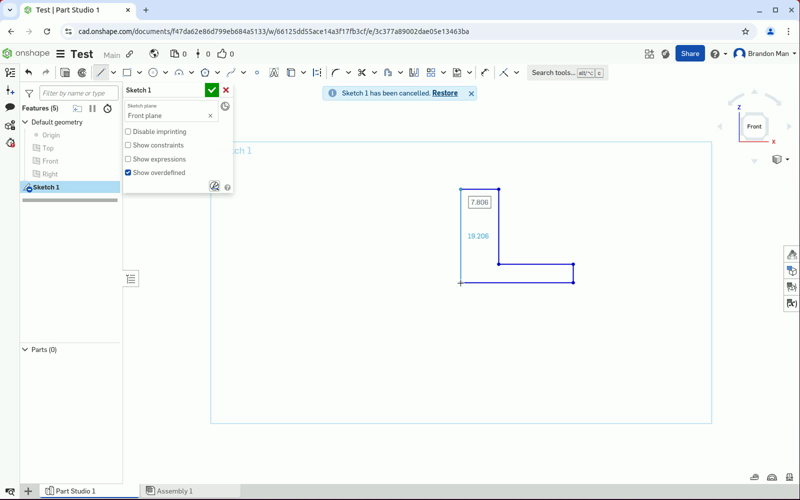
click(460, 282)
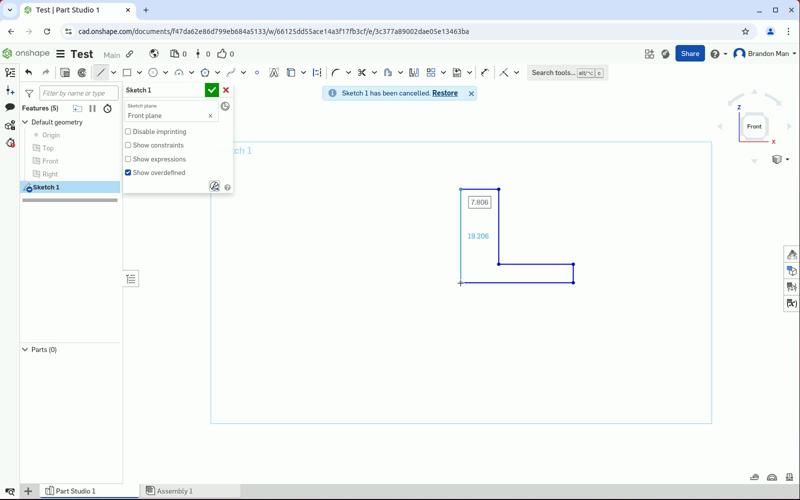
key(esc)
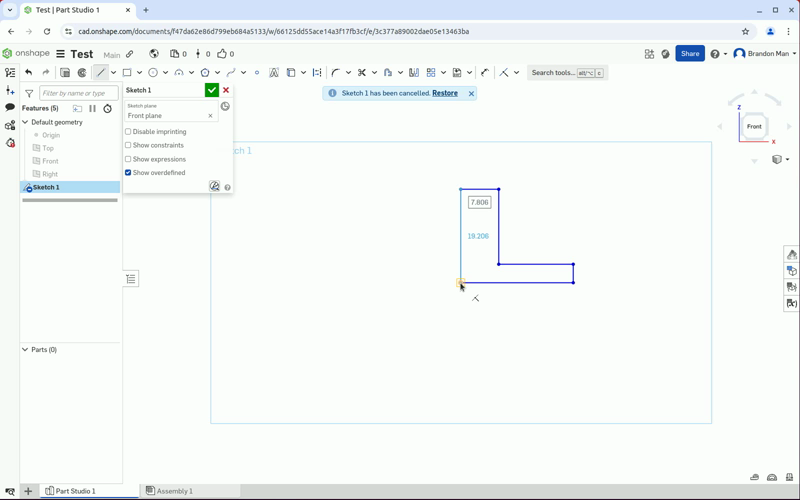
mouse_move(483, 220)
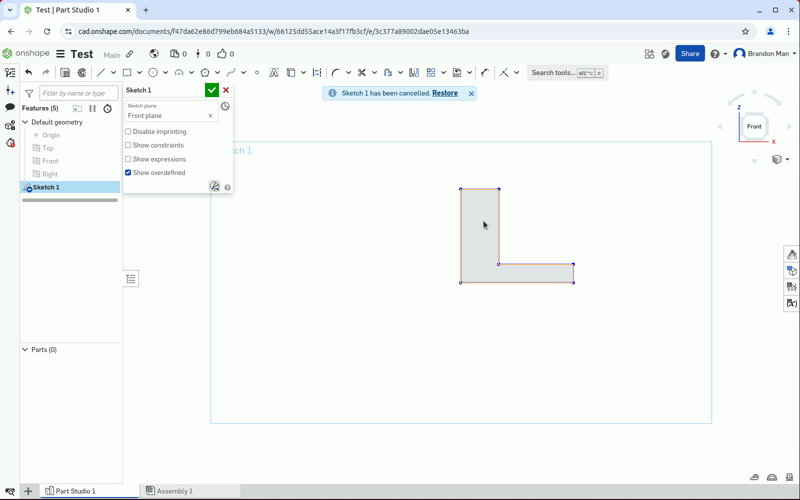
click(483, 220)
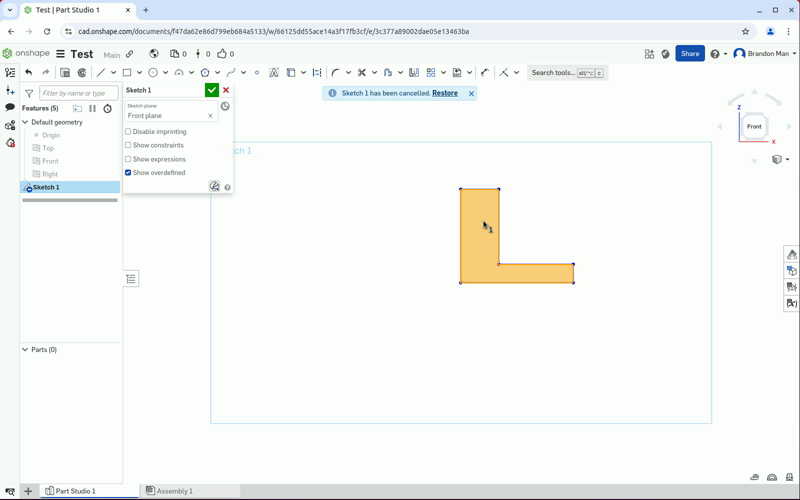
mouse_move(73, 352)
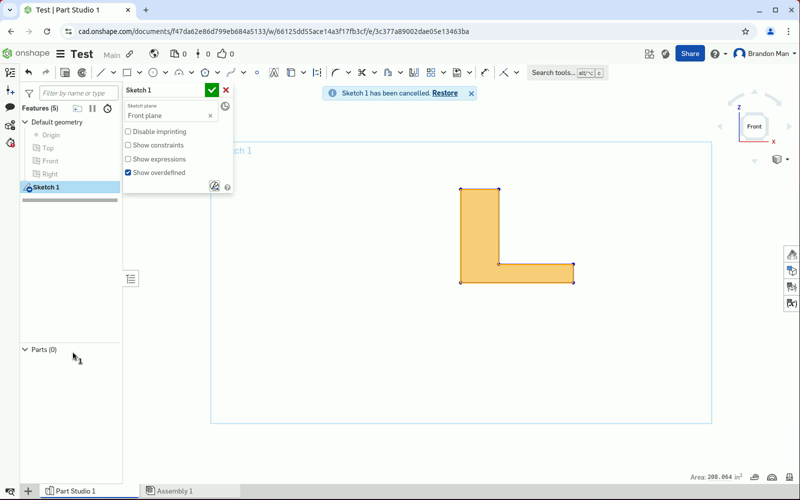
key(shift+y)
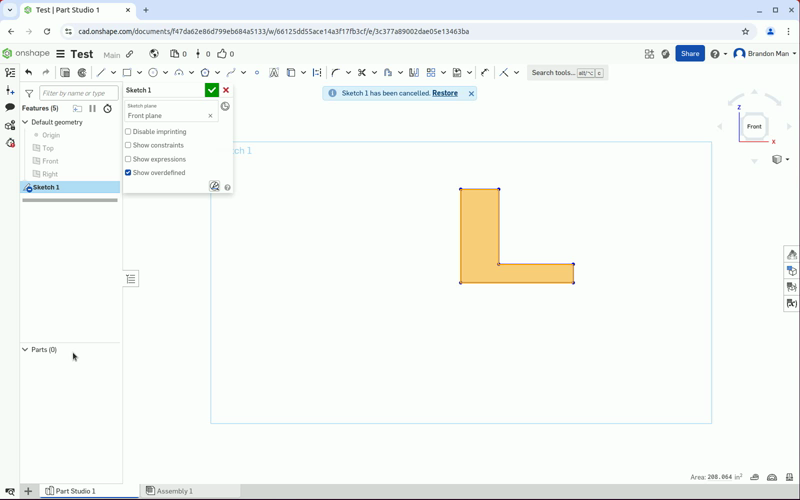
key(shift+e)
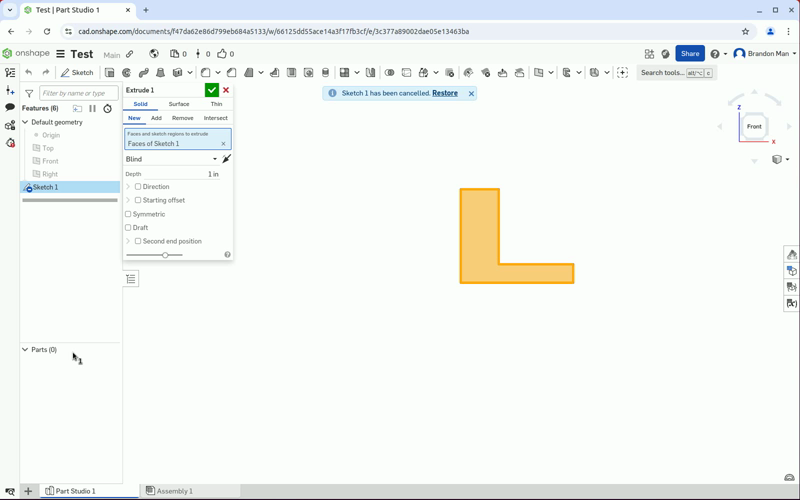
mouse_move(143, 106)
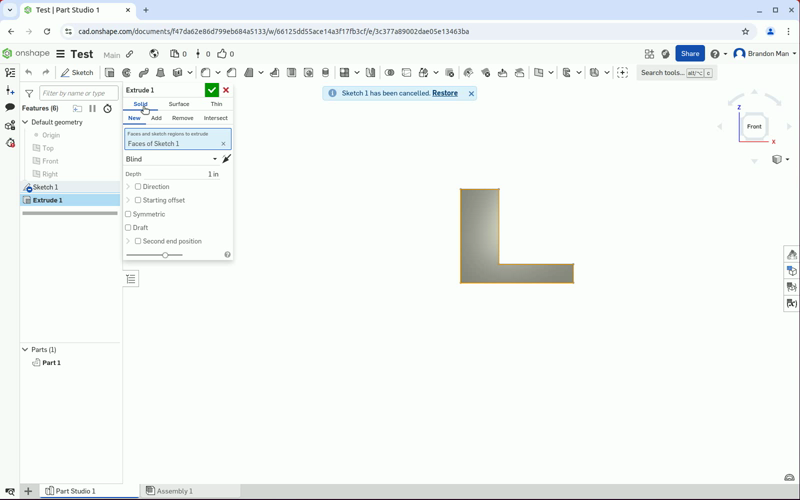
click(143, 106)
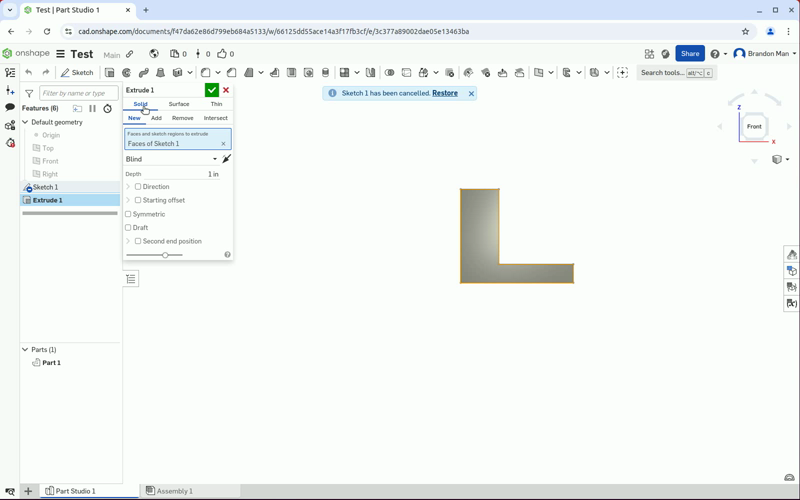
mouse_move(137, 120)
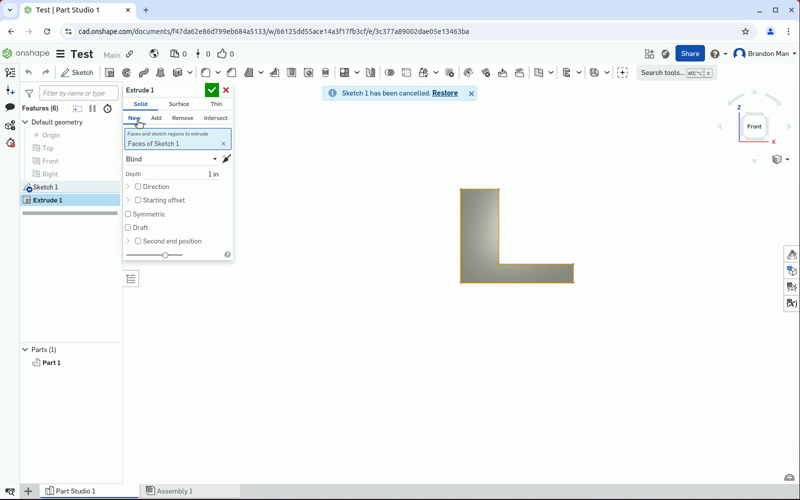
click(137, 120)
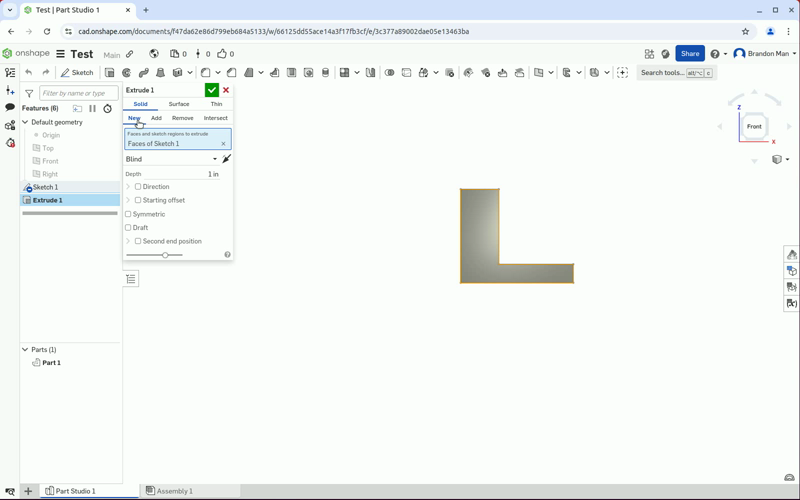
key(tab, 4)
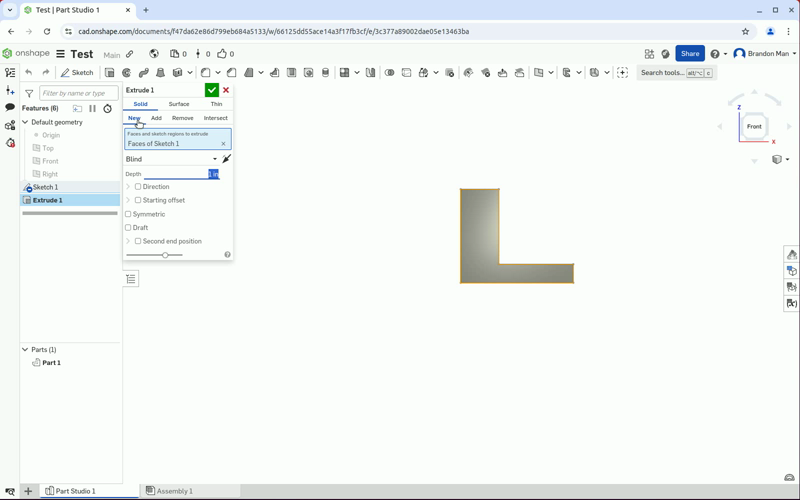
text(15.405)
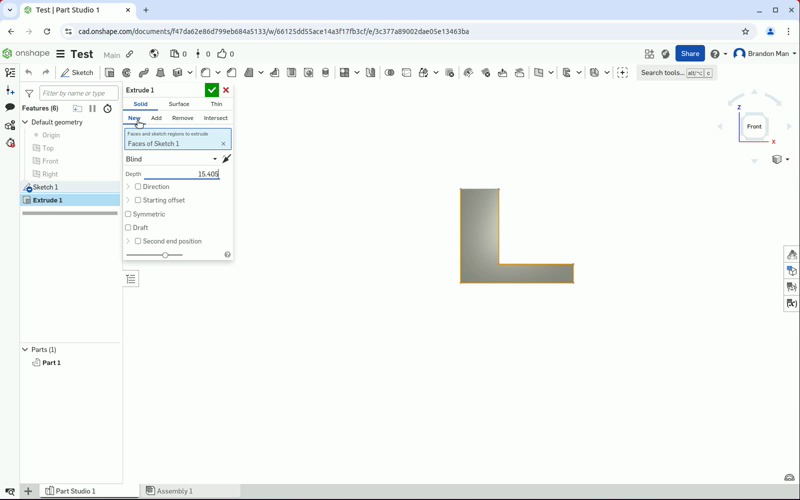
key(enter)
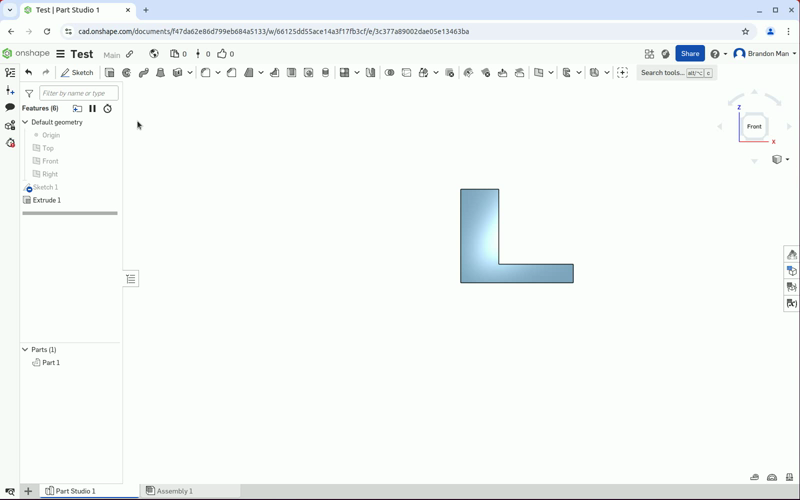
key(shift+h)
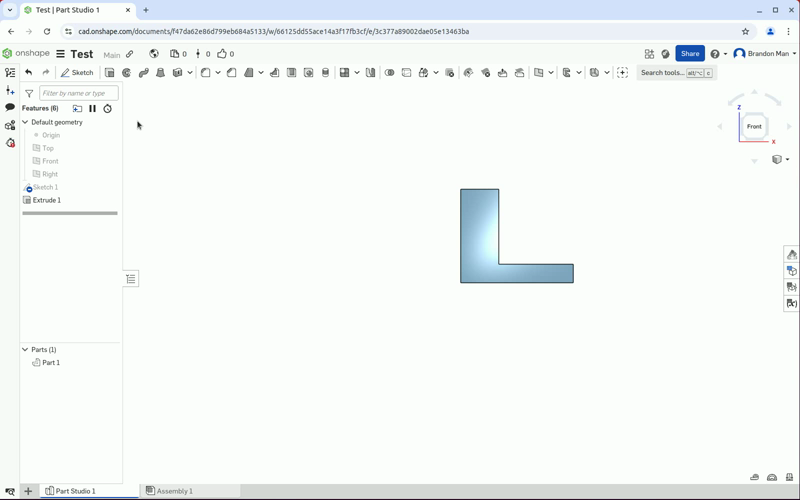
key(shift+h)
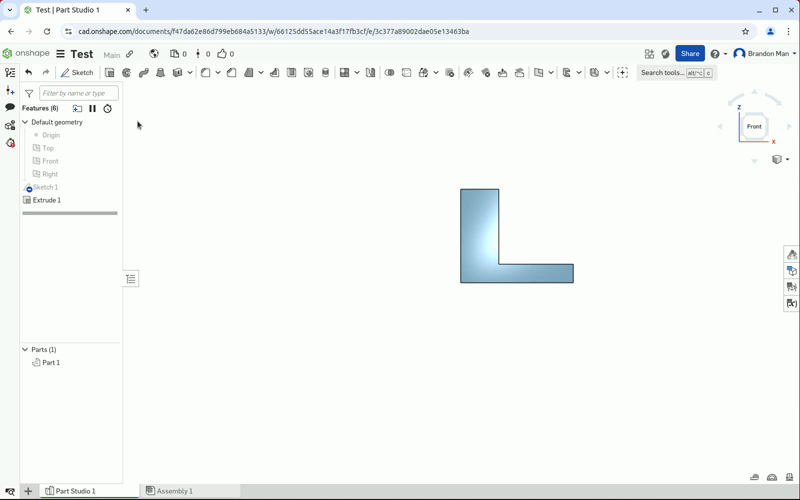
mouse_move(73, 189)
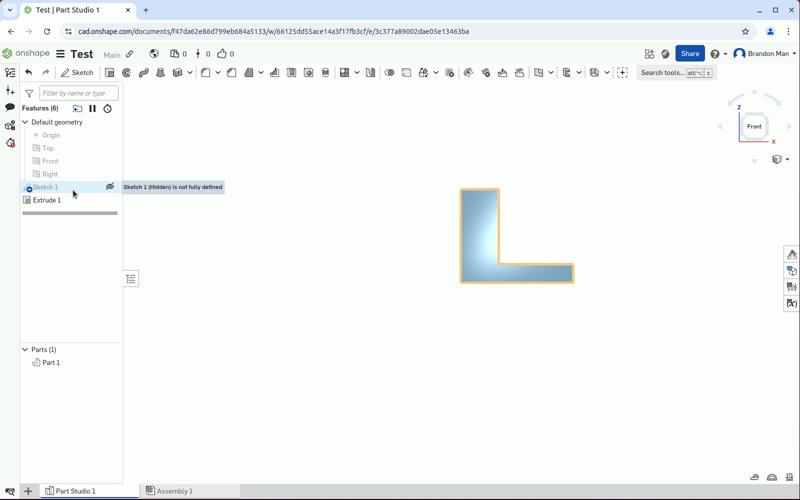
click(73, 189)
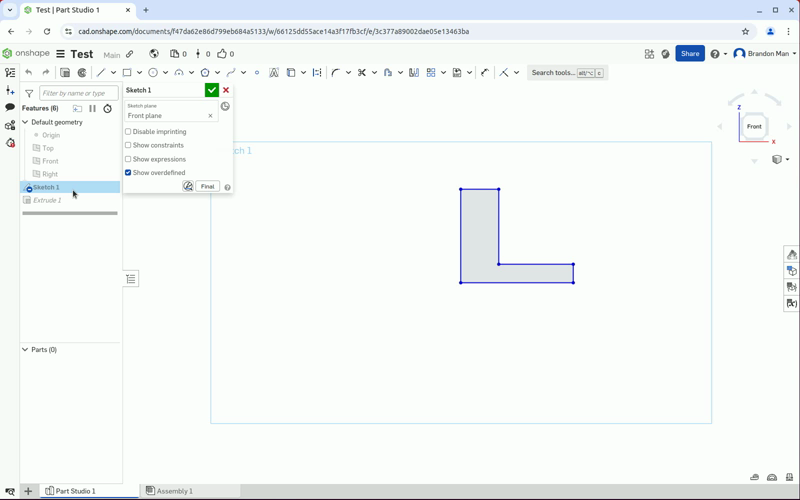
mouse_move(229, 92)
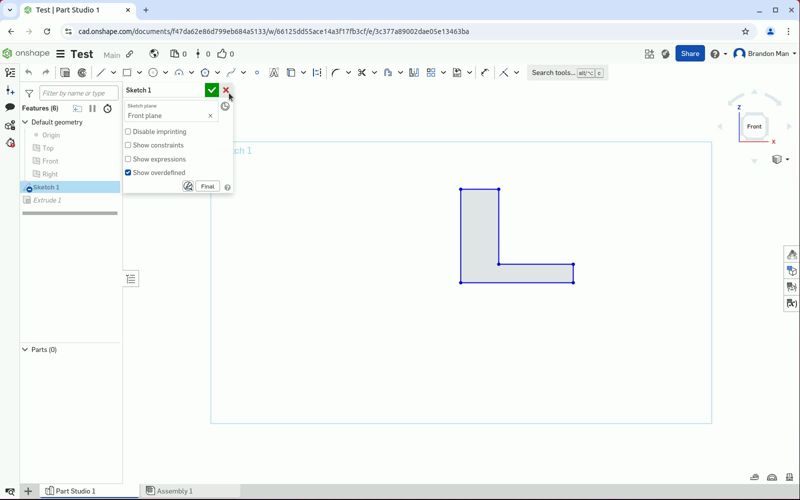
click(229, 92)
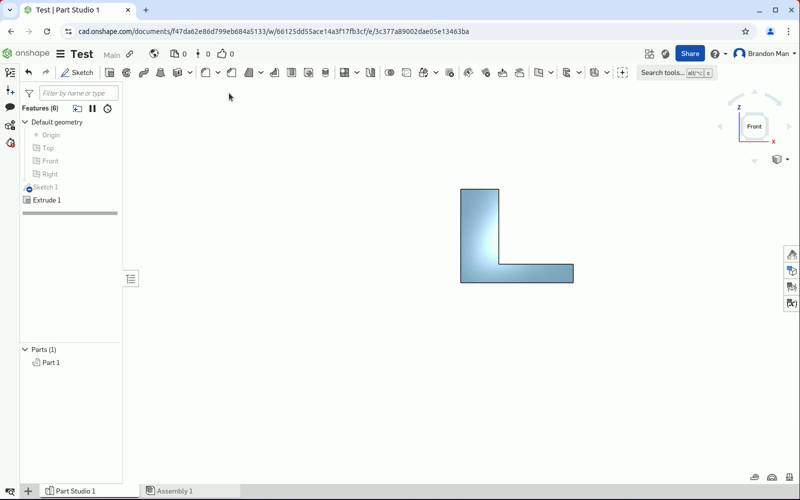
mouse_move(73, 352)
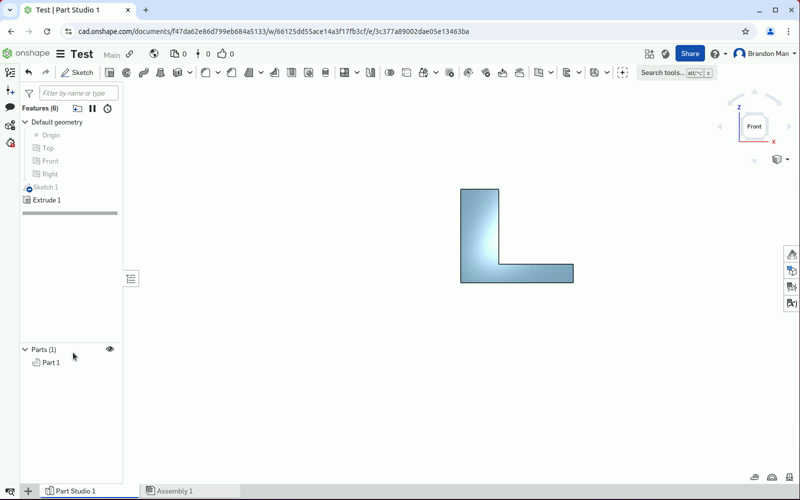
key(y)
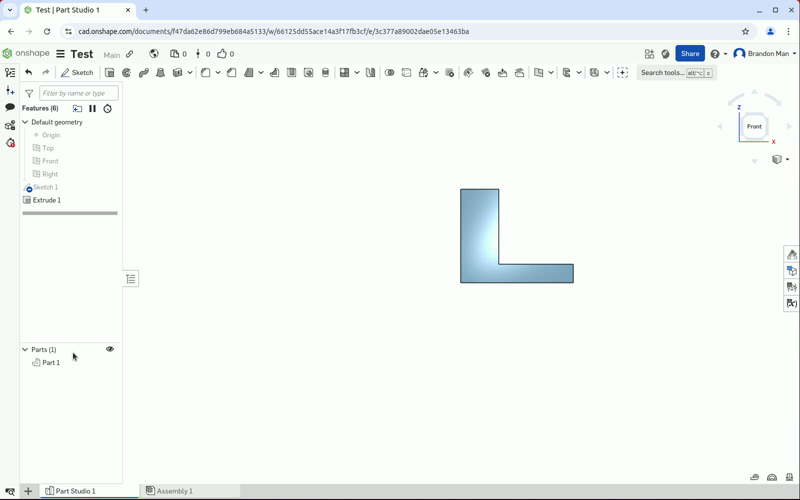
key(shift+p)
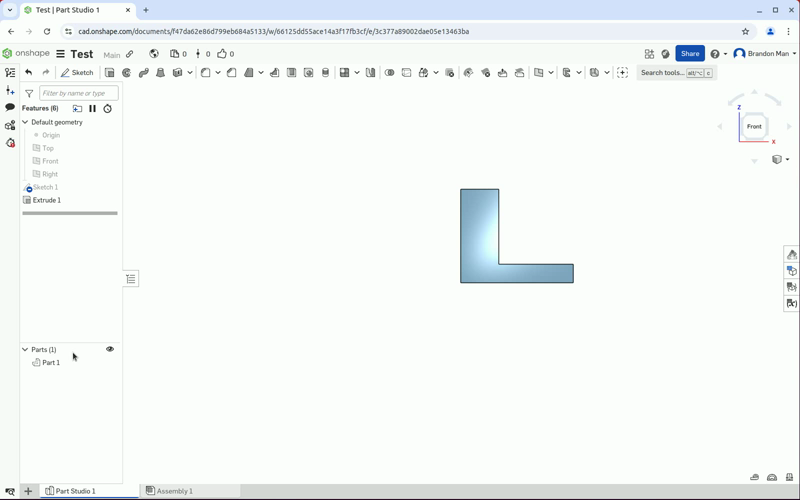
key(space)
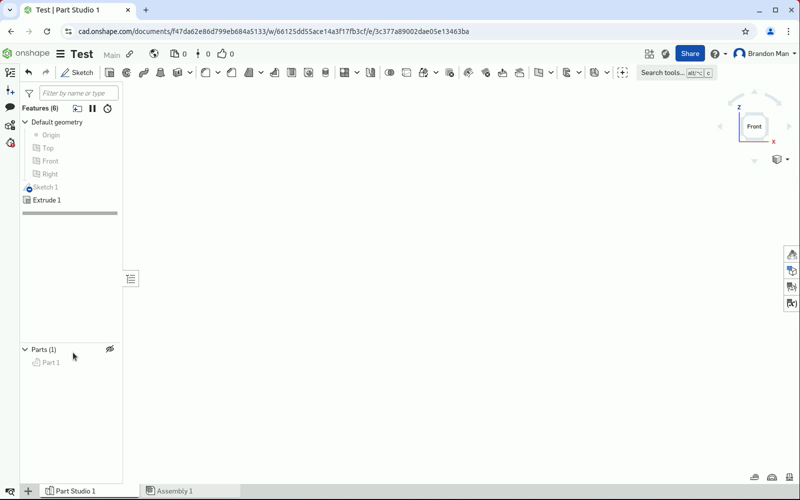
key_down(shift)
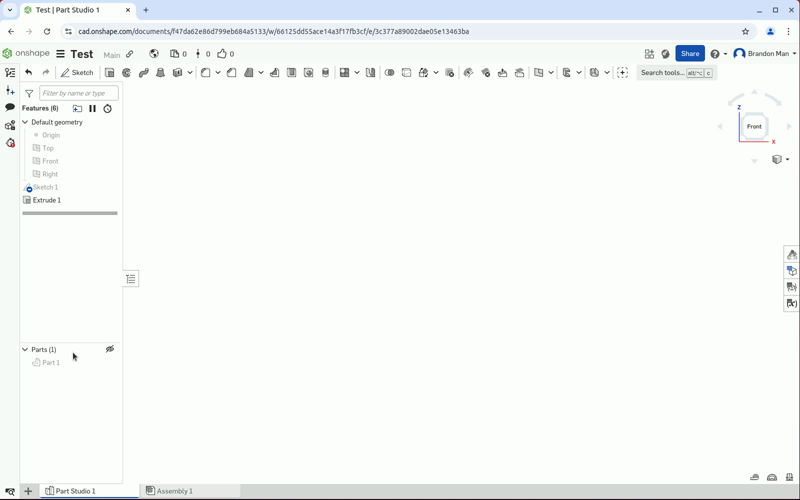
key(down)
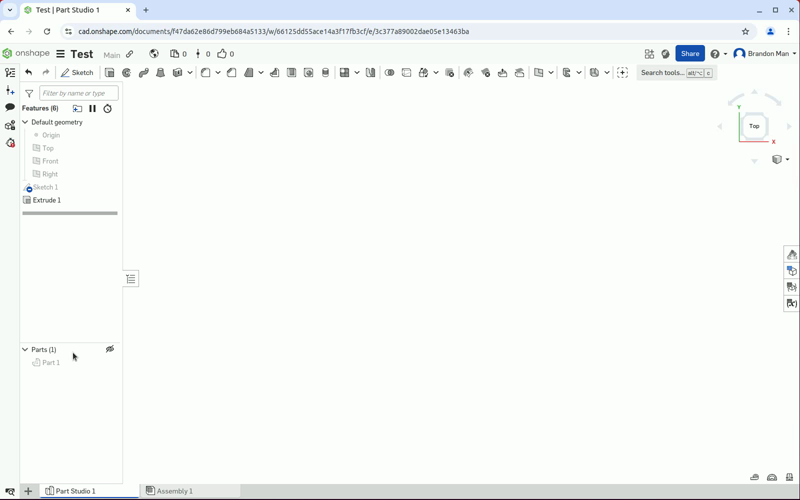
key_up(shift)
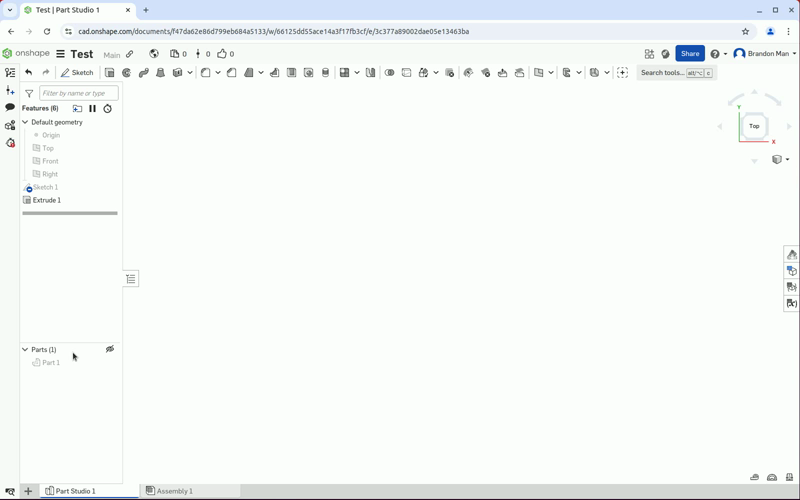
mouse_move(73, 352)
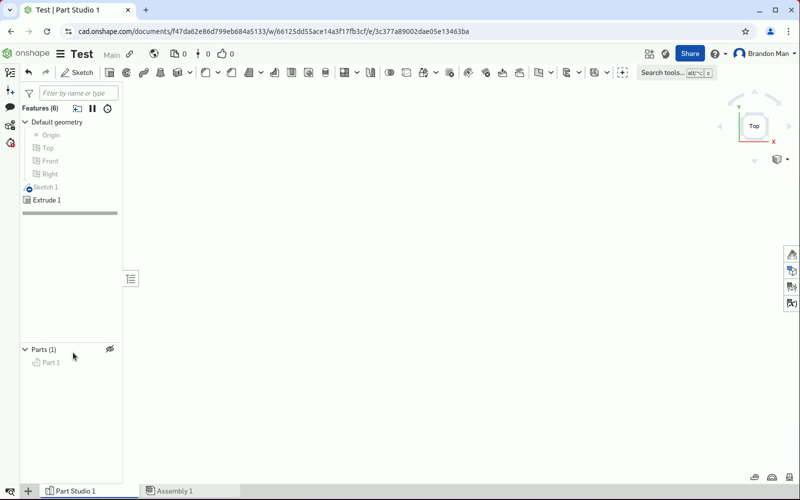
key(shift+y)
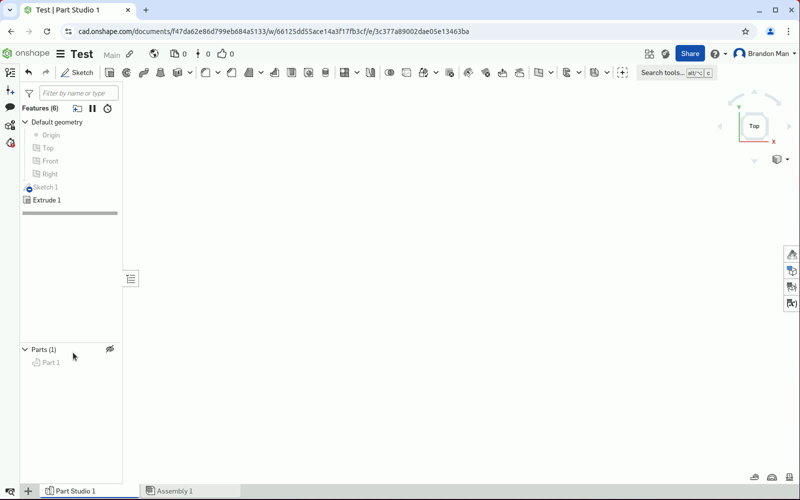
key(shift+s)
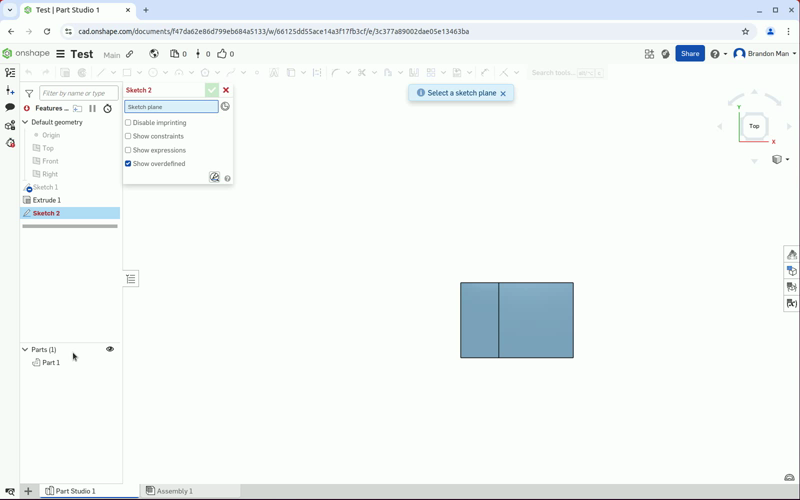
mouse_move(73, 150)
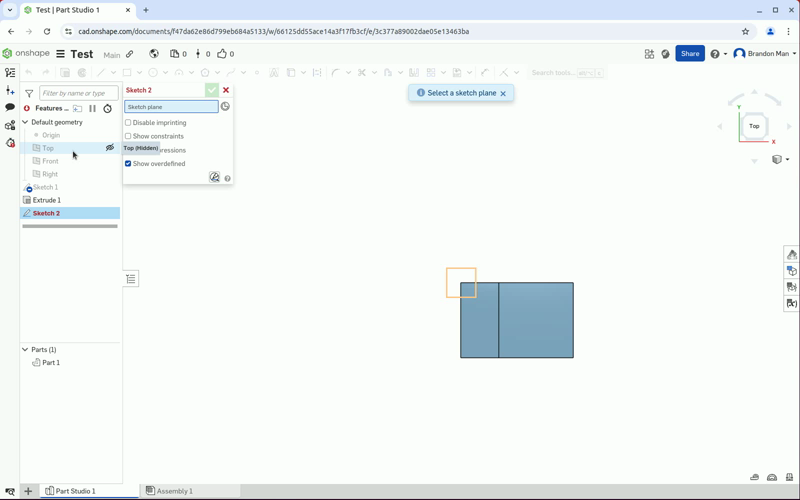
click(73, 150)
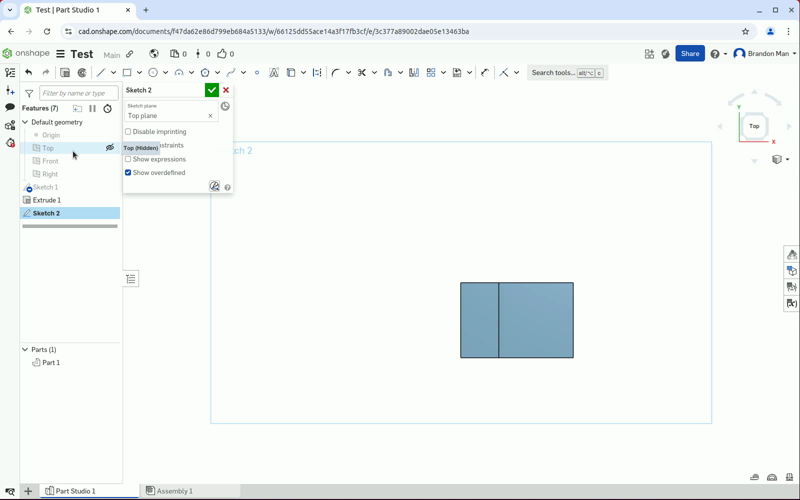
mouse_move(73, 352)
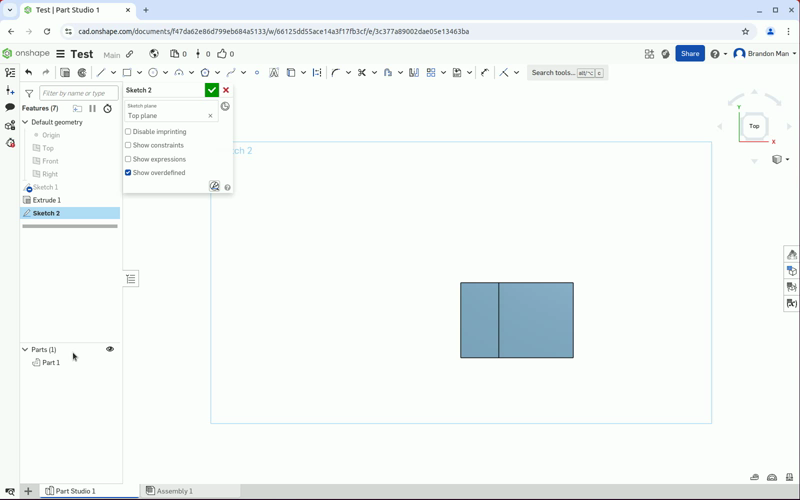
key(y)
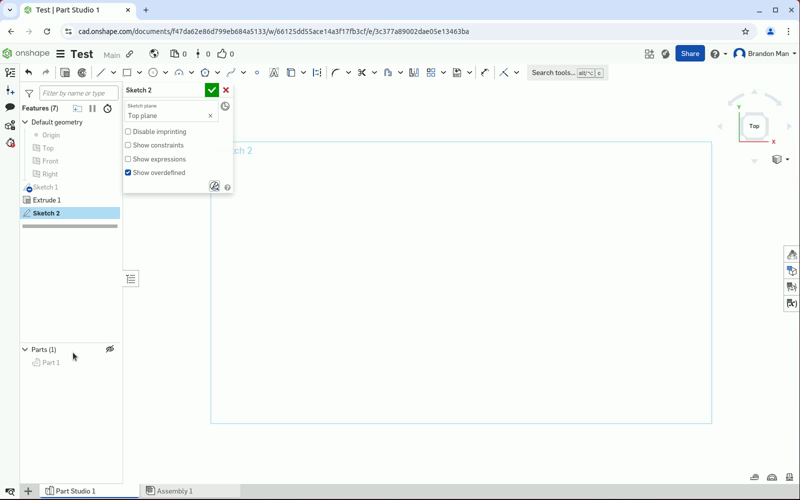
key(l)
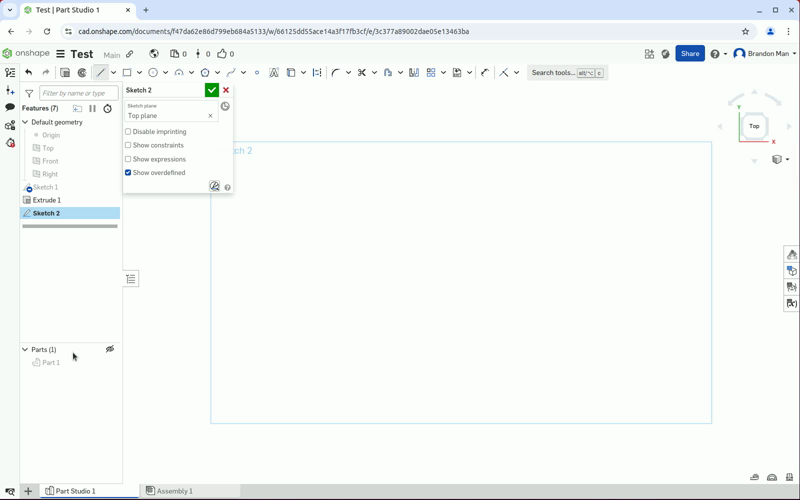
key_down(shift)
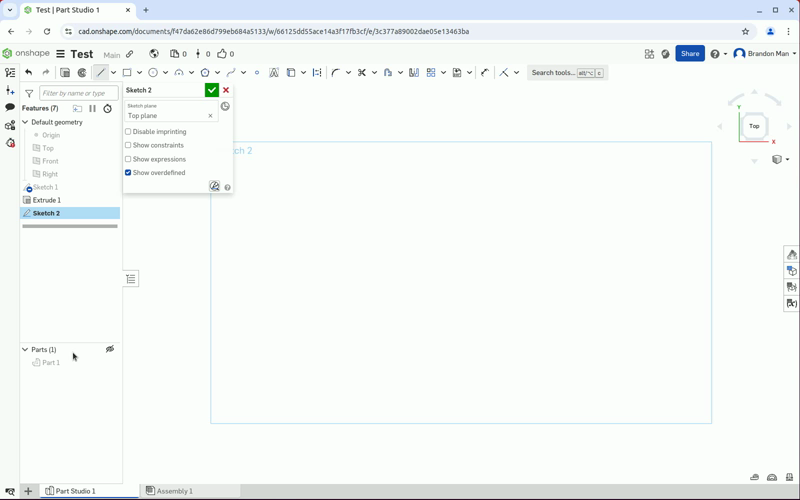
mouse_move(460, 357)
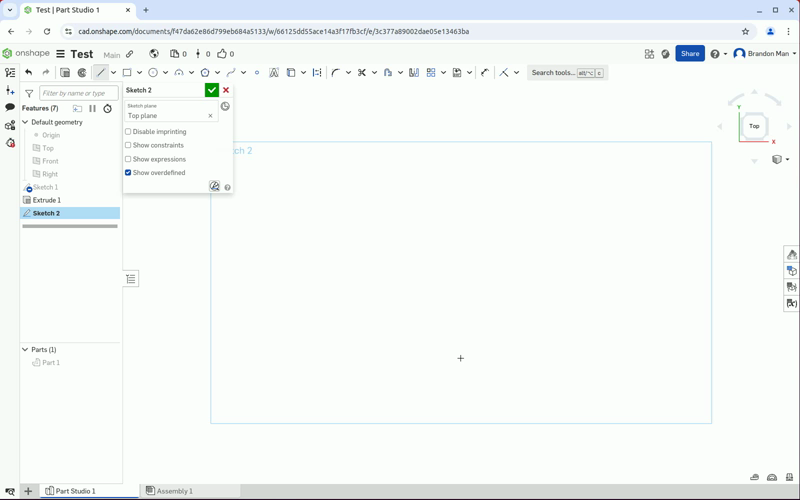
click(460, 357)
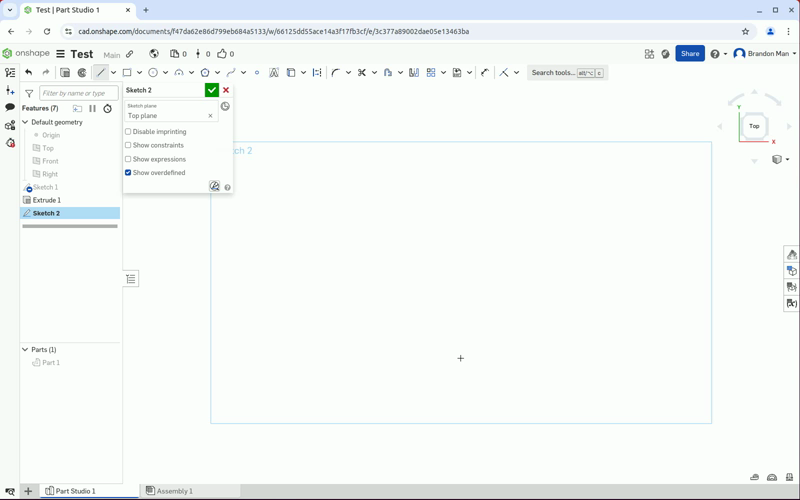
key_up(shift)
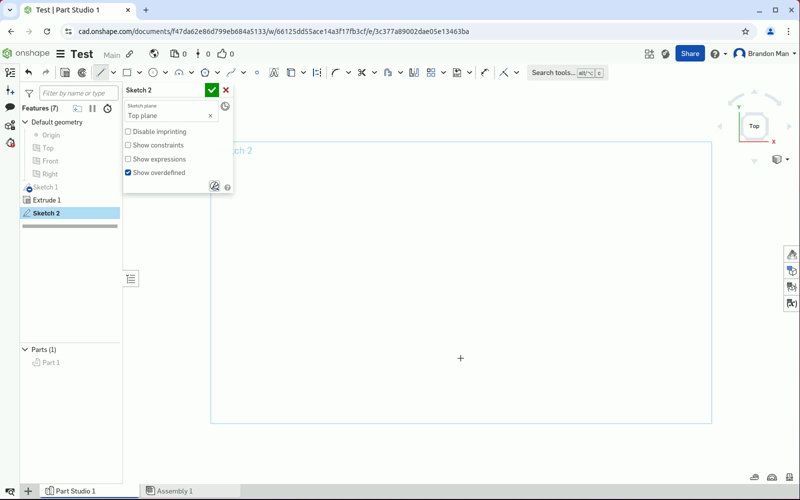
key_down(shift)
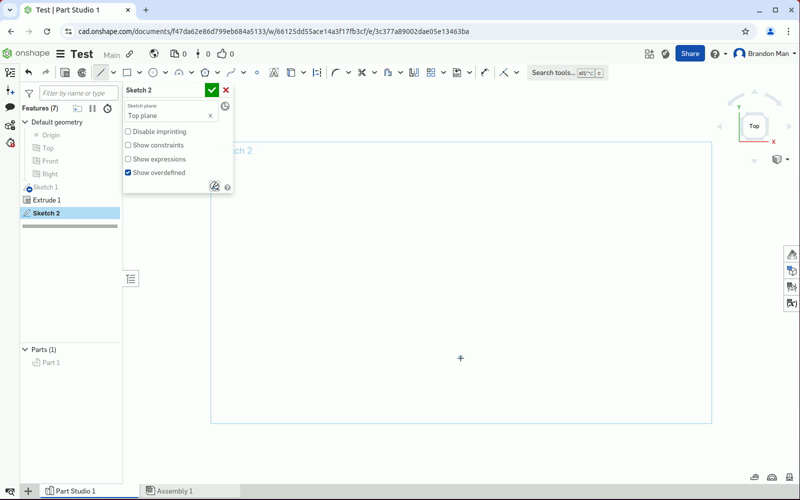
mouse_move(490, 357)
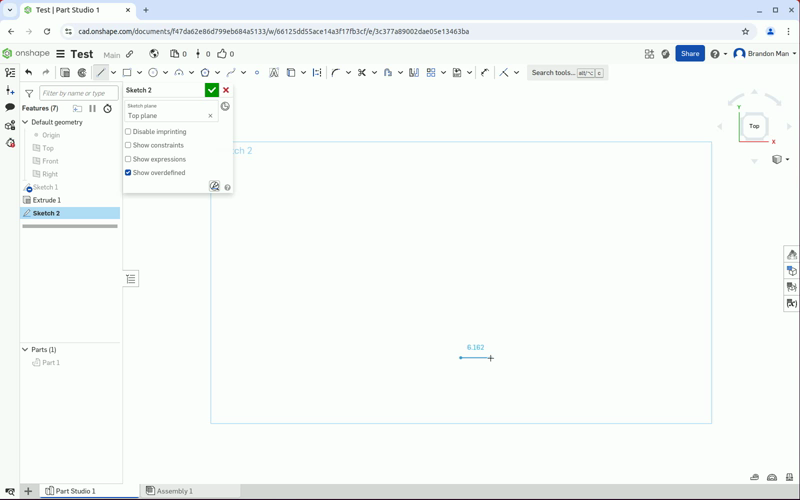
mouse_move(498, 357)
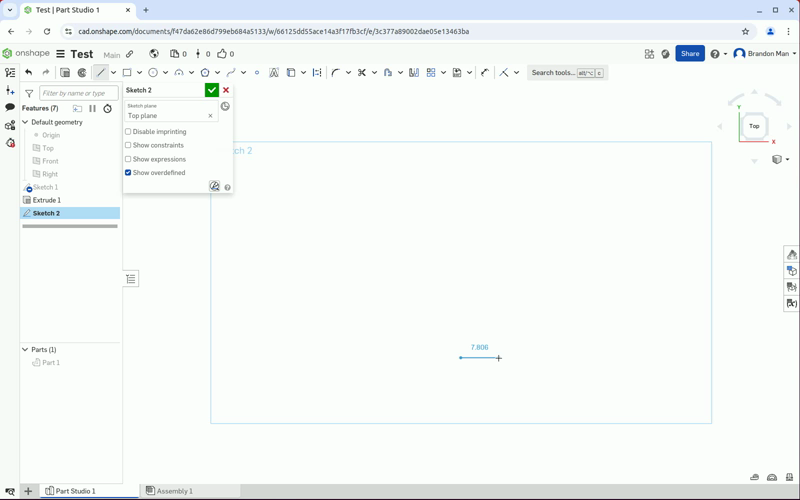
click(498, 357)
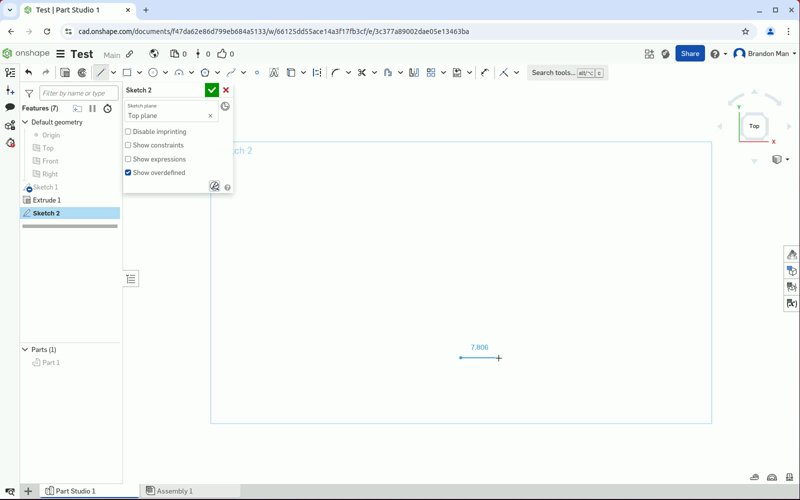
key_up(shift)
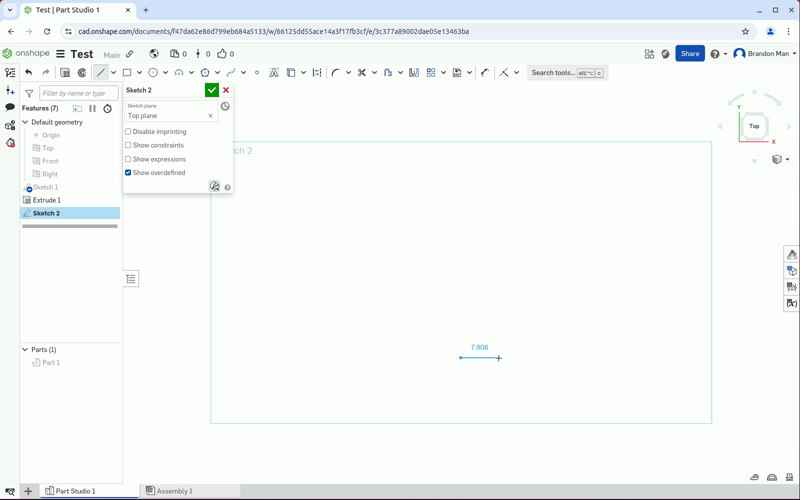
key_down(shift)
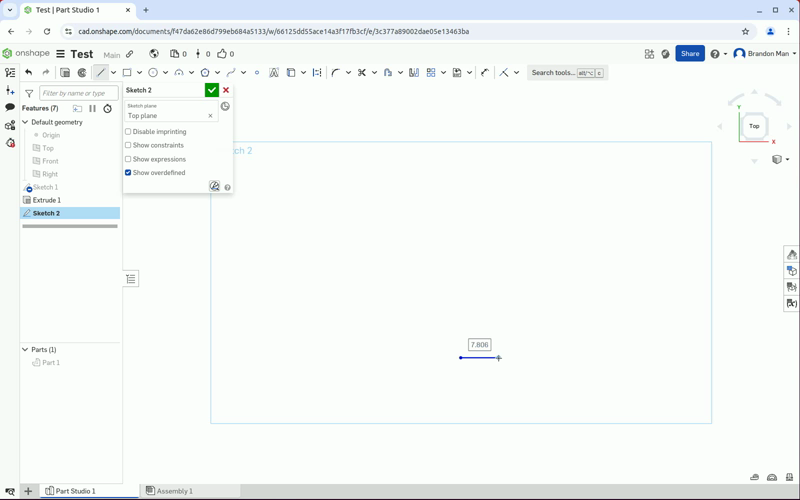
mouse_move(498, 283)
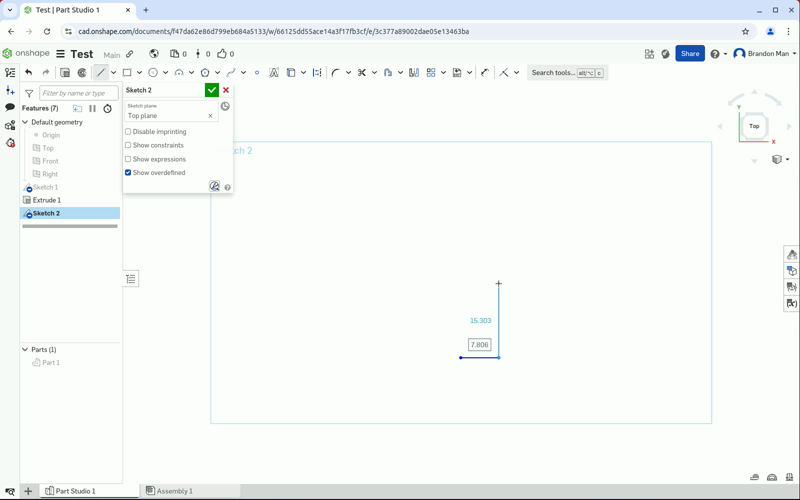
click(498, 283)
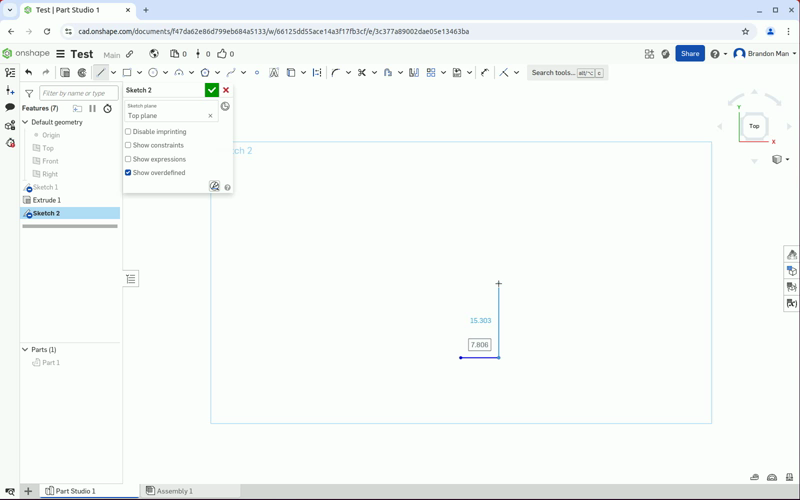
key_up(shift)
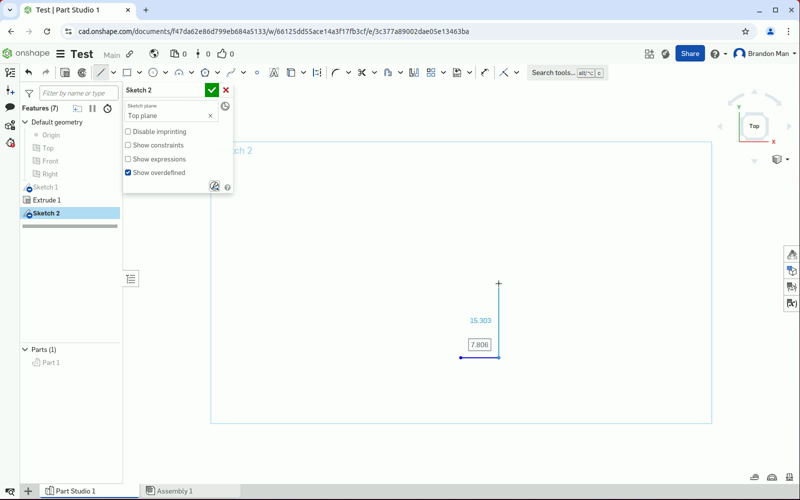
key_down(shift)
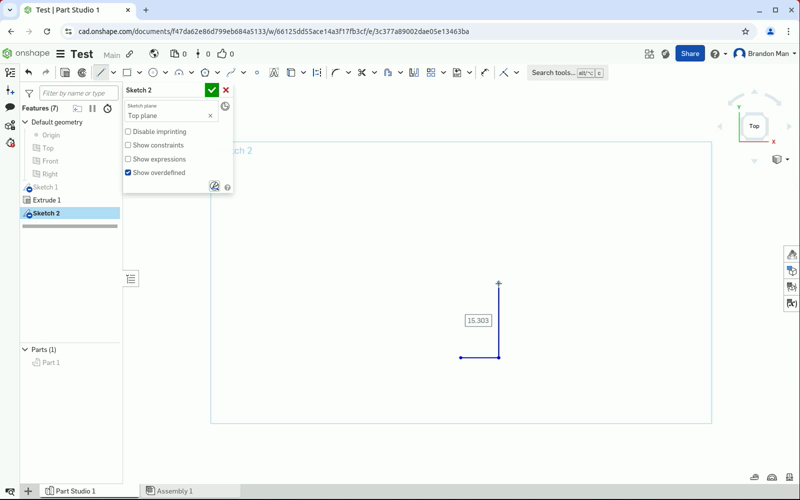
mouse_move(573, 283)
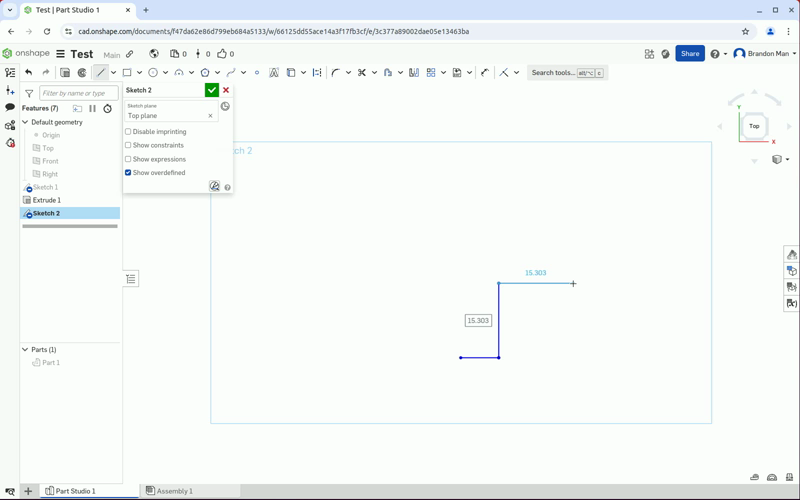
click(573, 283)
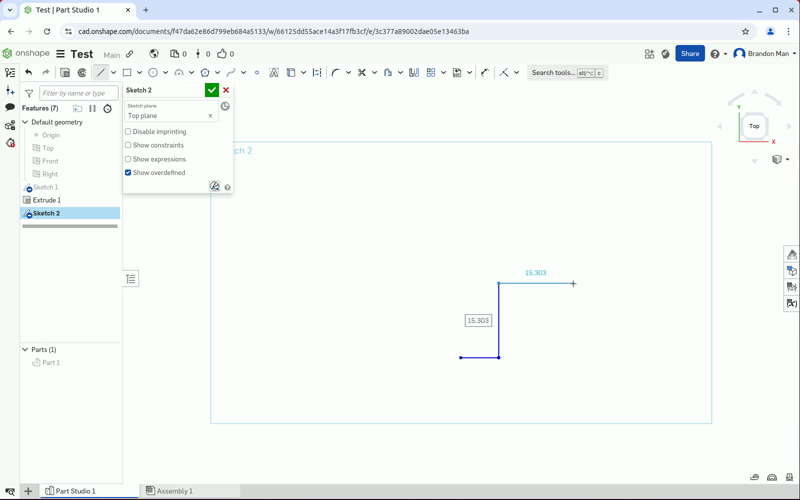
key_up(shift)
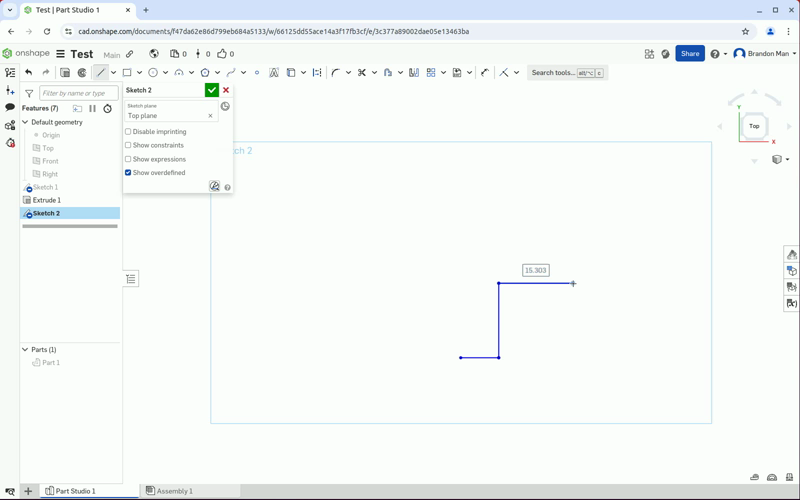
key_down(shift)
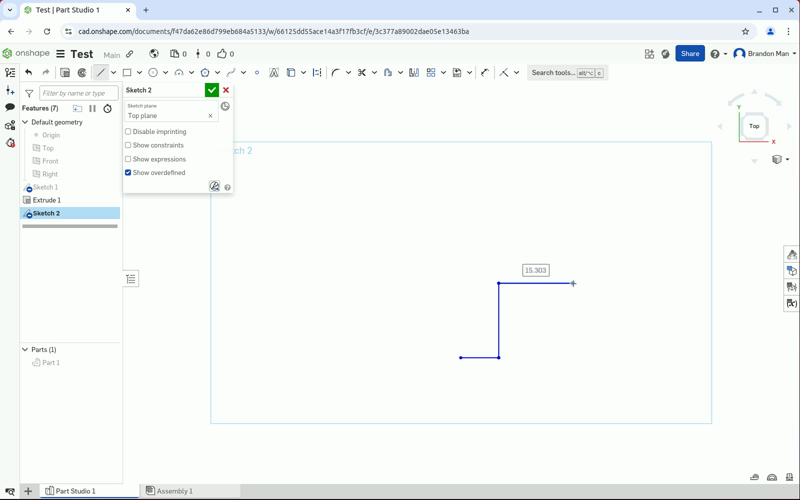
mouse_move(589, 283)
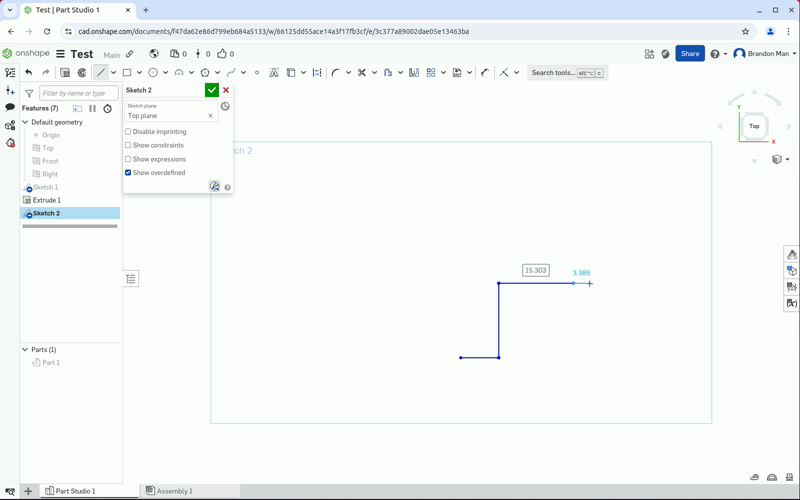
mouse_move(573, 264)
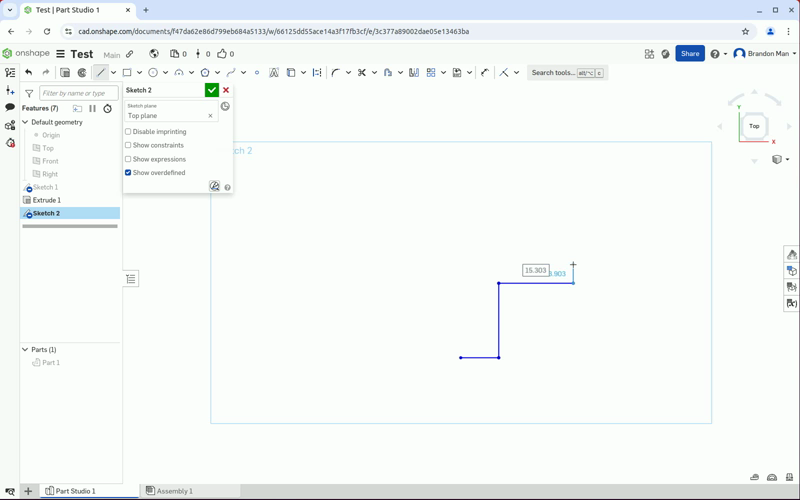
click(573, 264)
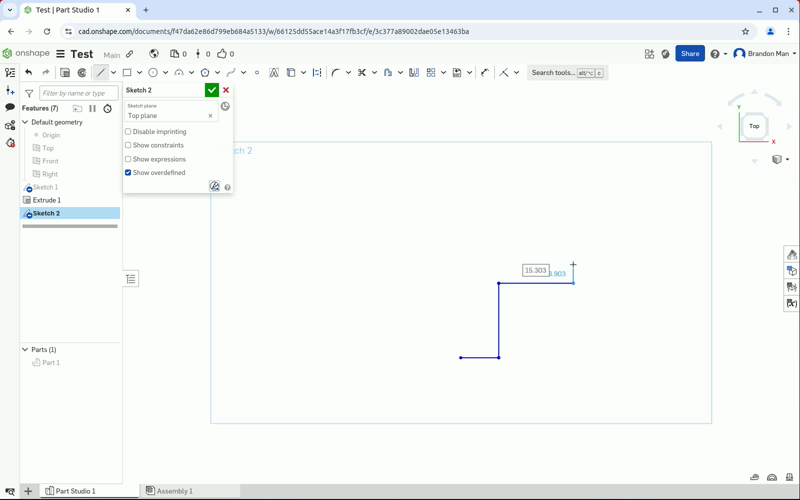
key_up(shift)
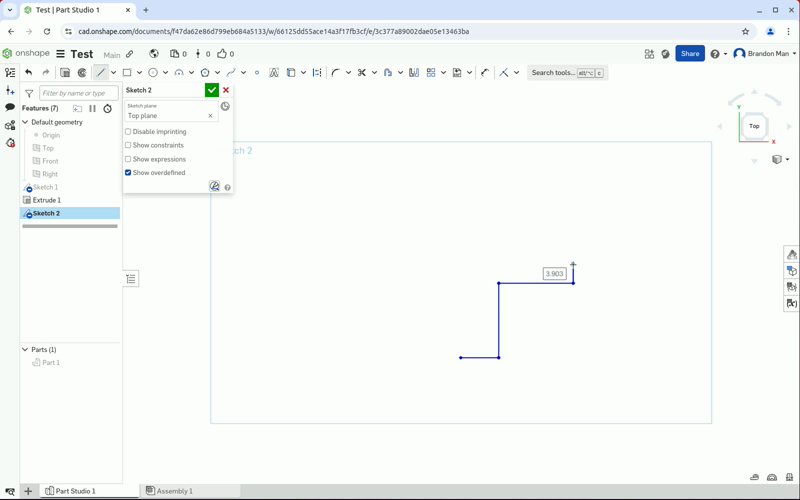
key_down(shift)
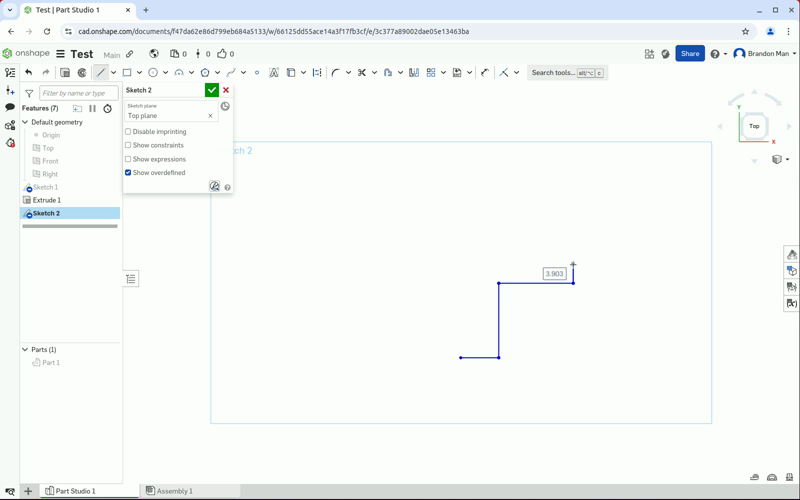
mouse_move(460, 264)
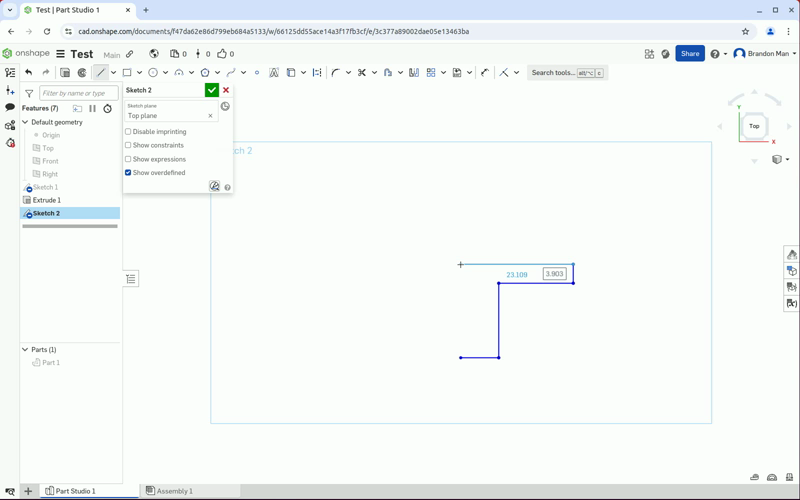
click(460, 264)
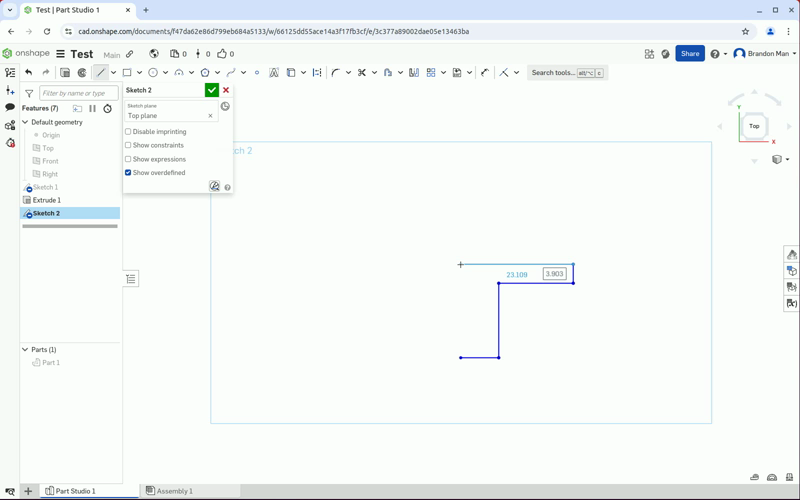
key_up(shift)
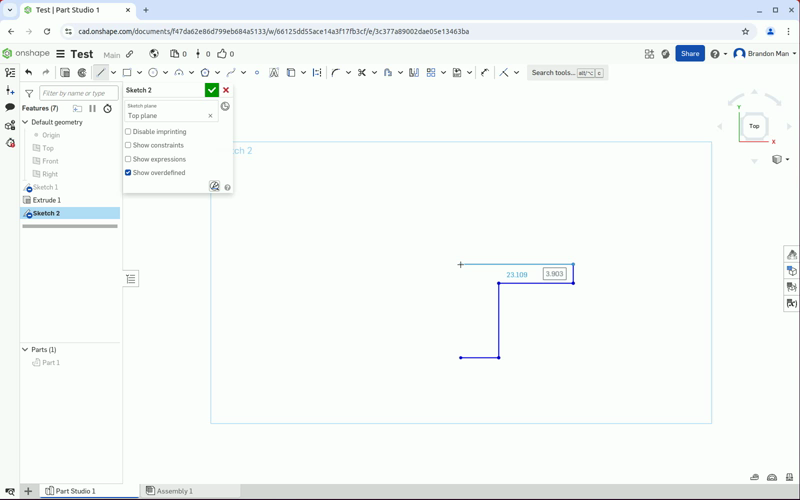
key_down(shift)
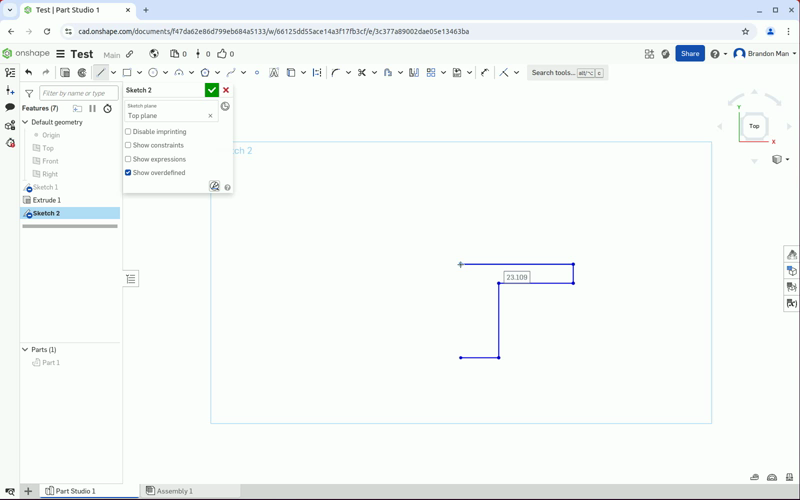
mouse_move(490, 264)
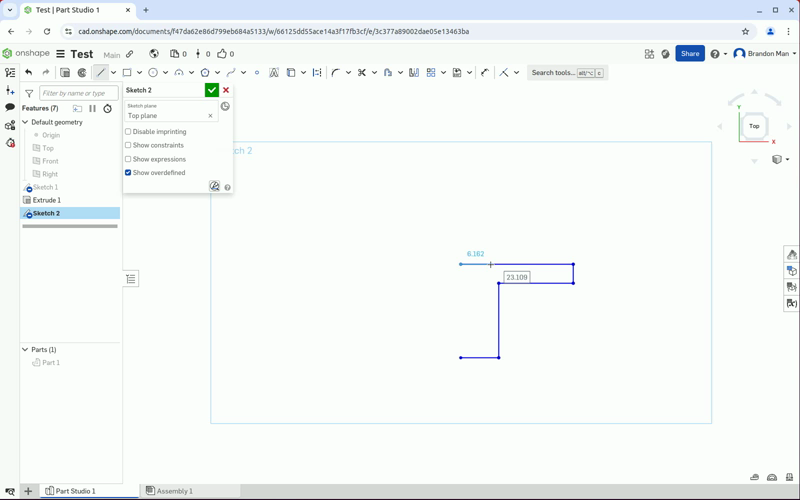
mouse_move(460, 283)
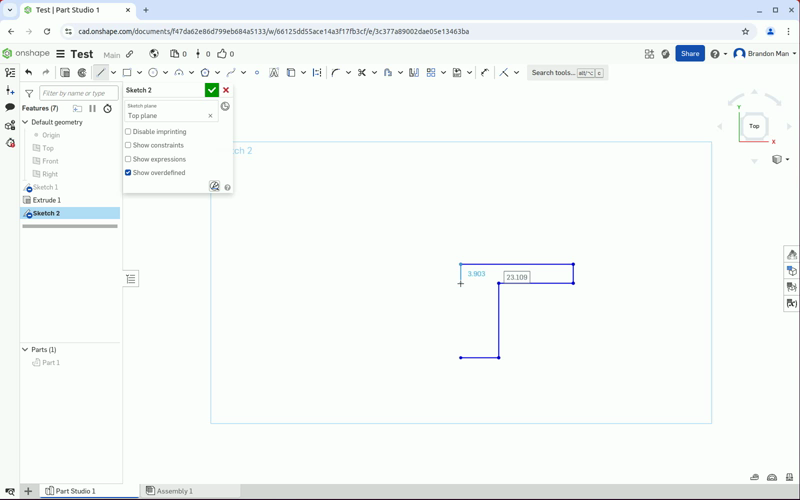
click(460, 283)
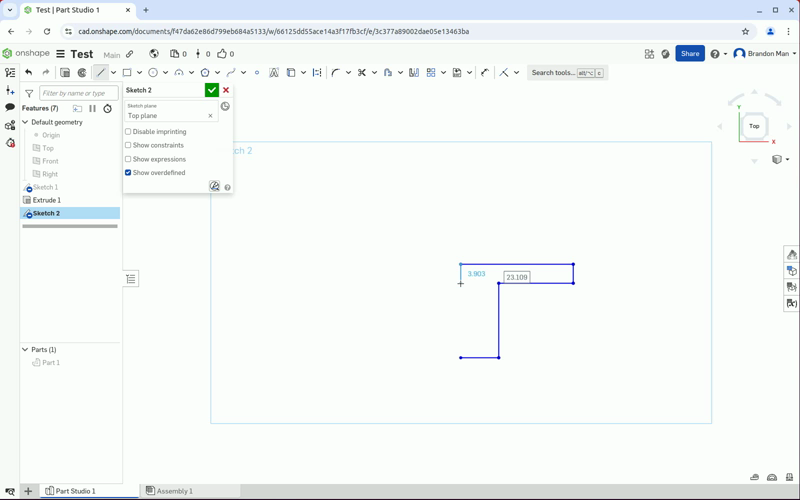
key_up(shift)
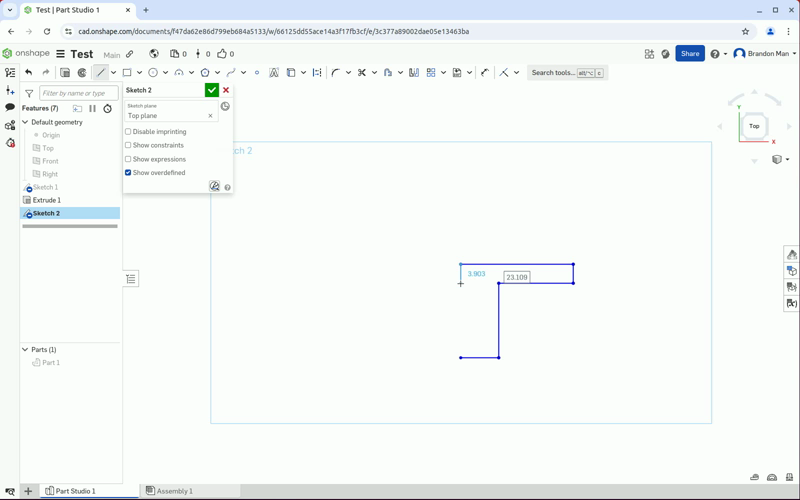
key_down(shift)
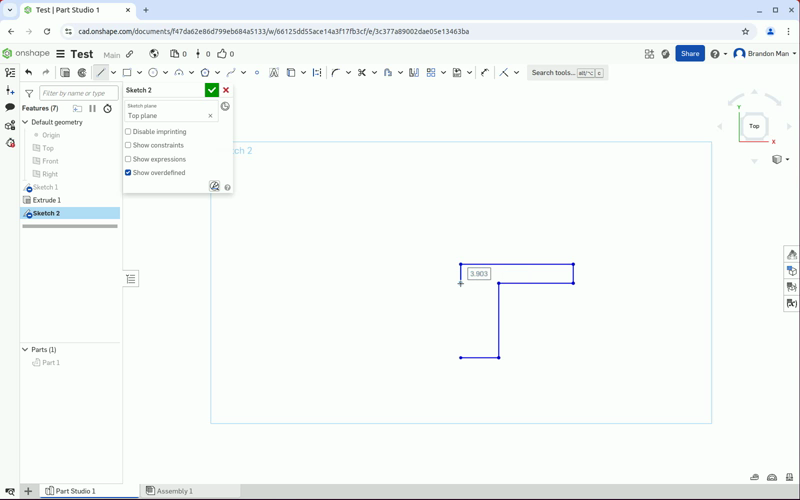
mouse_move(460, 357)
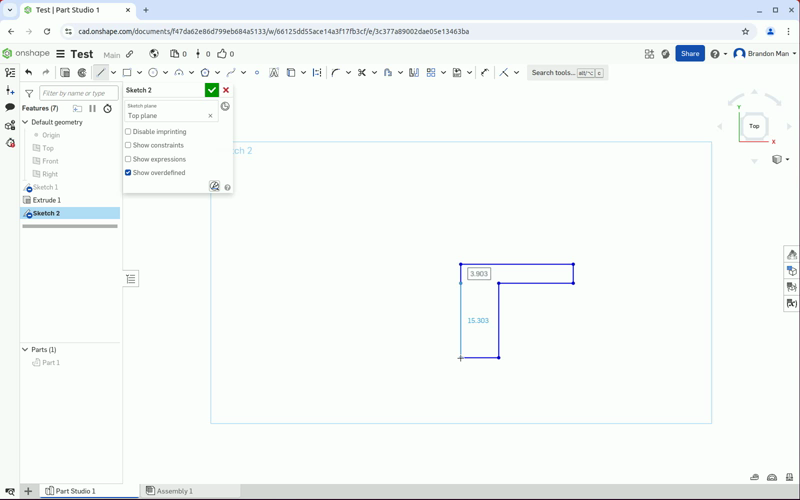
key_up(shift)
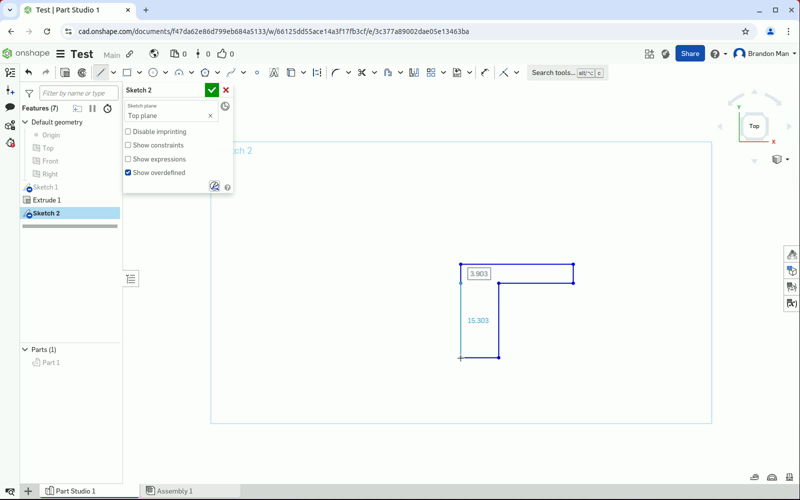
click(460, 357)
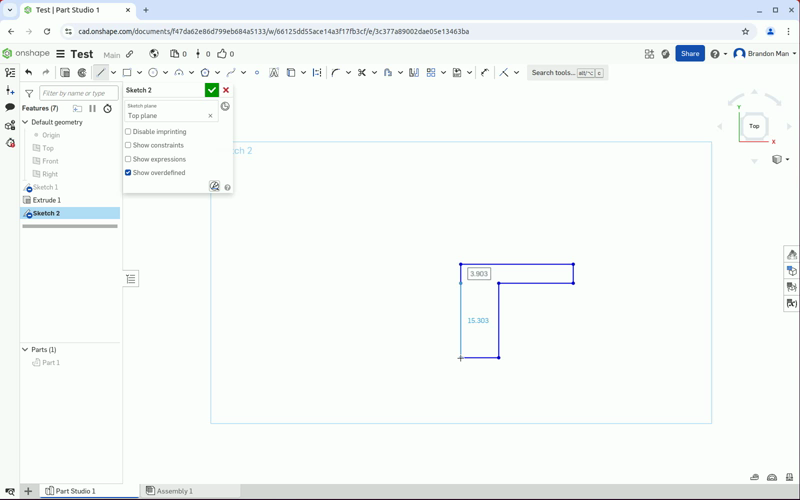
key(esc)
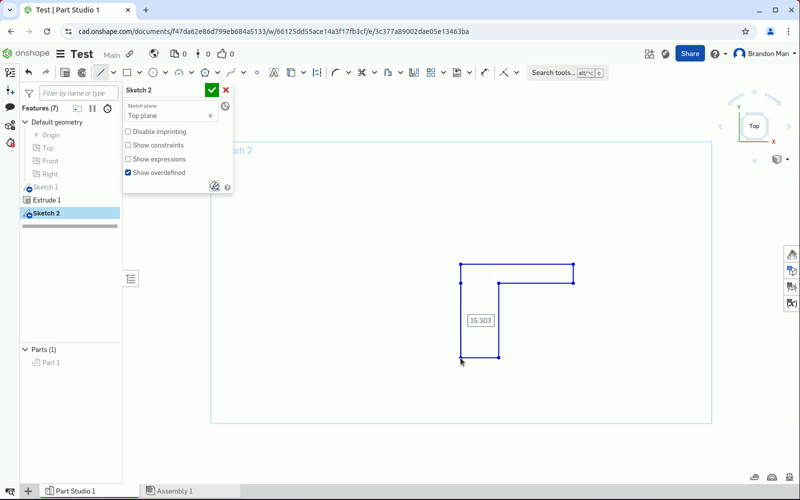
mouse_move(482, 302)
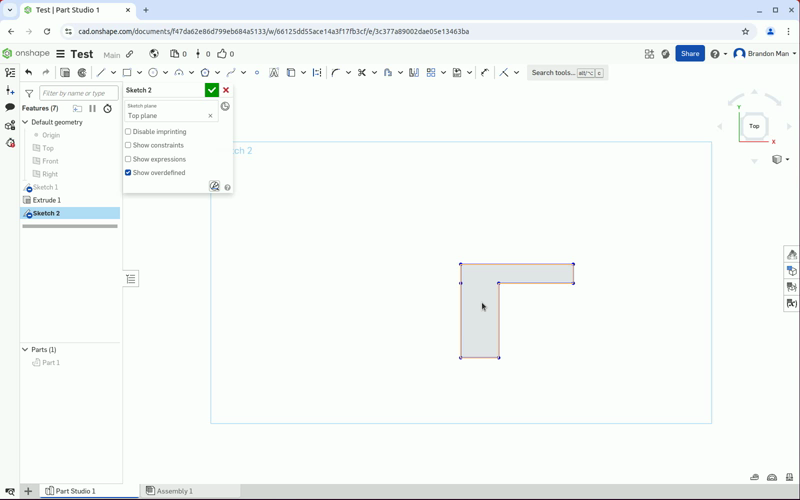
click(482, 302)
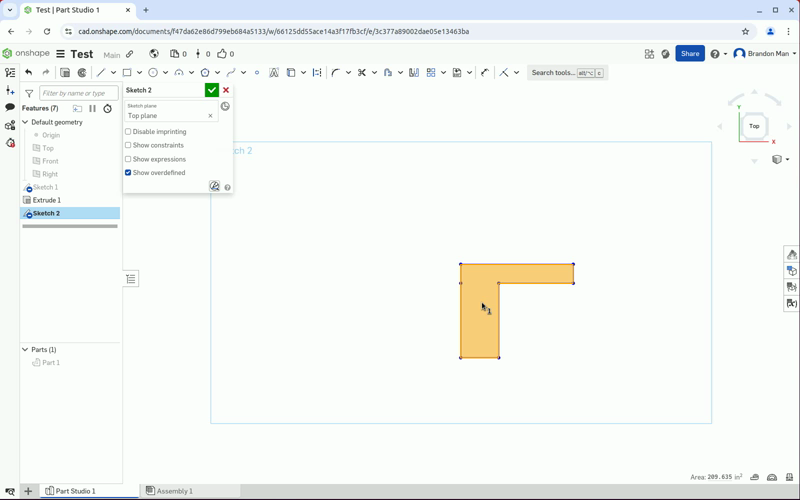
mouse_move(73, 352)
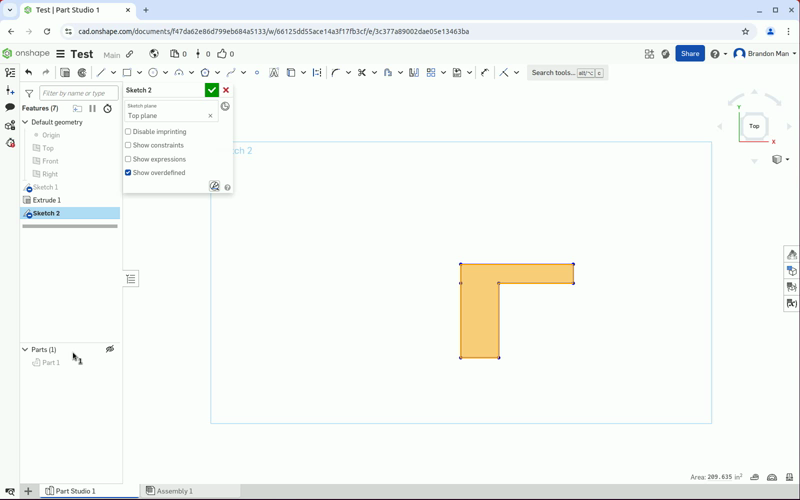
key(shift+y)
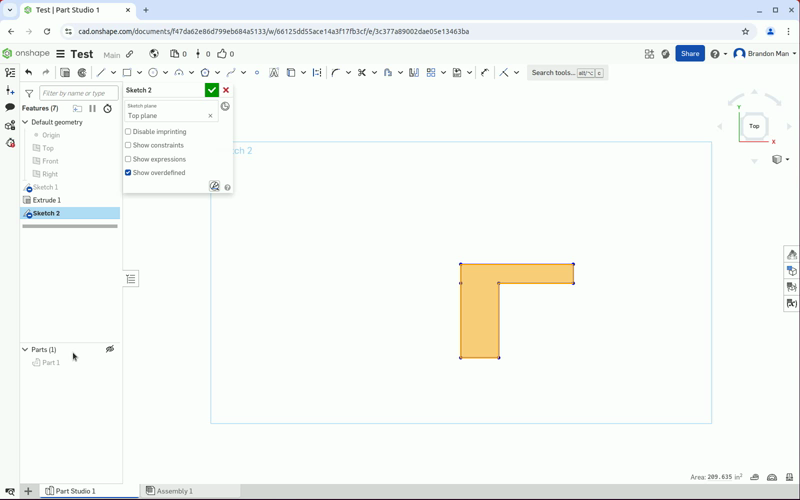
key(shift+e)
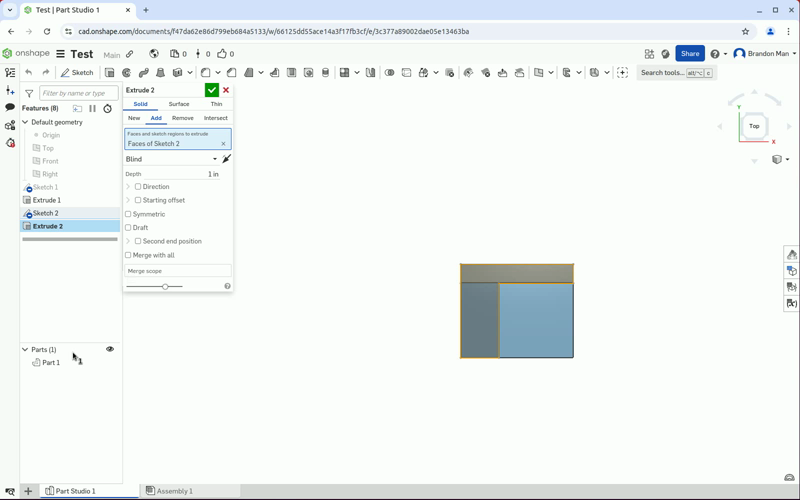
mouse_move(143, 106)
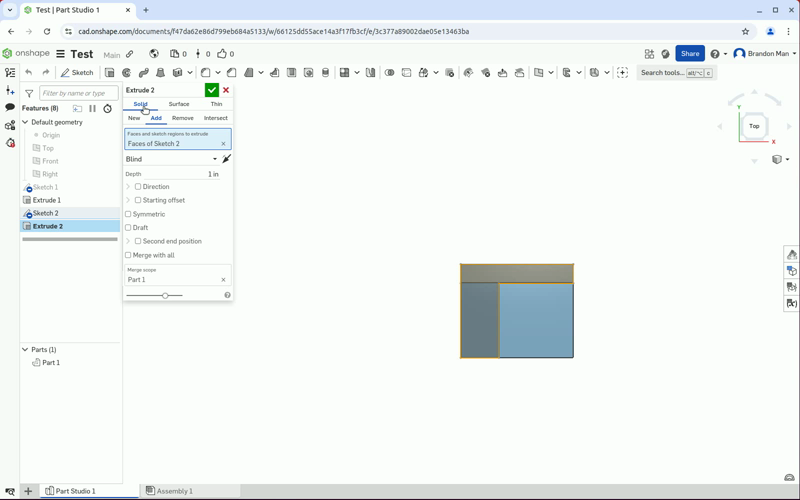
click(143, 106)
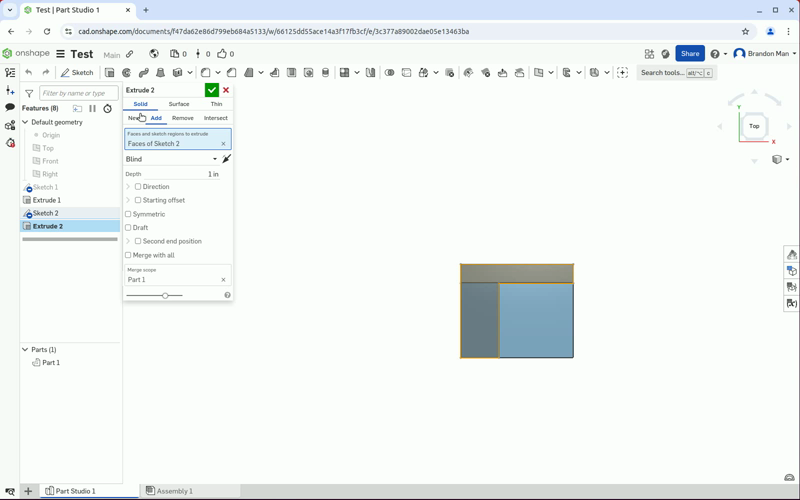
mouse_move(137, 120)
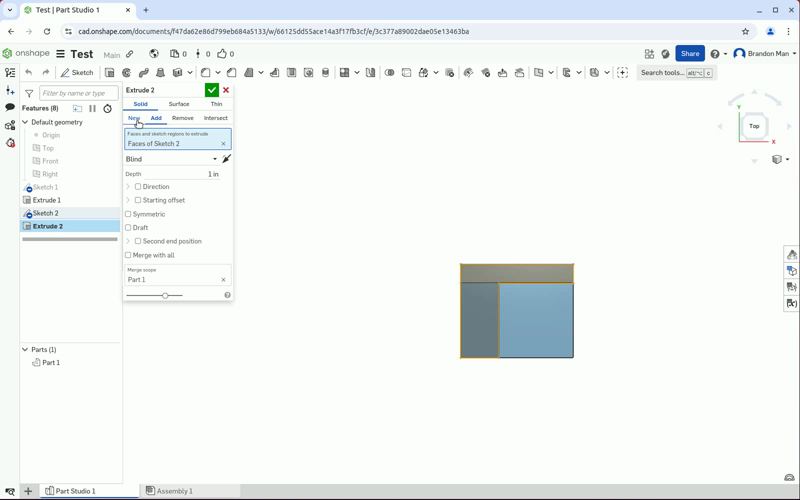
click(137, 120)
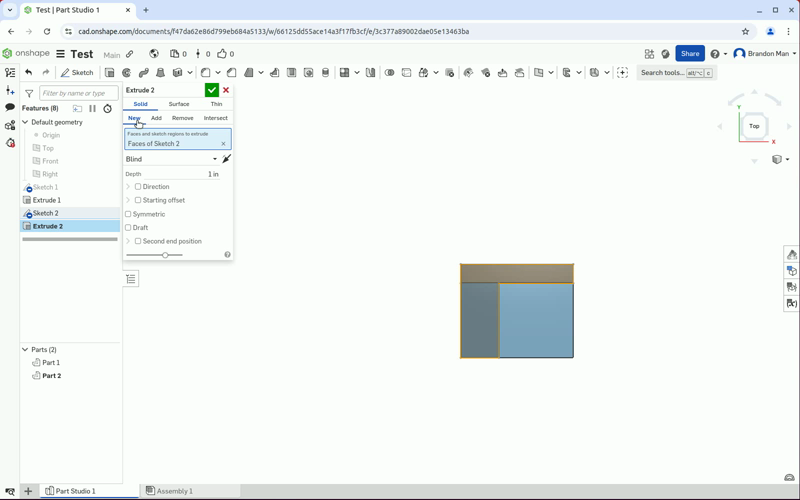
key(tab, 4)
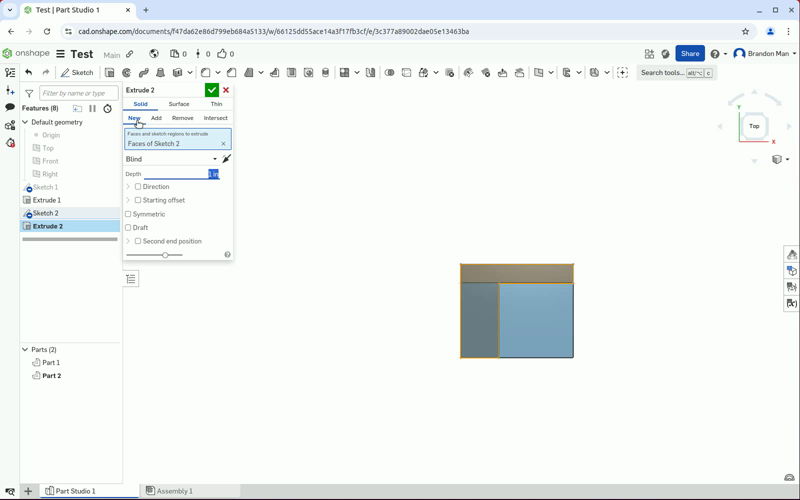
text(19.257)
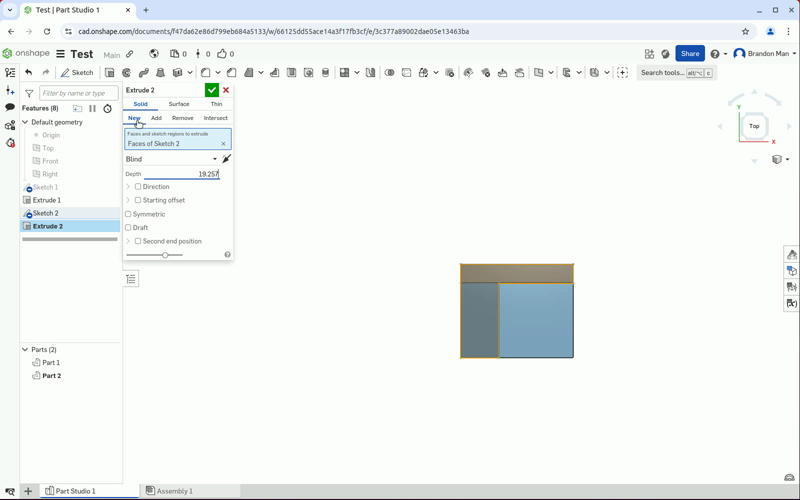
key(enter)
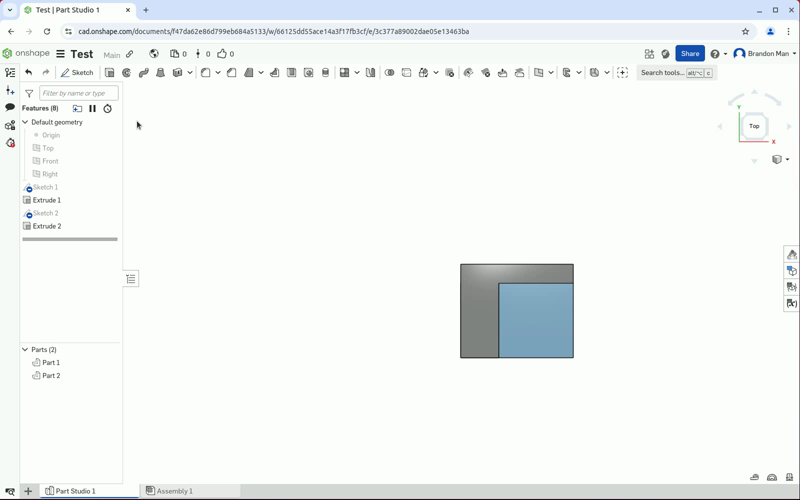
key(shift+h)
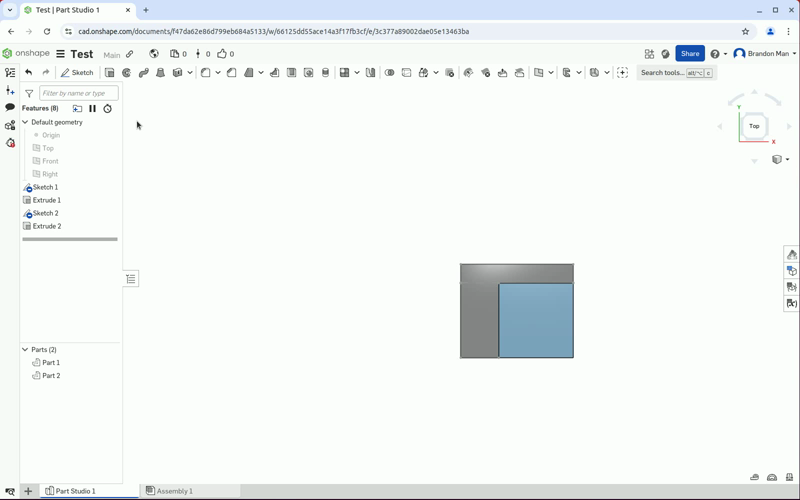
key(shift+h)
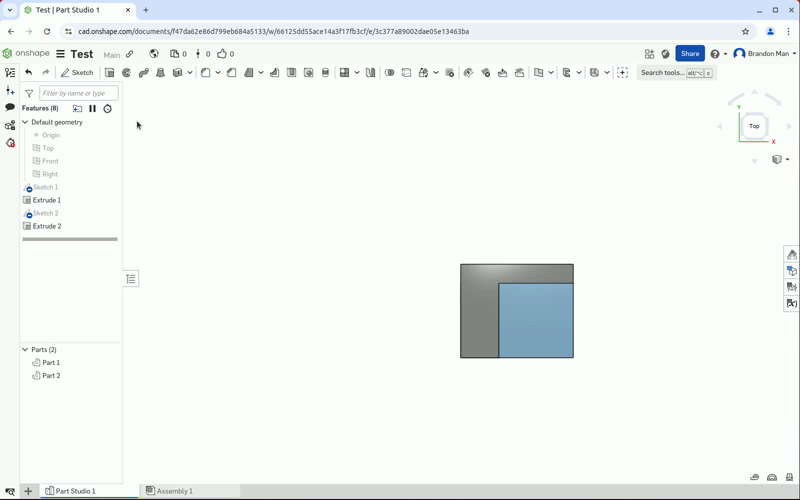
mouse_move(73, 189)
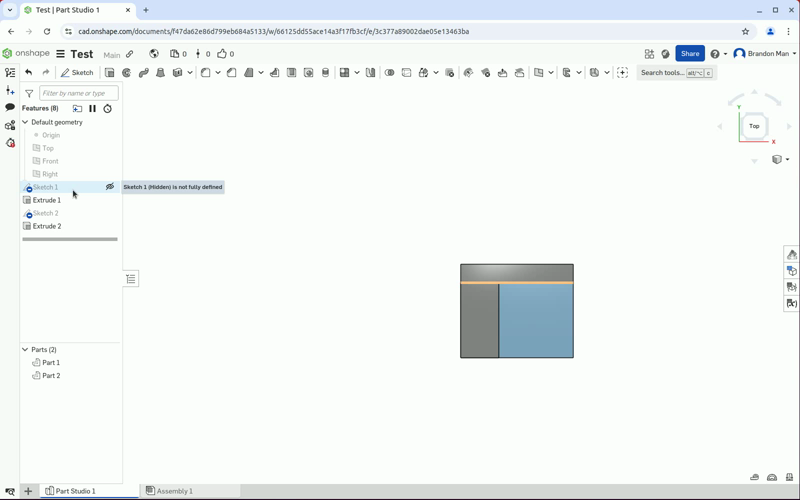
click(73, 189)
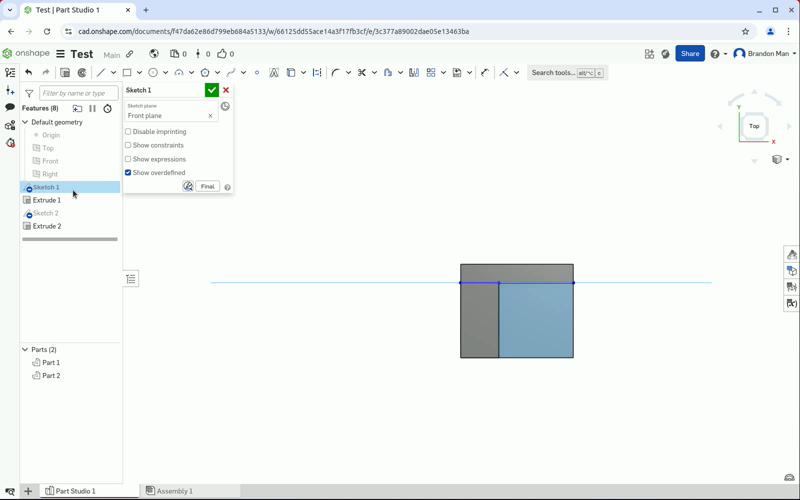
mouse_move(229, 92)
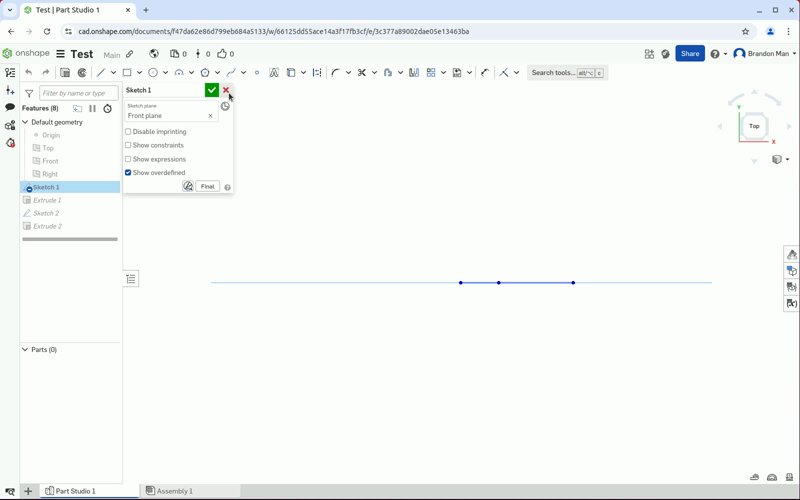
click(229, 92)
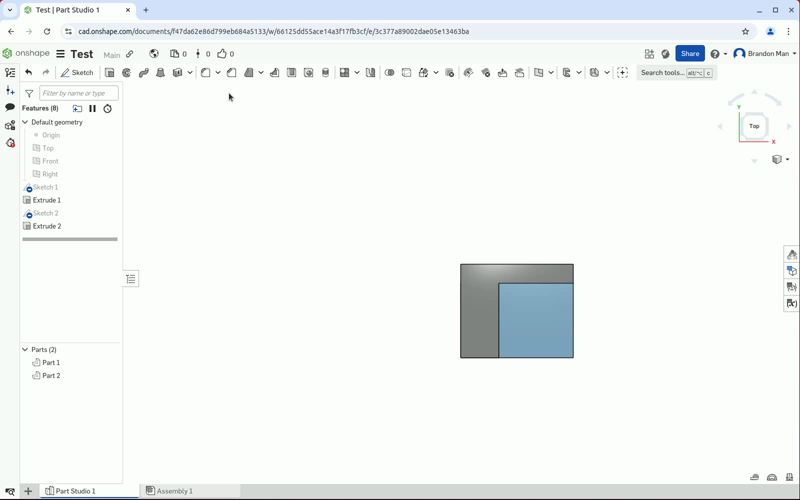
mouse_move(73, 352)
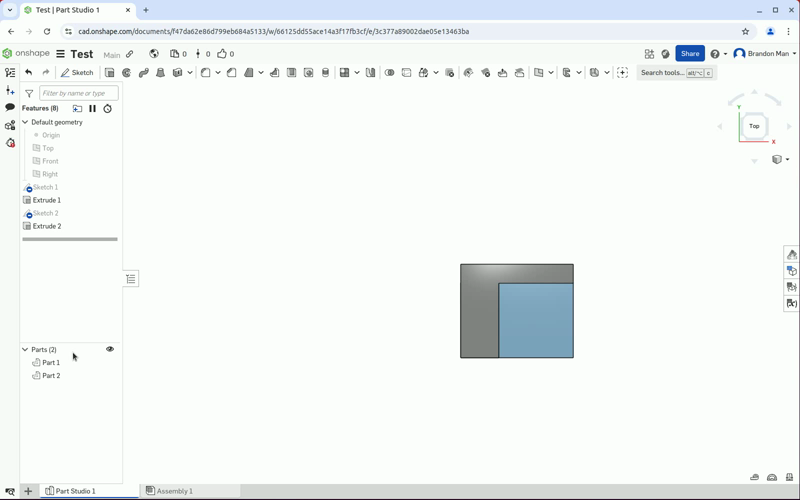
key(y)
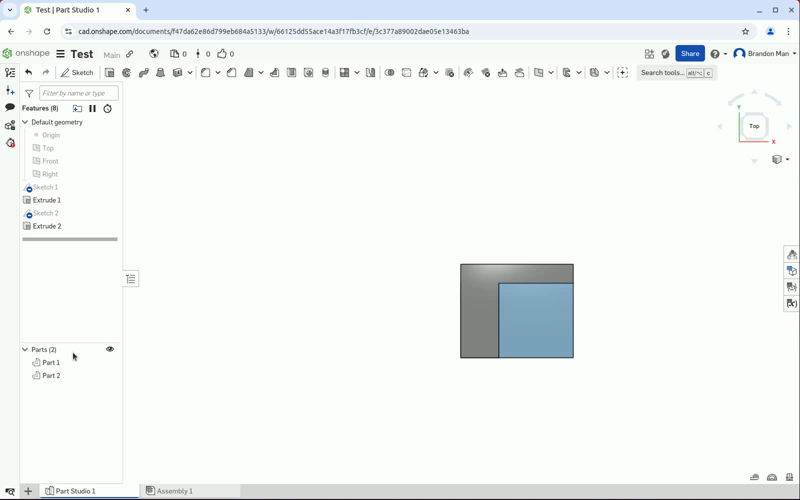
key(shift+p)
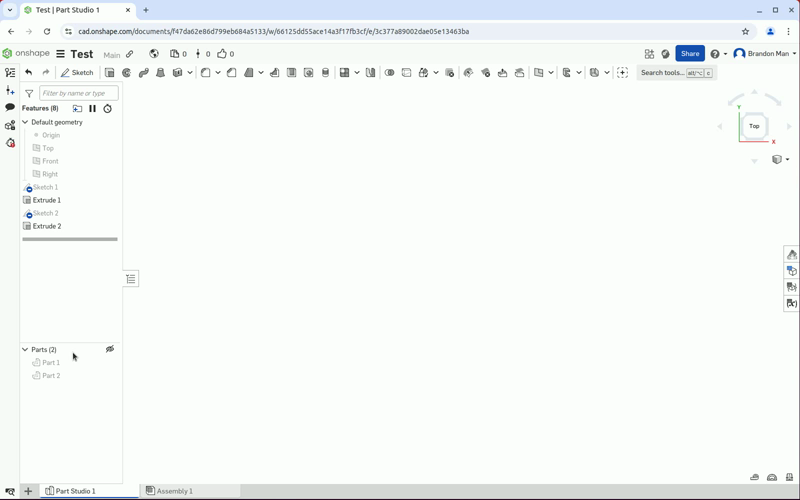
key(space)
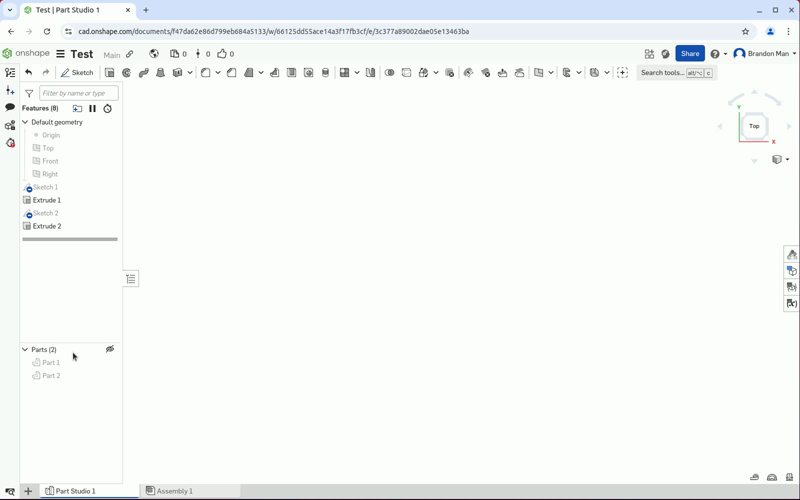
key_down(shift)
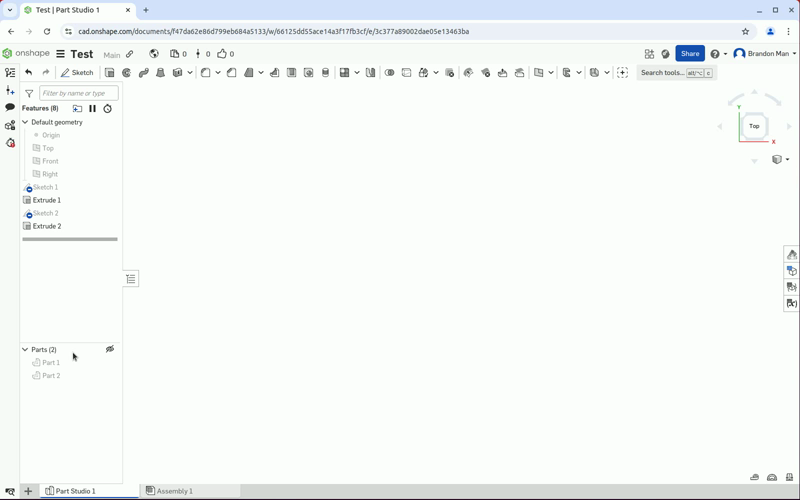
key(up)
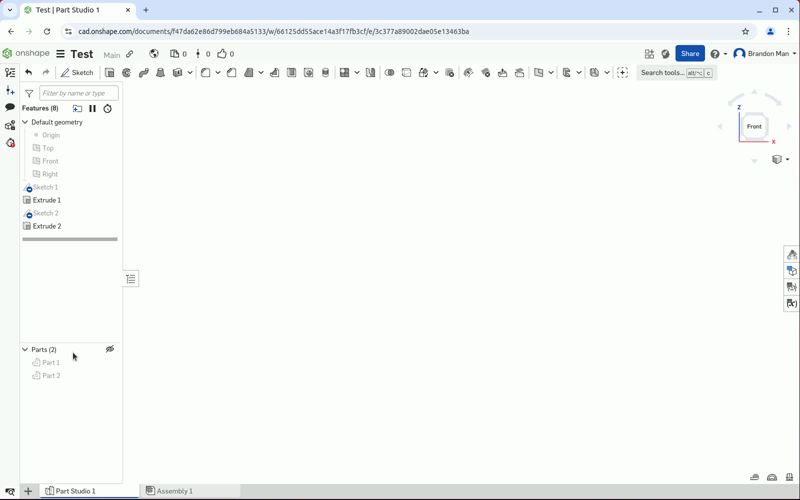
key_up(shift)
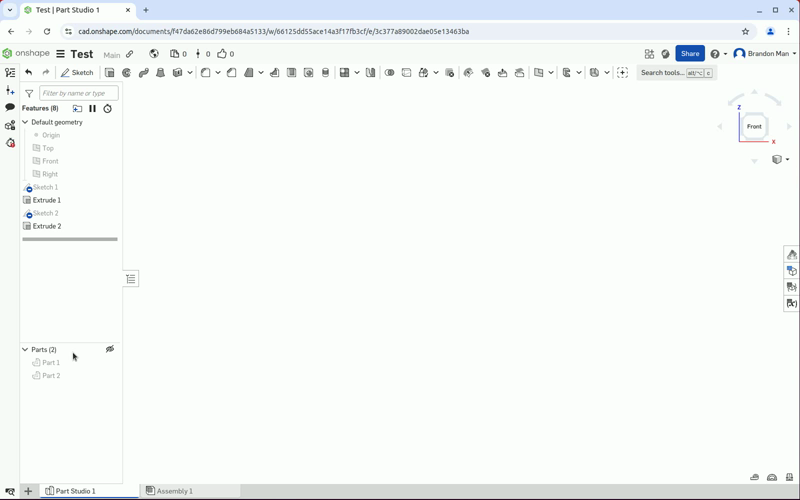
key(space)
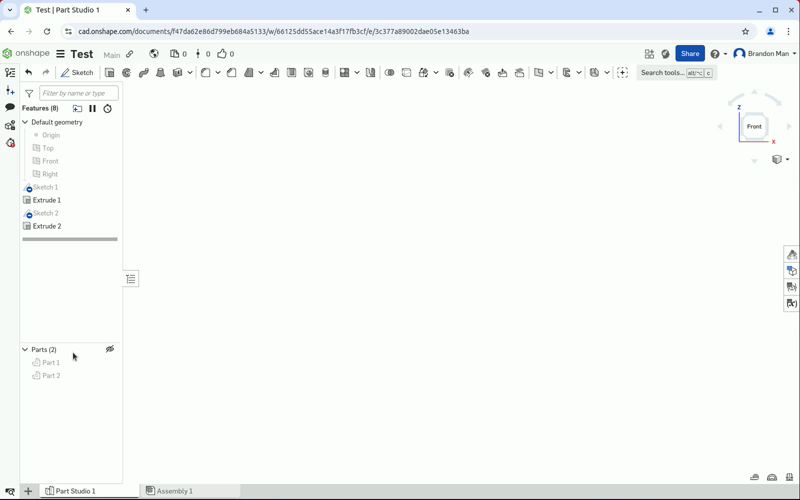
key_down(shift)
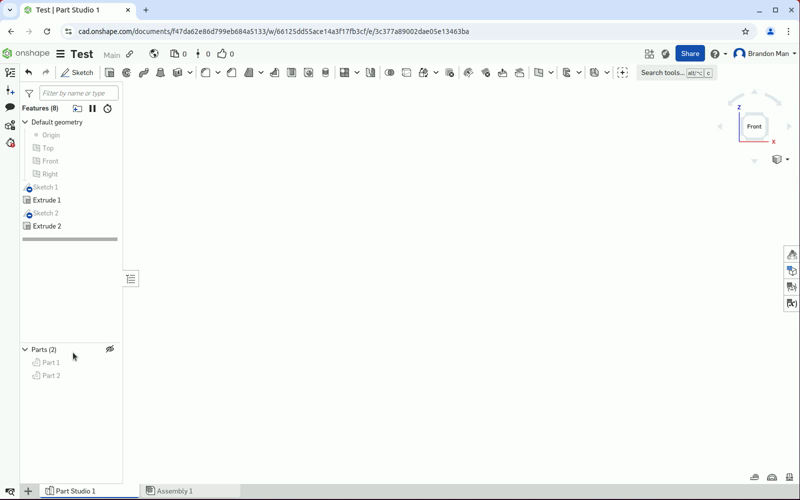
key(left)
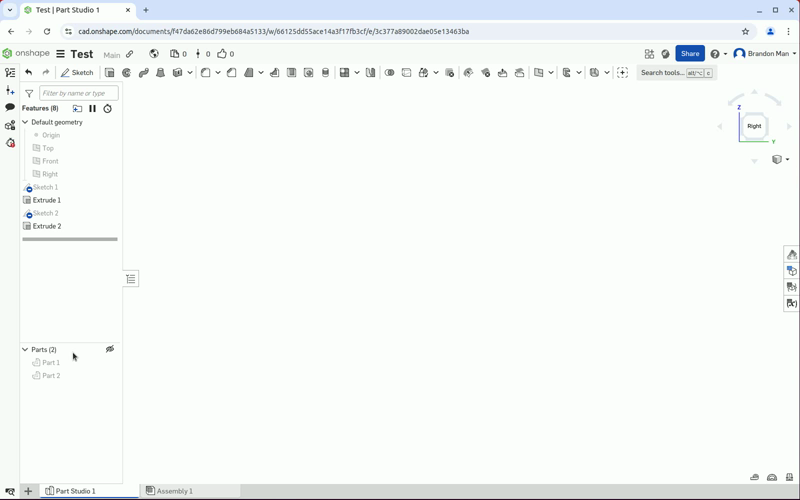
key_up(shift)
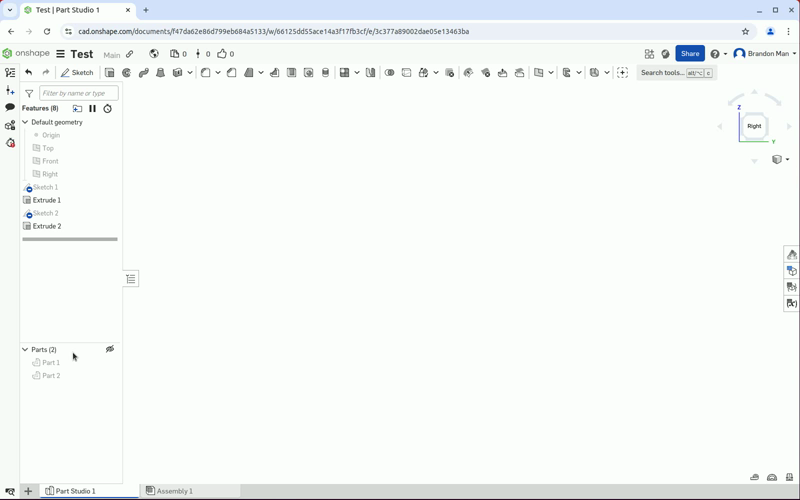
mouse_move(73, 352)
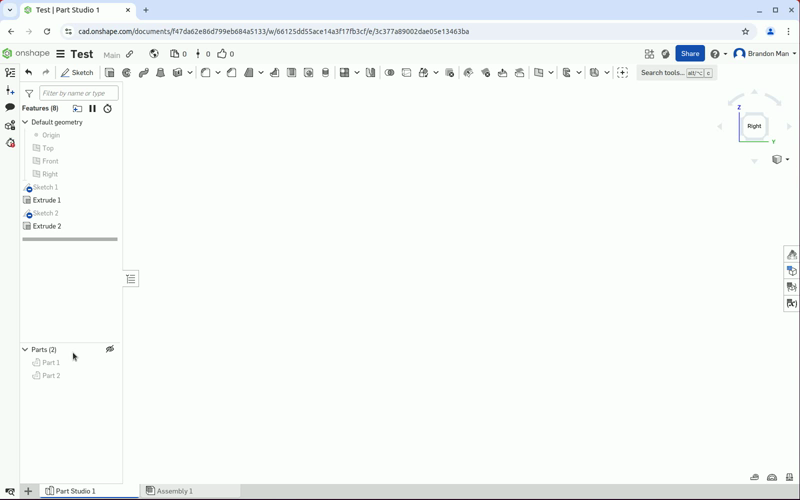
key(shift+y)
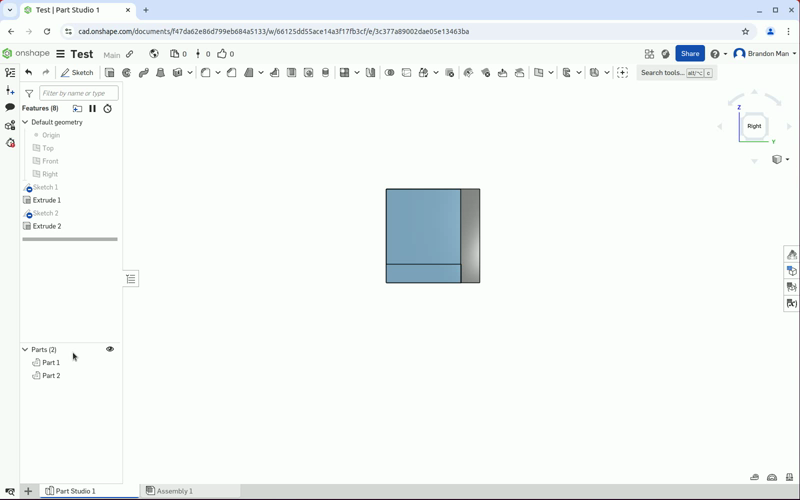
mouse_move(541, 75)
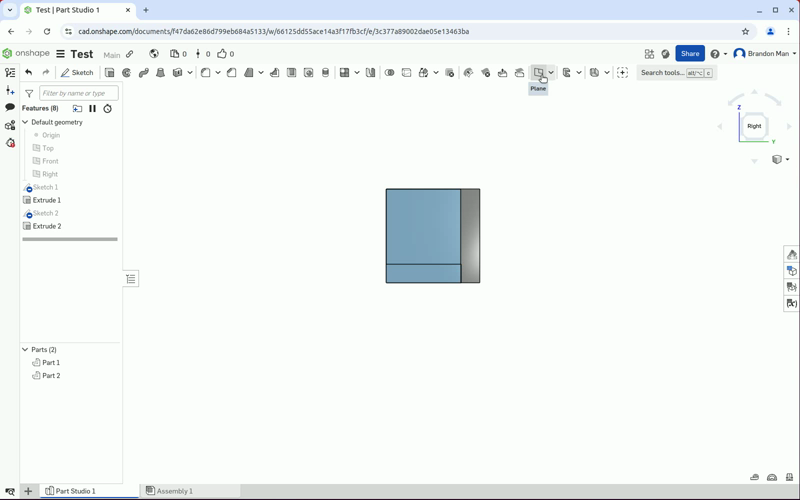
click(541, 75)
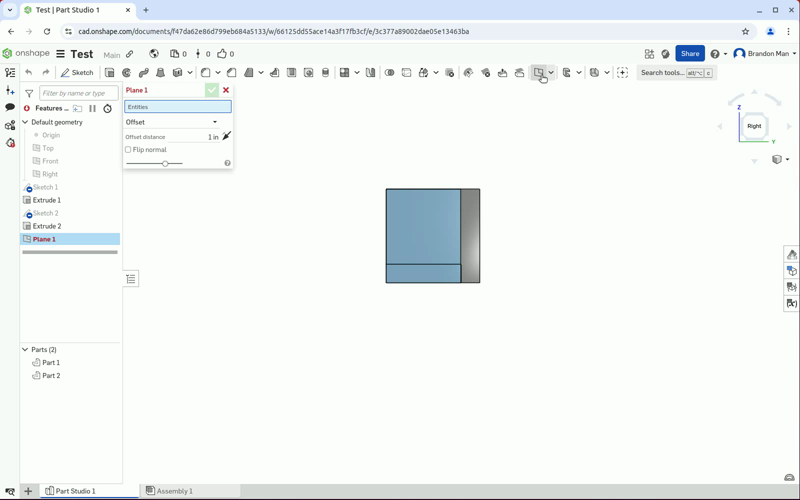
mouse_move(73, 176)
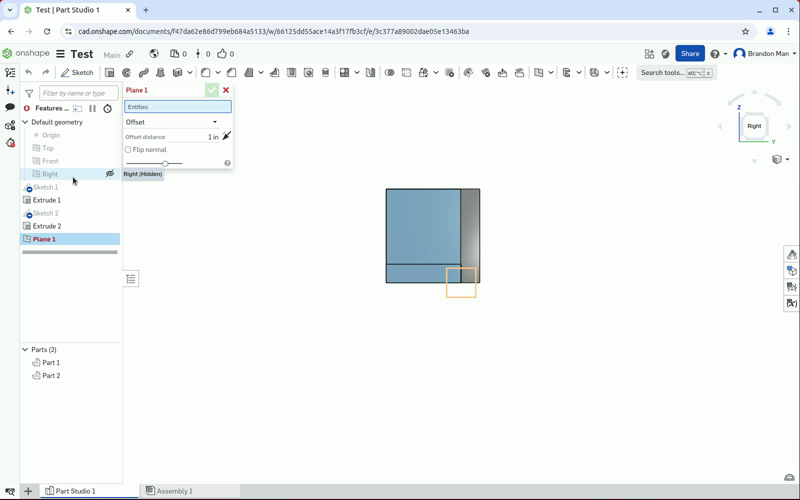
click(73, 176)
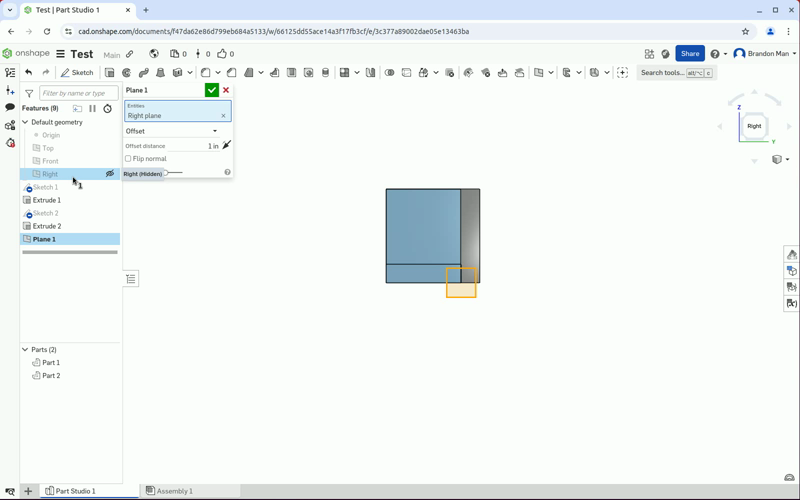
key(tab, 2)
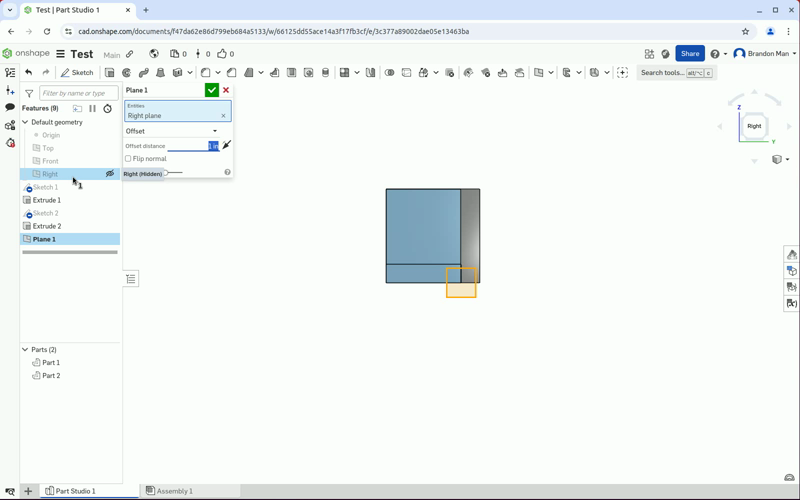
text(23.108)
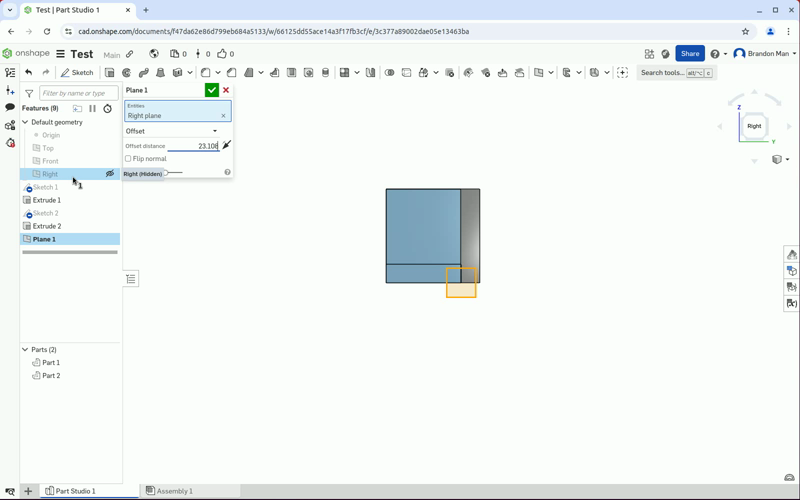
key(enter, 2)
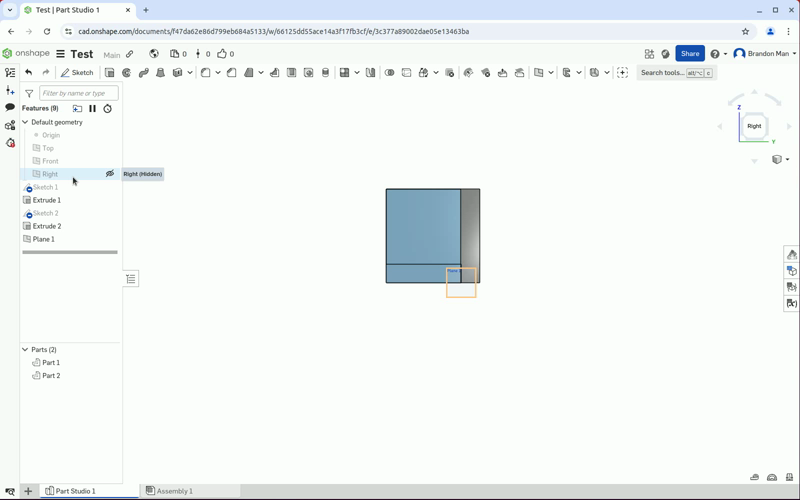
key(shift+s)
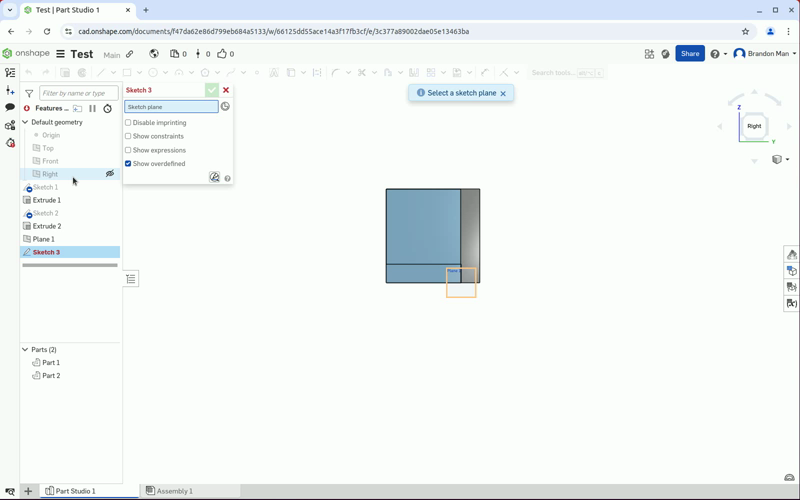
mouse_move(73, 241)
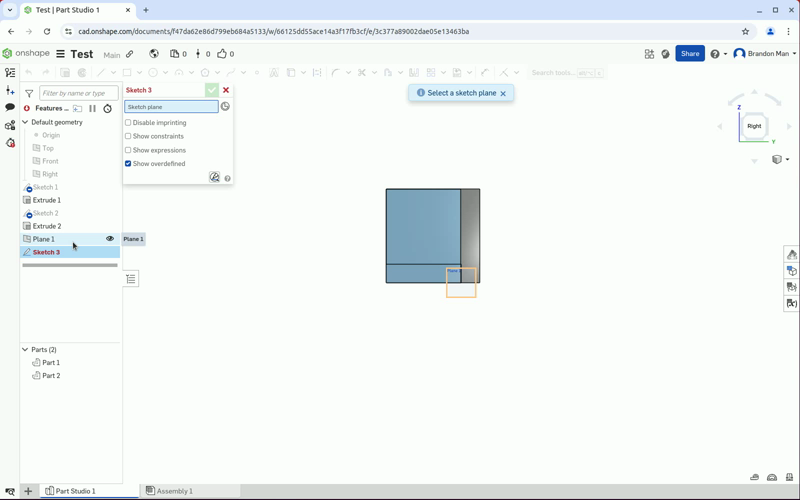
click(73, 241)
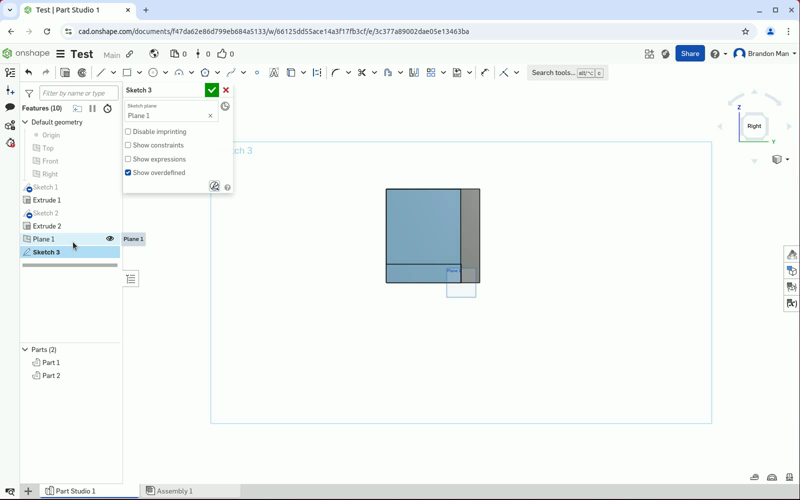
mouse_move(73, 352)
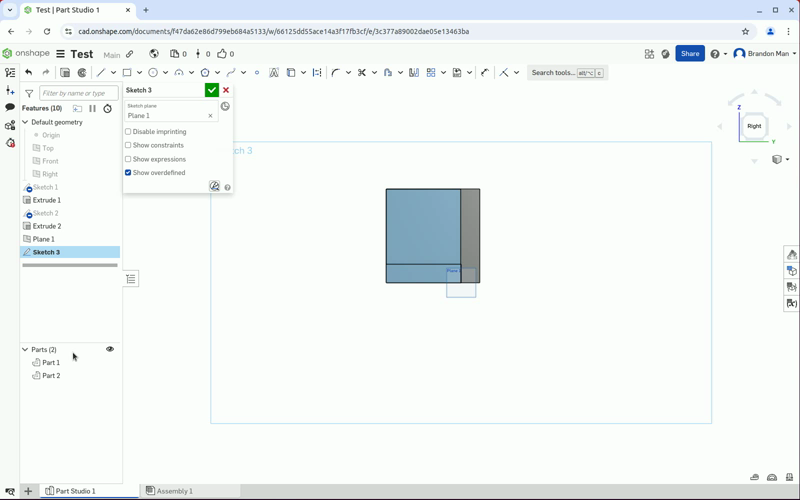
key(y)
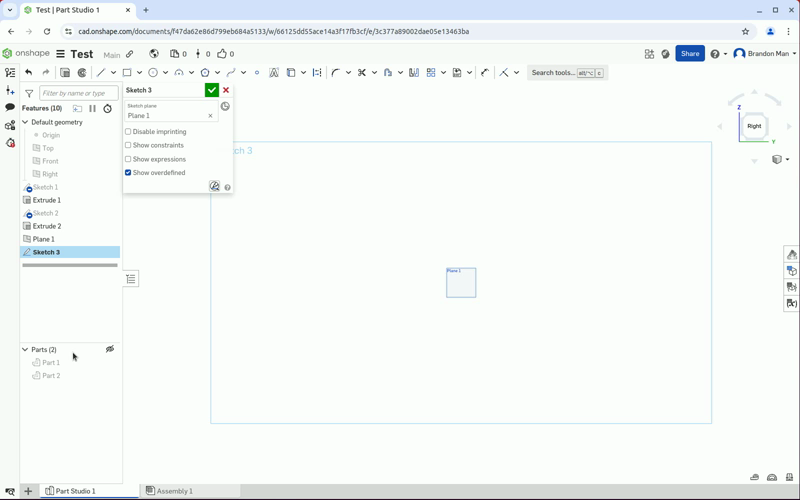
key(l)
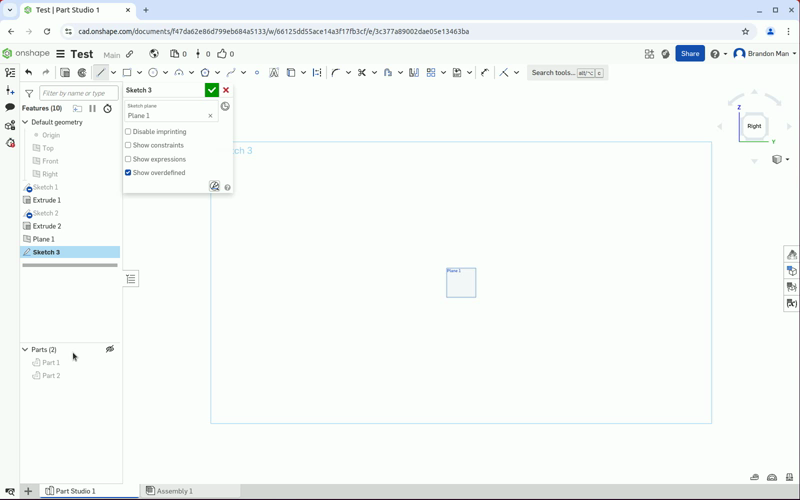
key_down(shift)
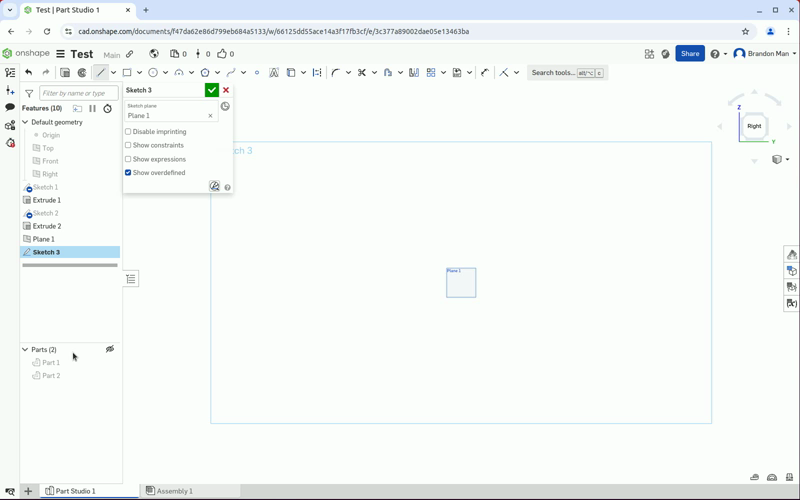
mouse_move(385, 264)
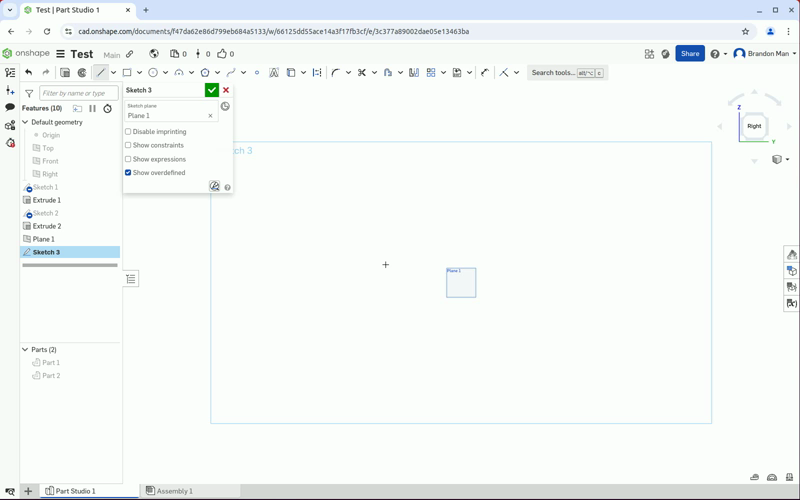
click(385, 264)
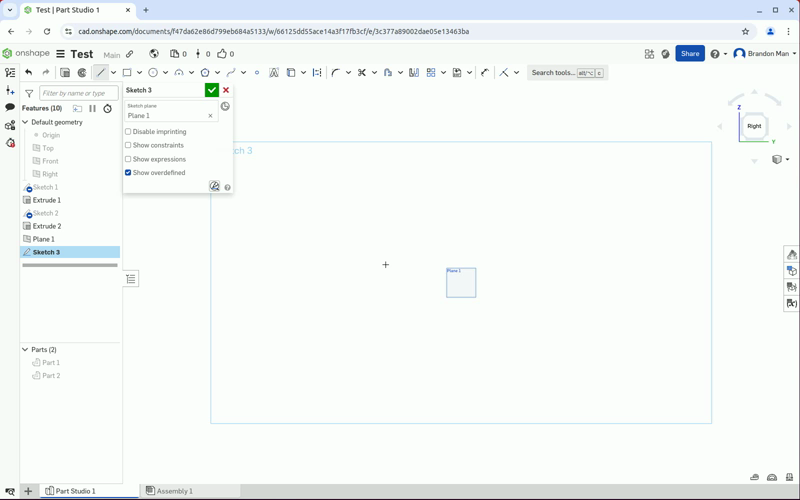
key_up(shift)
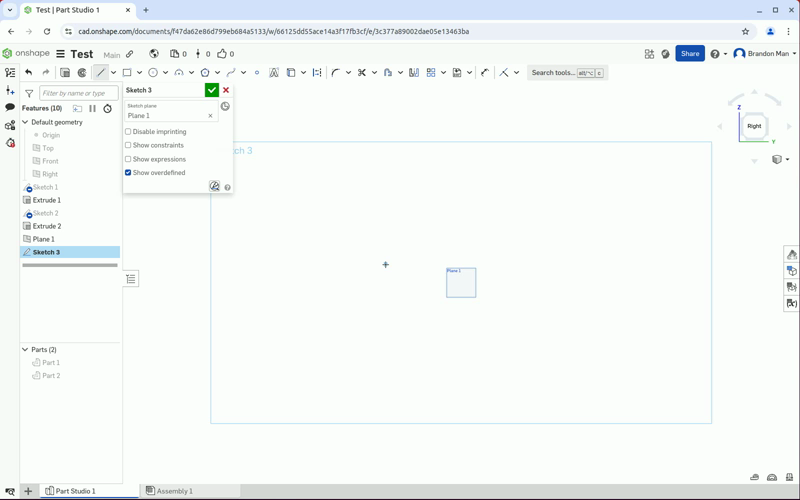
key_down(shift)
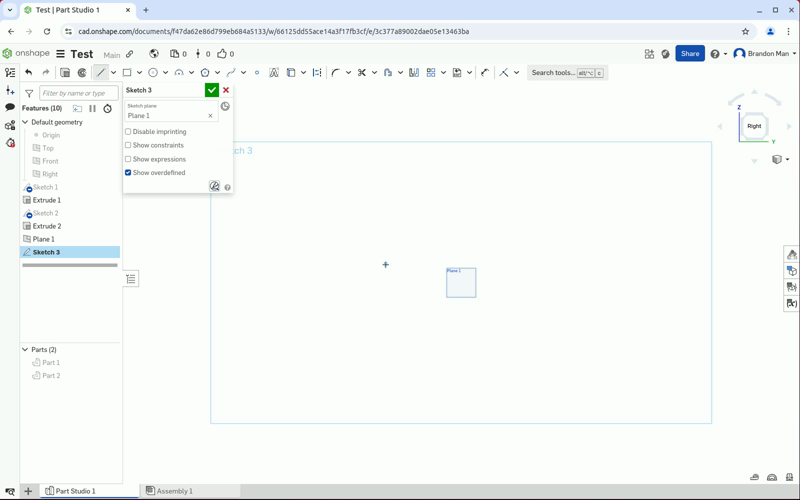
mouse_move(461, 264)
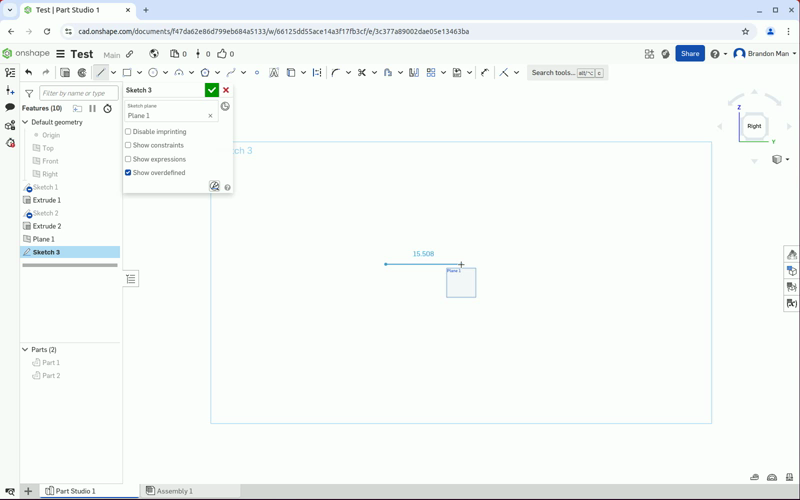
click(461, 264)
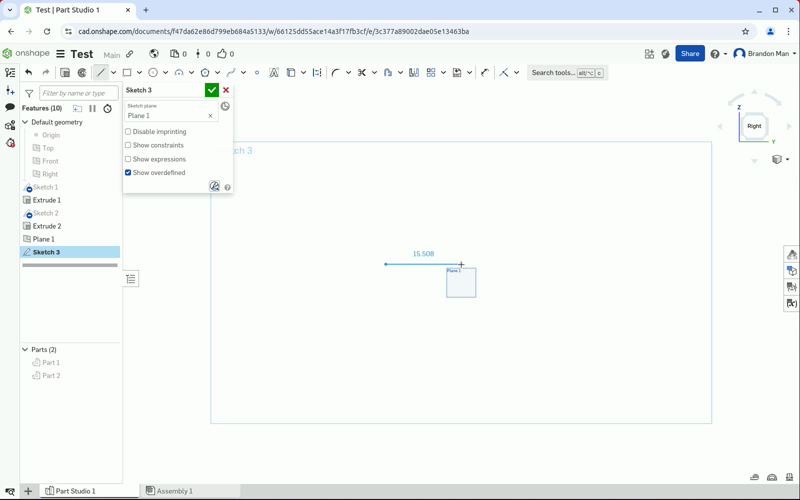
key_up(shift)
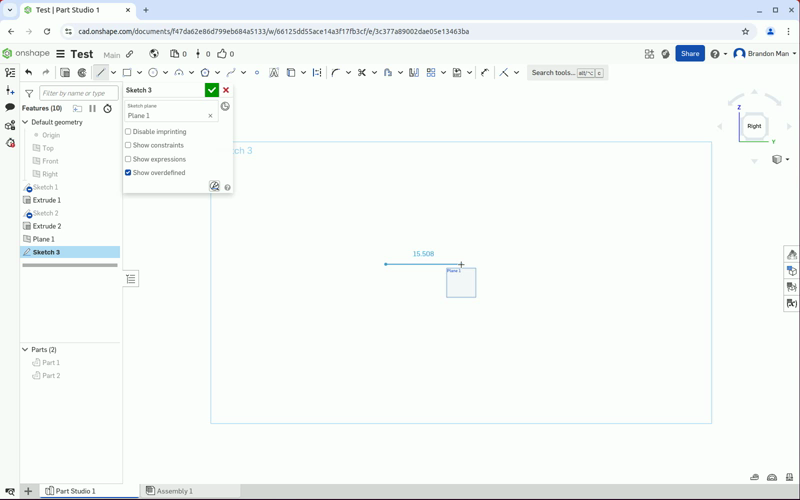
key_down(shift)
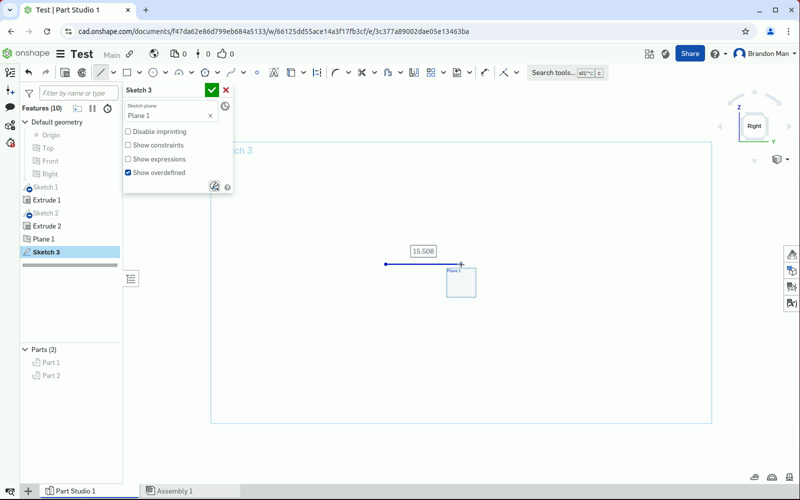
mouse_move(461, 188)
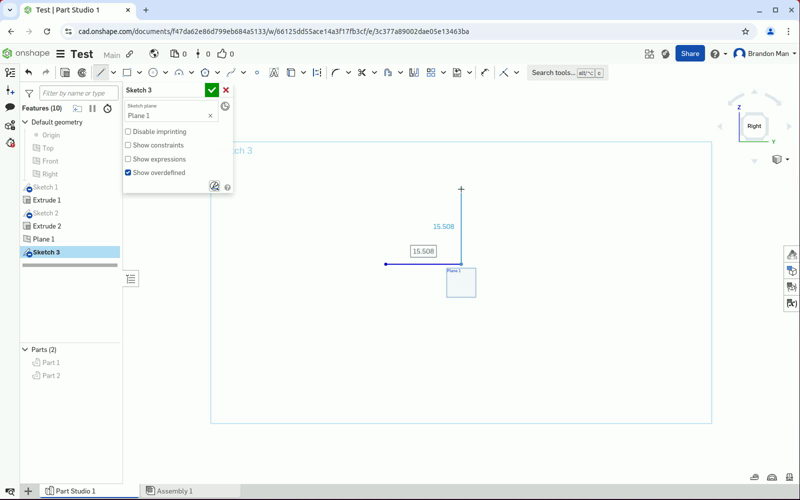
click(461, 188)
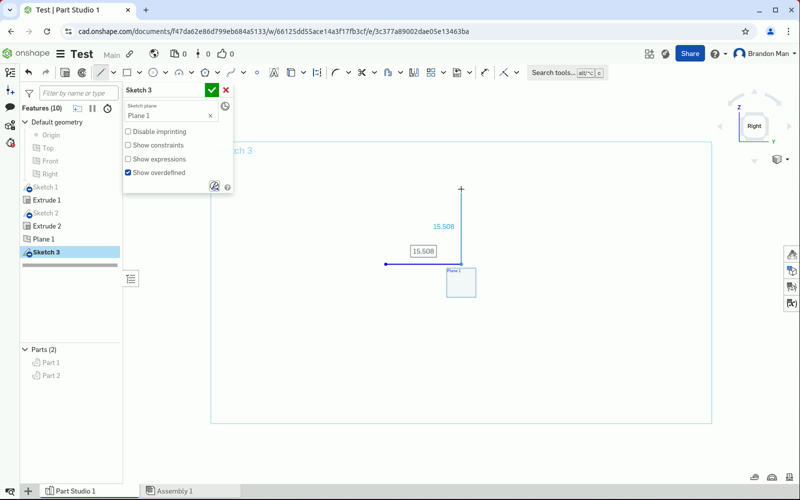
key_up(shift)
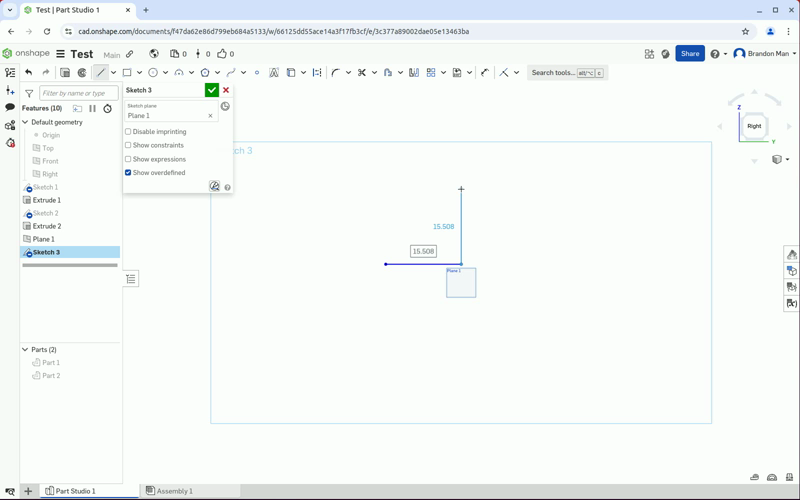
key_down(shift)
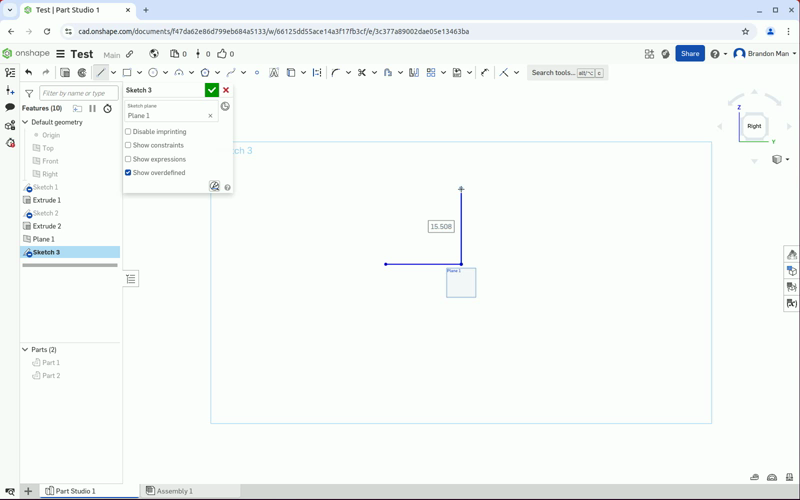
mouse_move(385, 264)
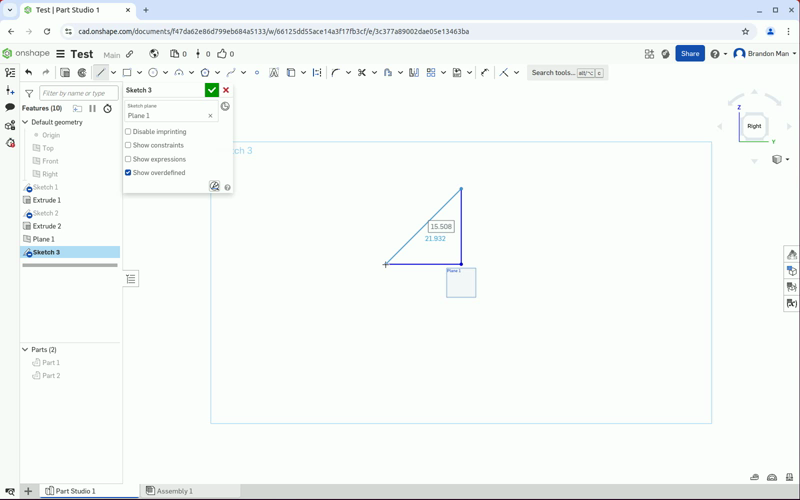
key_up(shift)
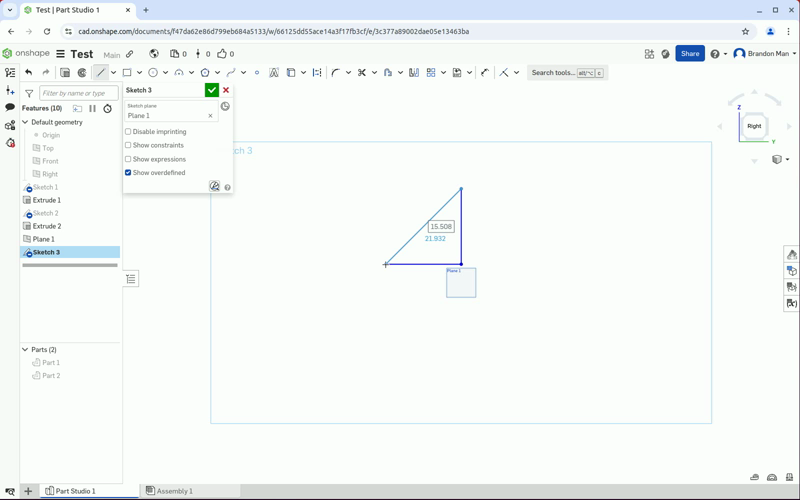
click(385, 264)
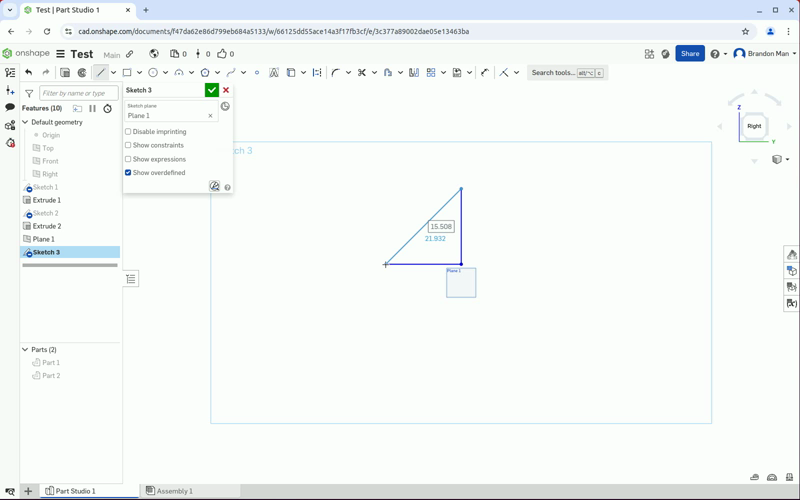
key(esc)
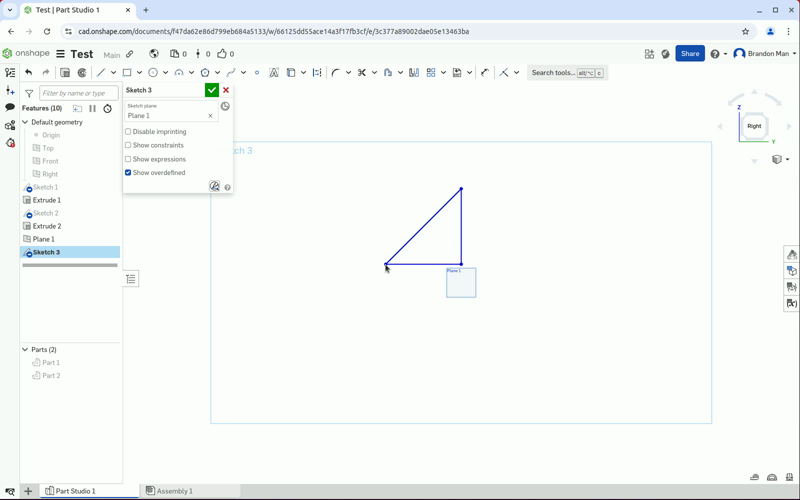
mouse_move(443, 230)
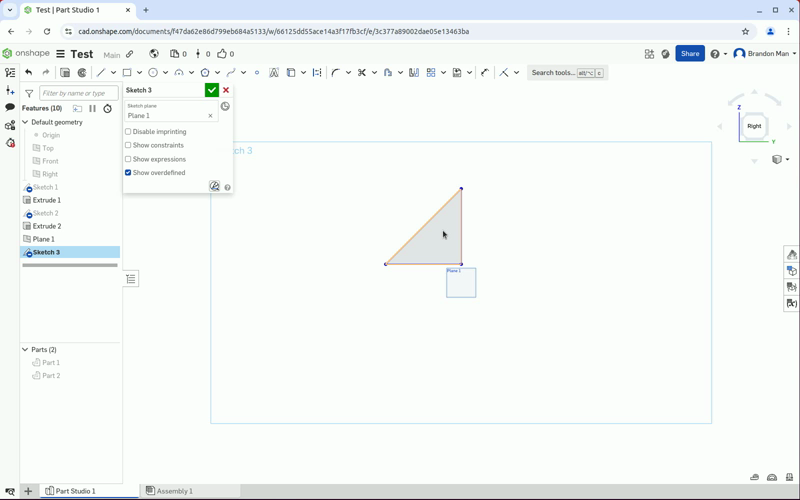
click(443, 230)
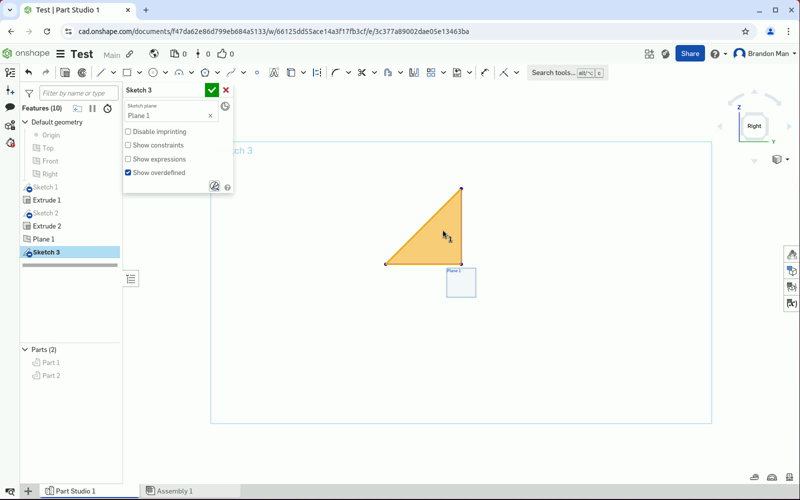
mouse_move(73, 352)
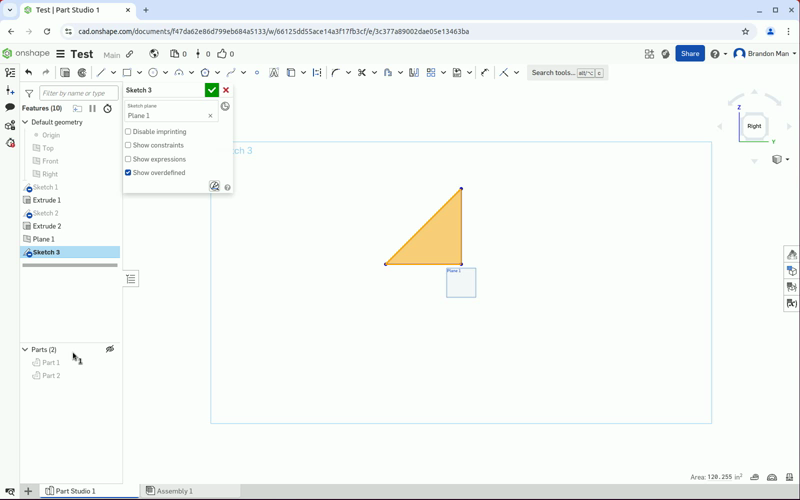
key(shift+y)
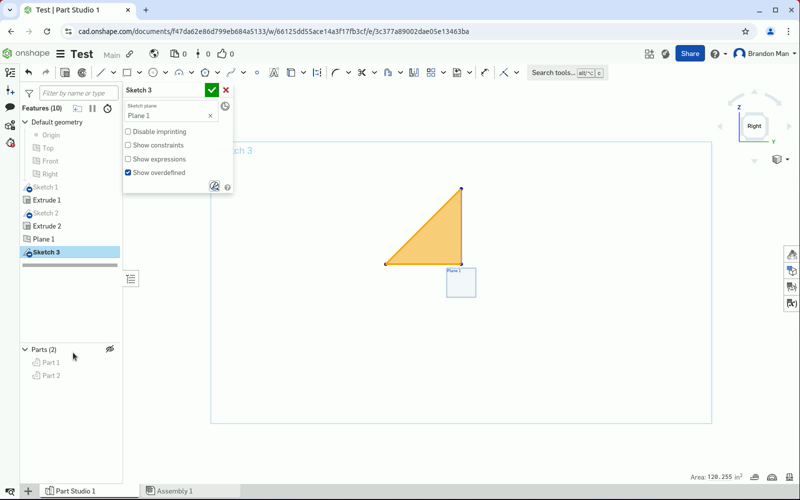
key(shift+e)
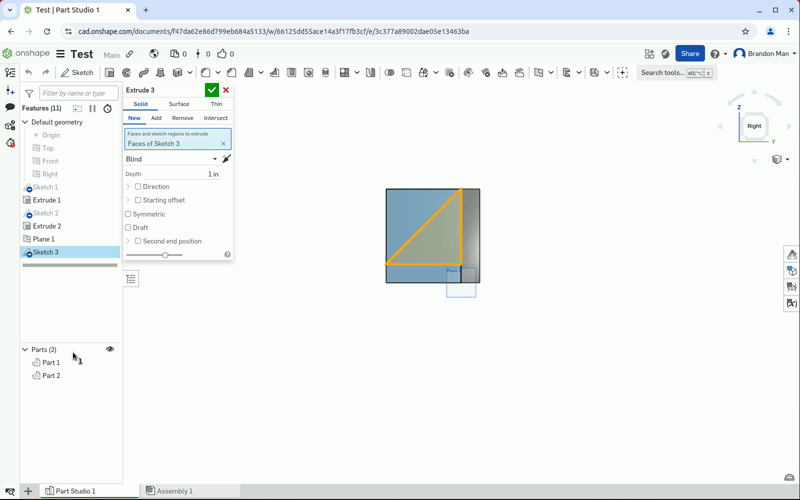
mouse_move(143, 106)
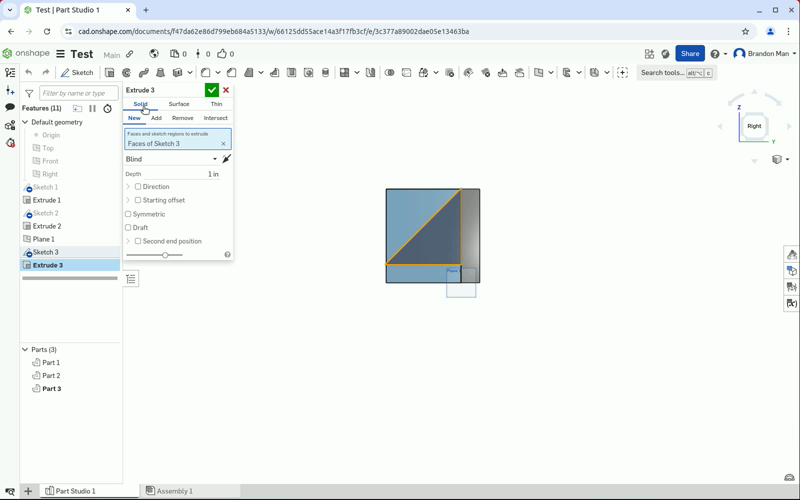
click(143, 106)
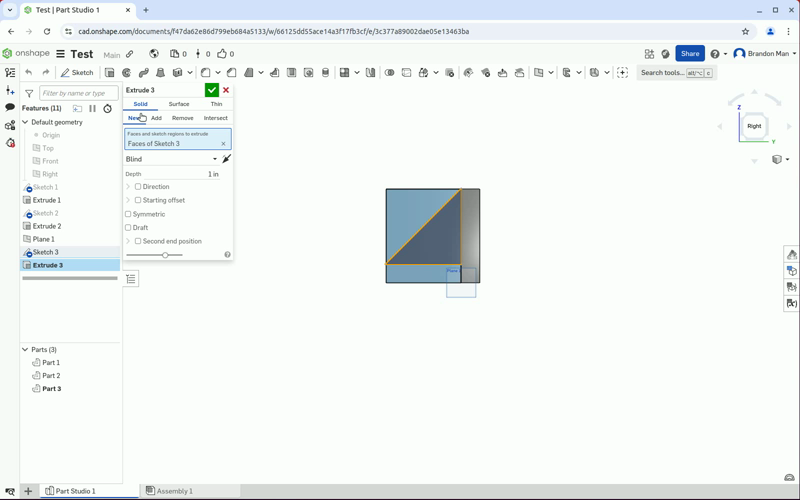
mouse_move(137, 120)
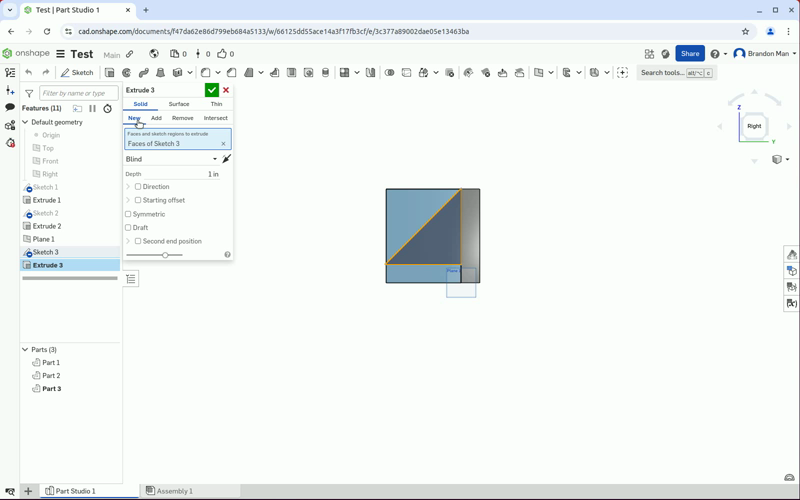
click(137, 120)
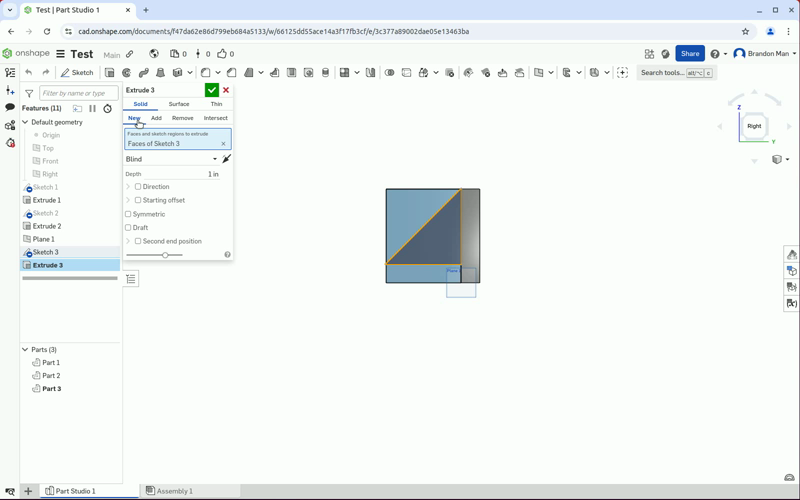
key(tab, 4)
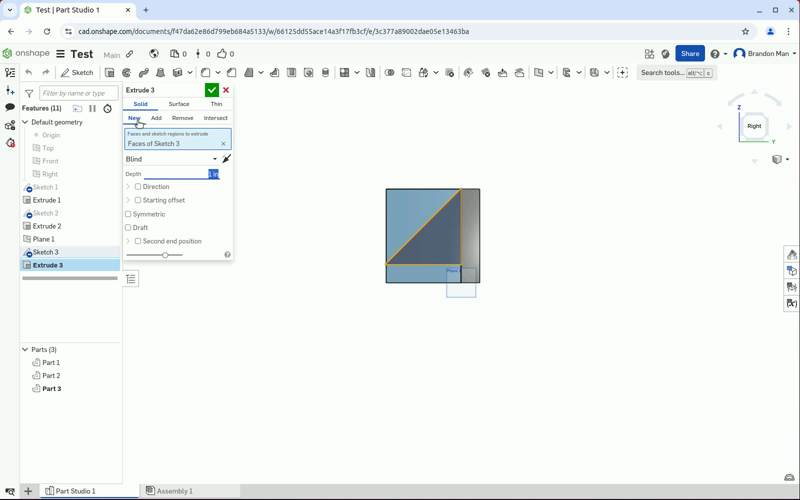
text(-15.646)
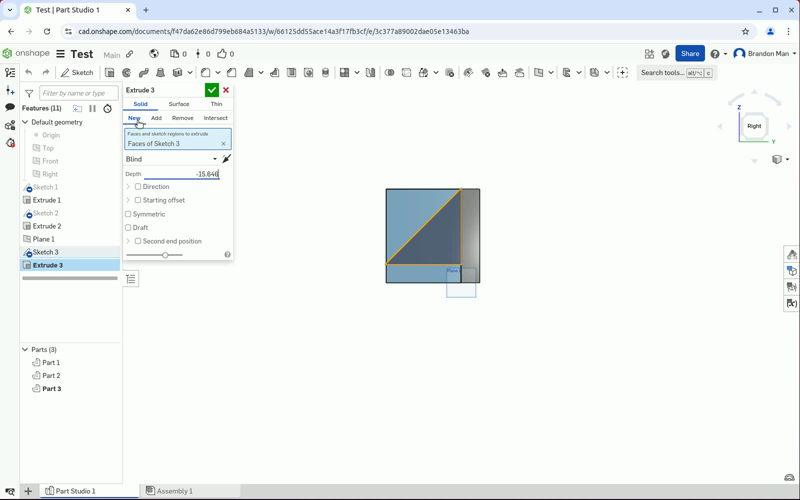
key(enter)
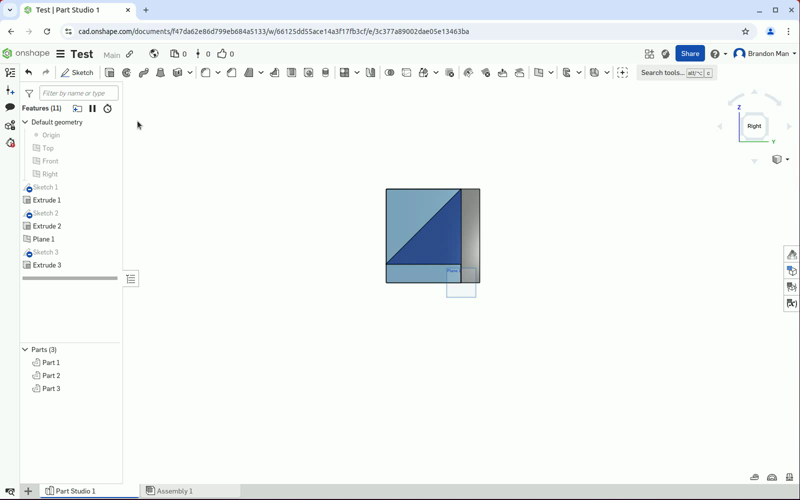
key(shift+h)
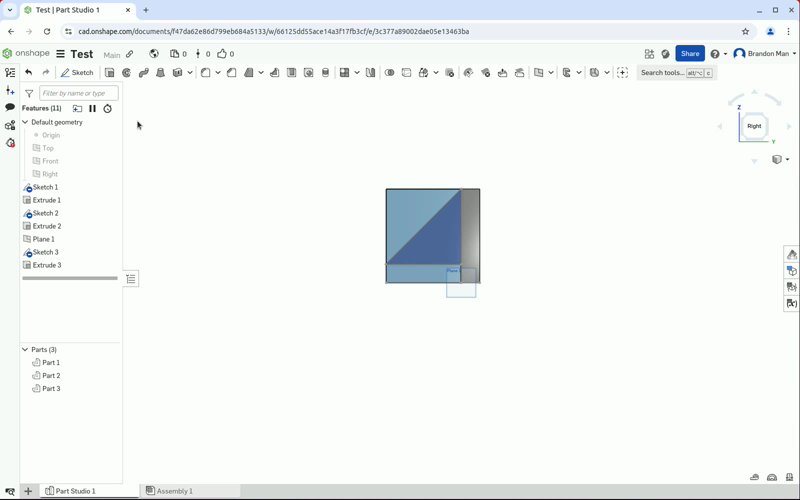
key(shift+h)
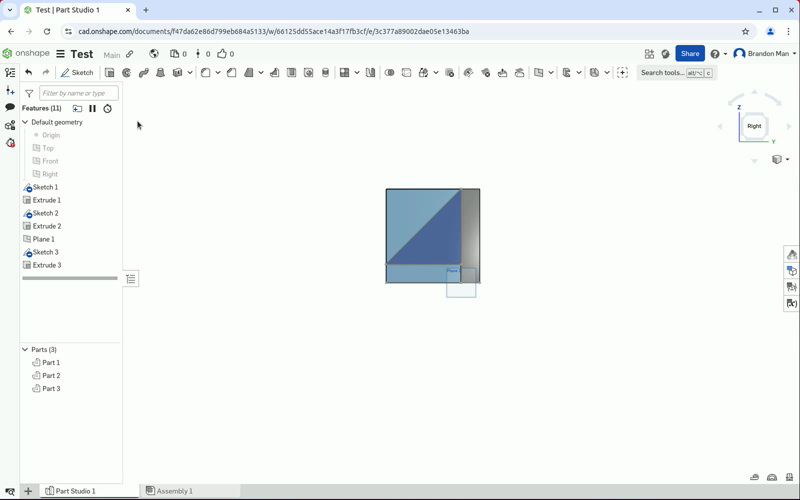
key(shift+7)
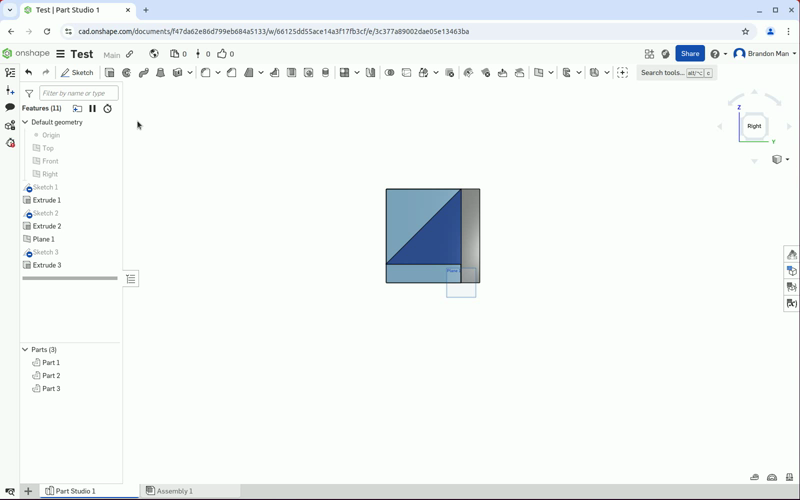
key(right, 2)
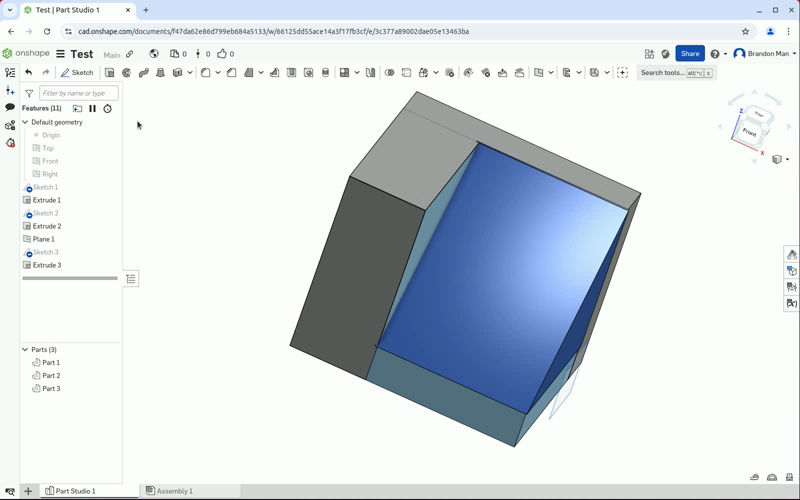
key(down, 2)
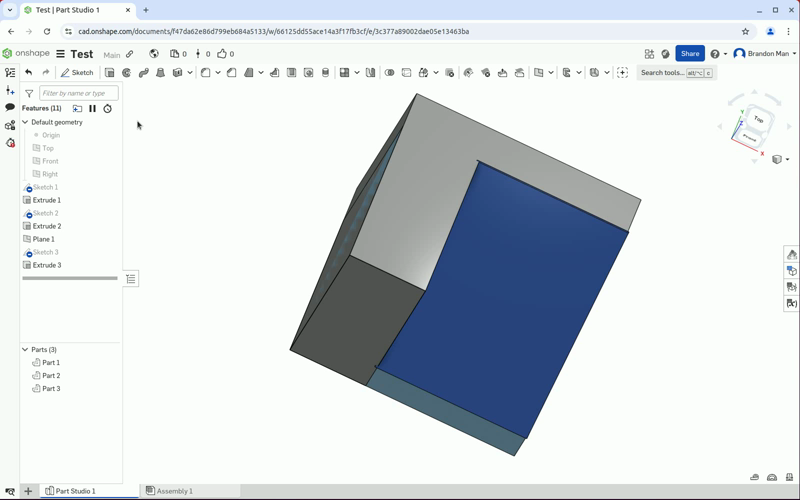
key(up, 2)
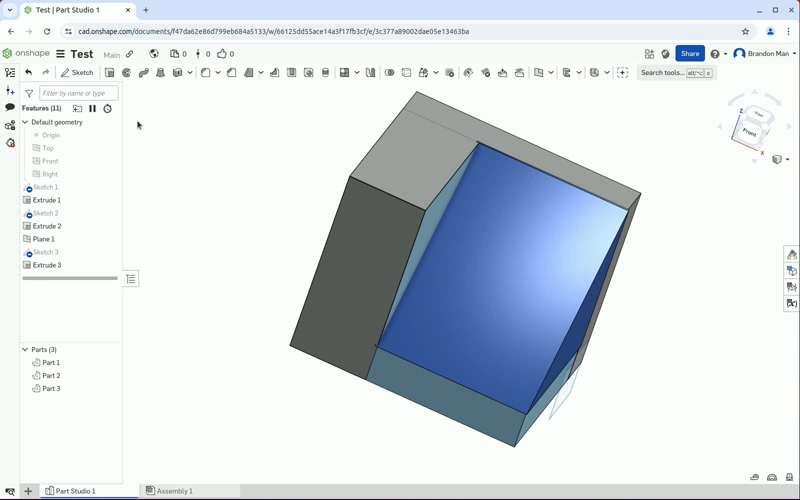
key(left, 2)
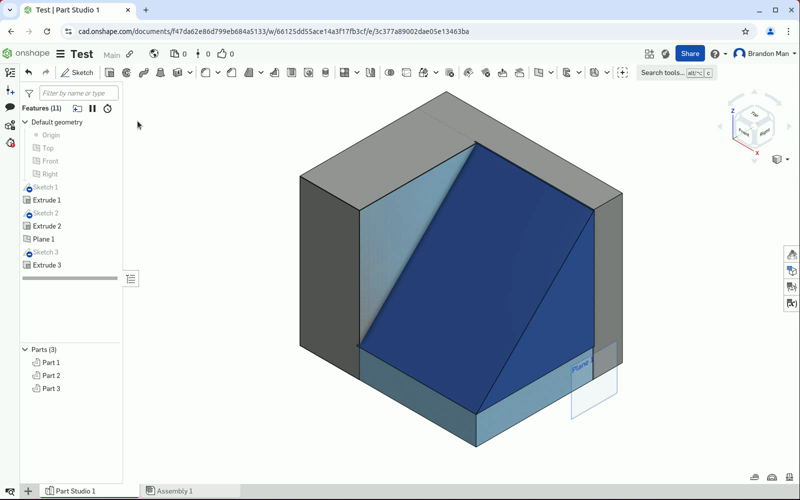
mouse_move(73, 189)
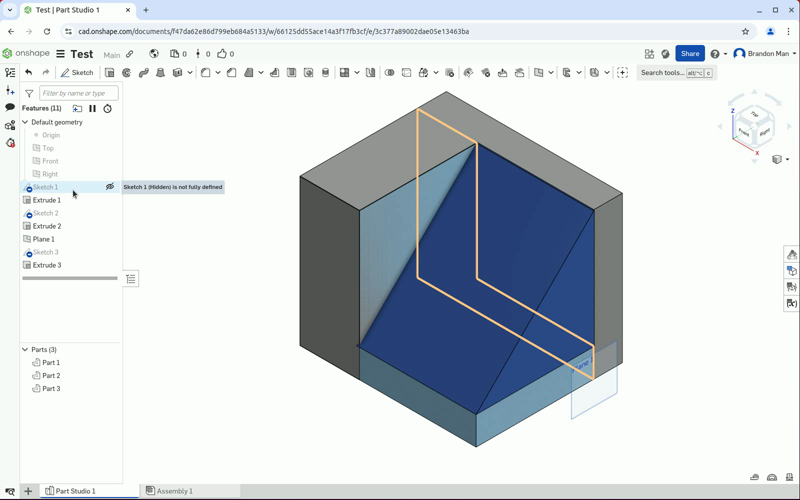
click(73, 189)